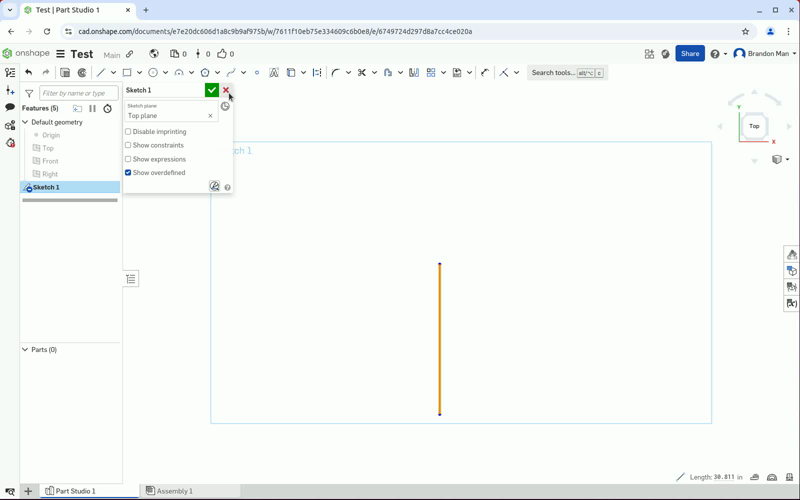
key(shift+h)
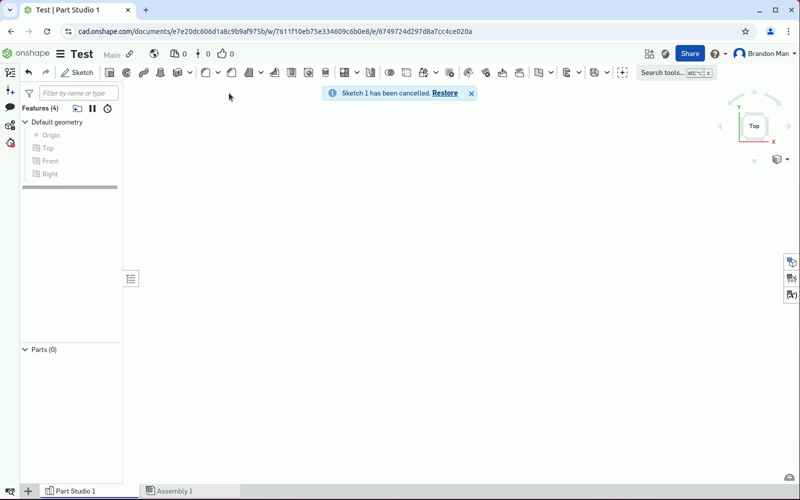
mouse_move(73, 352)
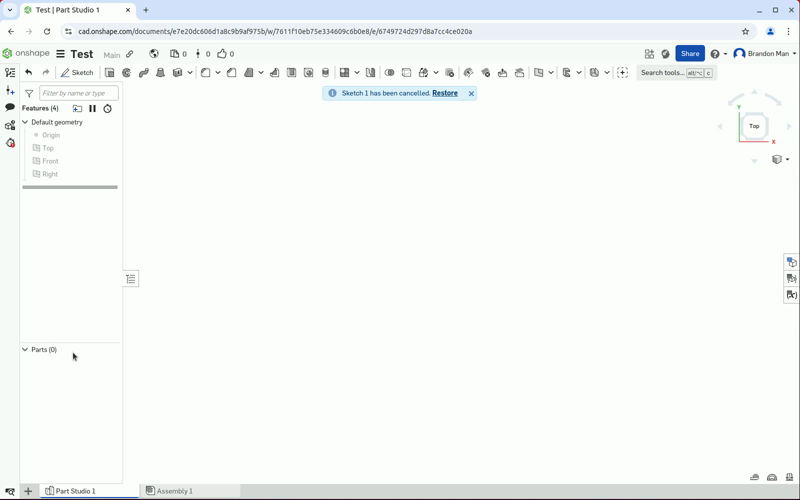
key(y)
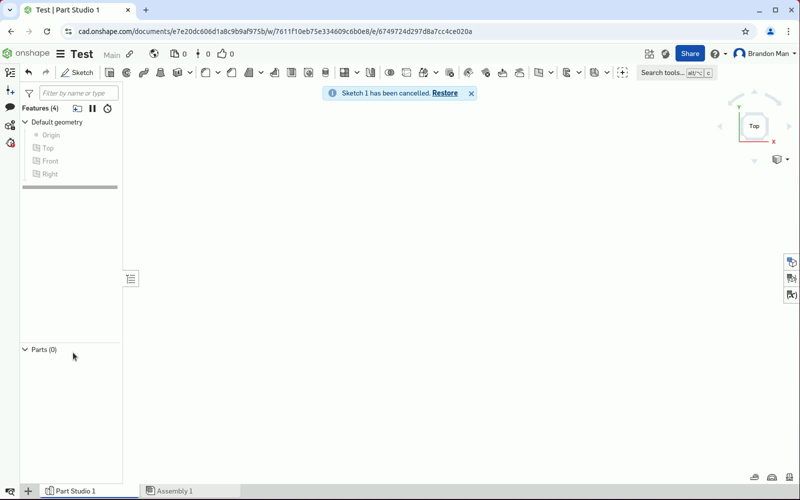
key(shift+p)
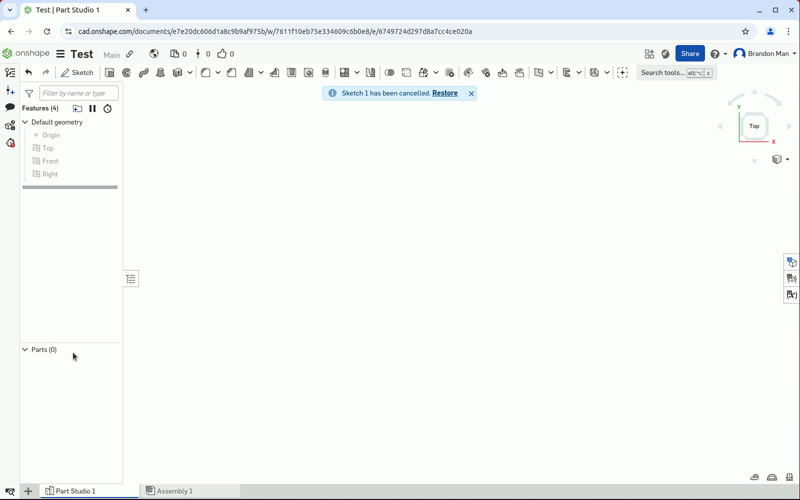
key(space)
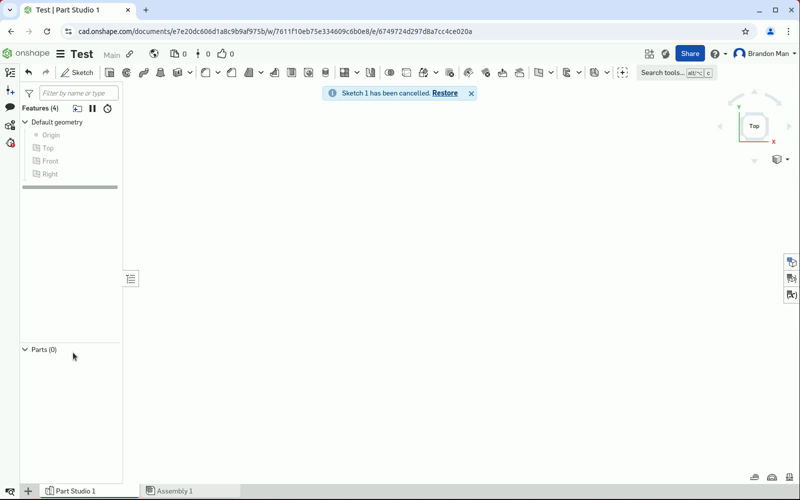
key_down(shift)
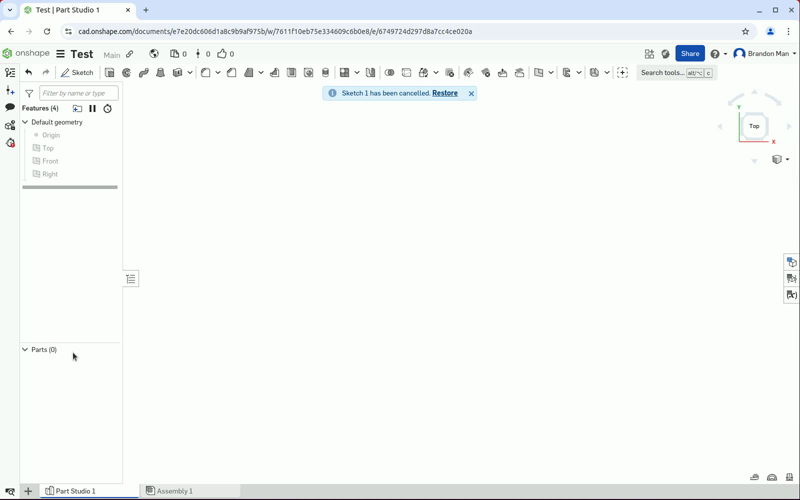
key(up)
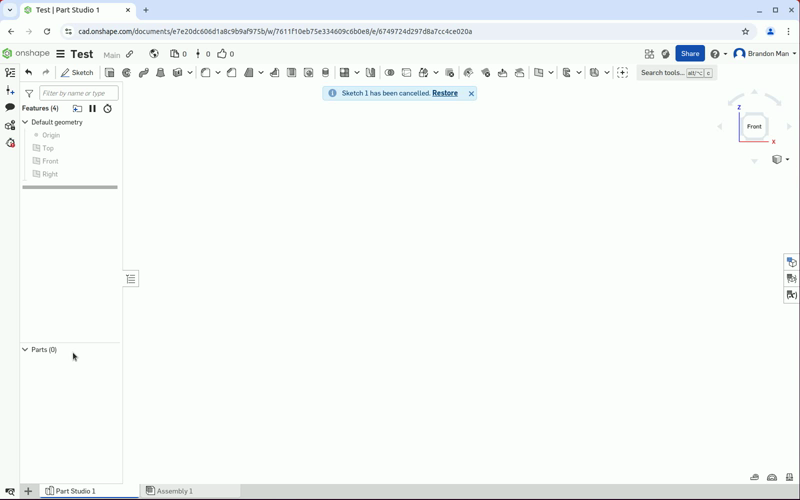
key_up(shift)
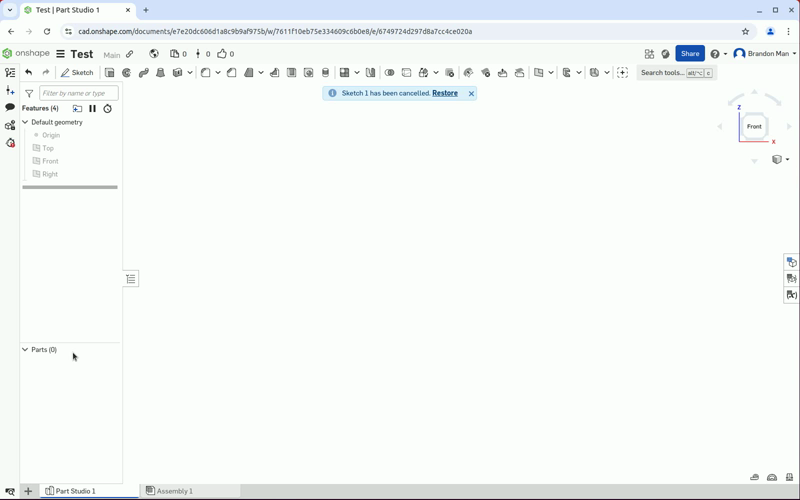
mouse_move(73, 352)
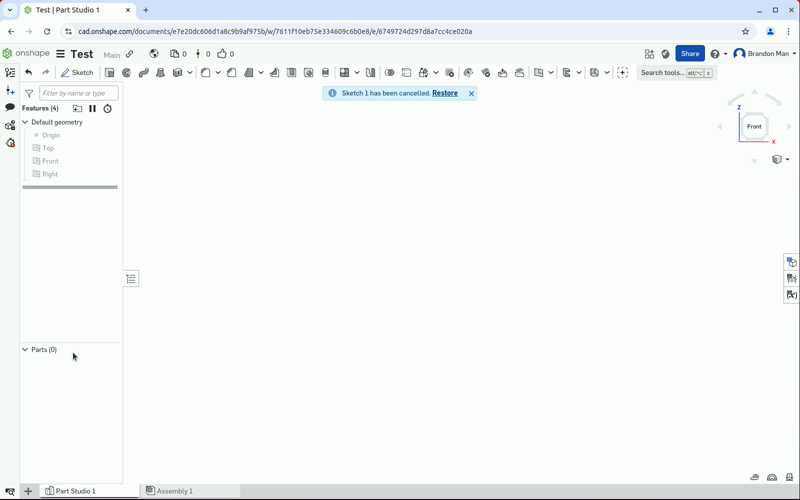
key(shift+y)
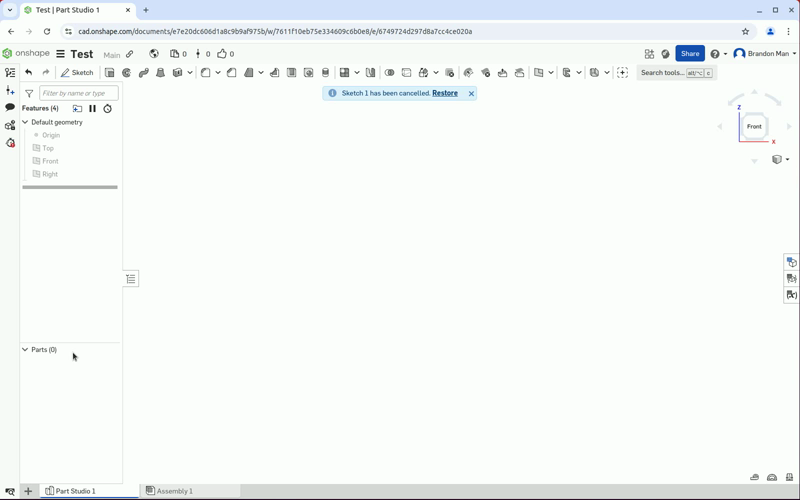
key(shift+s)
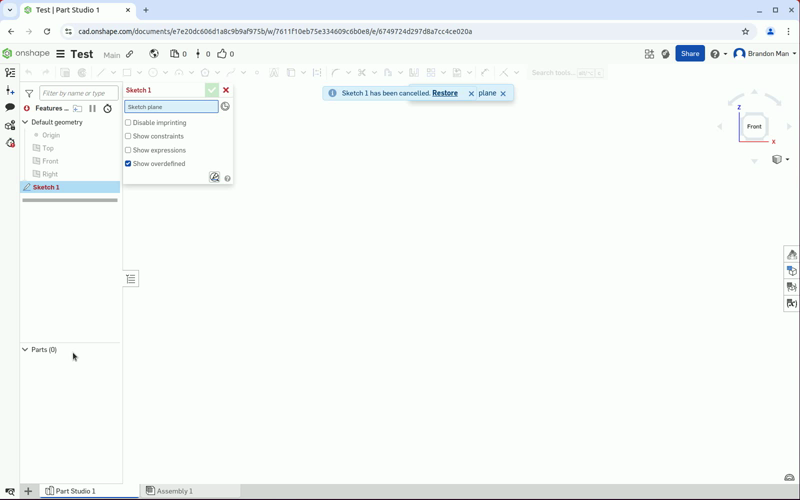
mouse_move(73, 163)
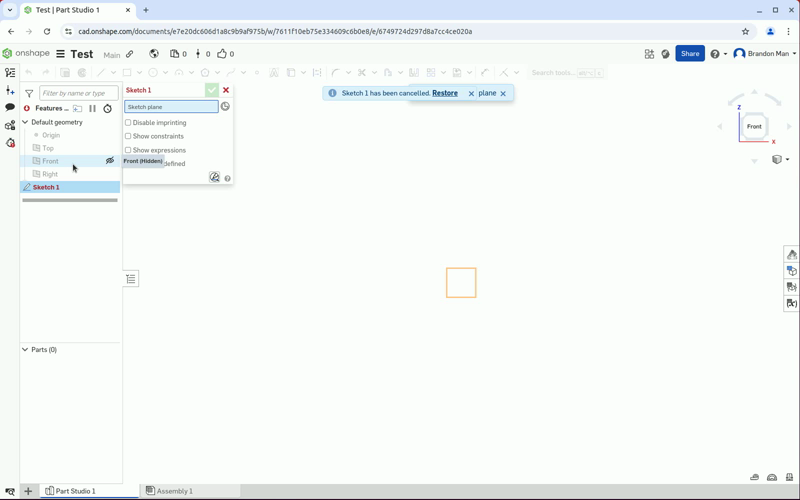
click(73, 163)
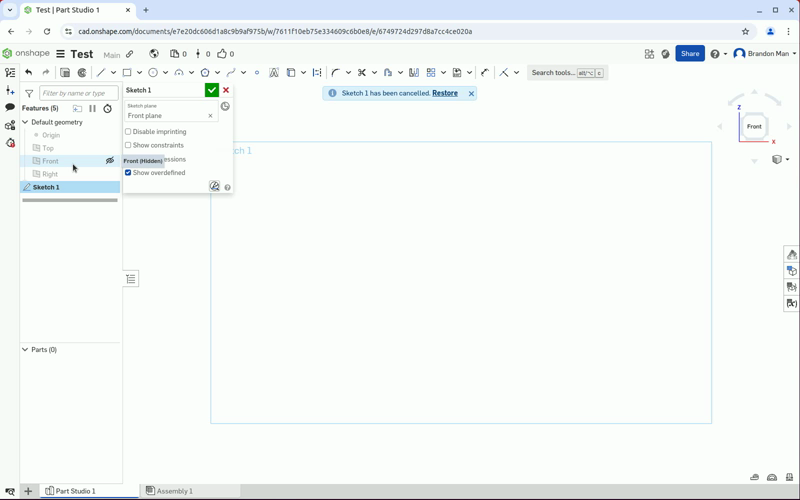
mouse_move(73, 352)
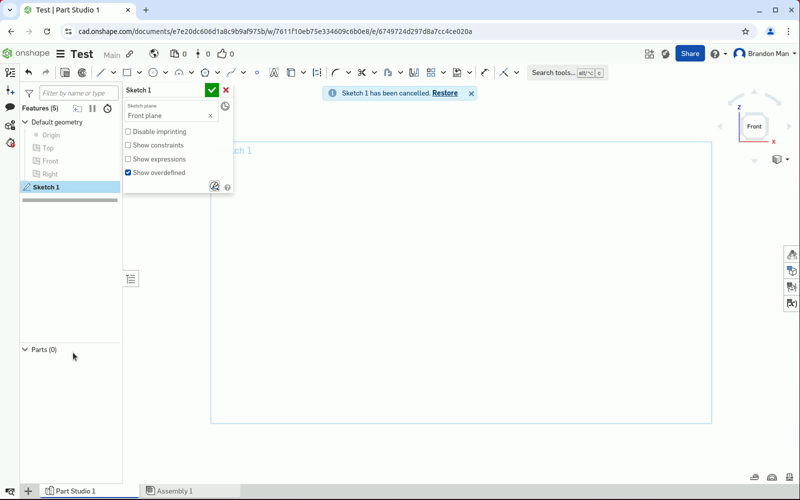
key(y)
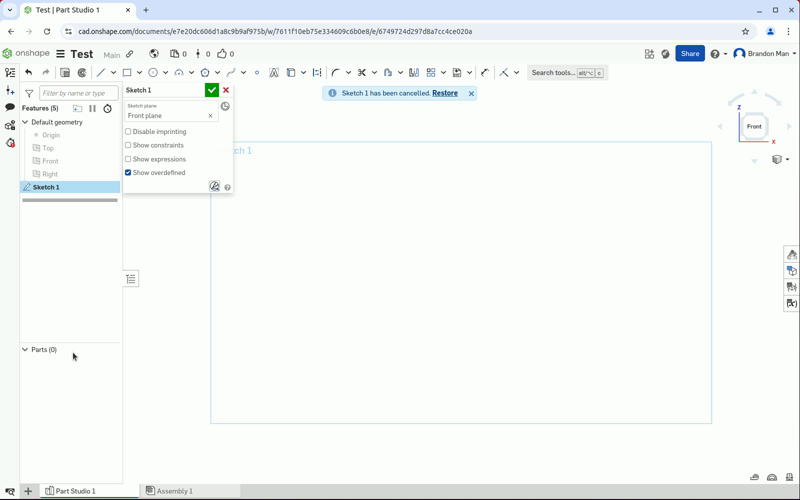
key(l)
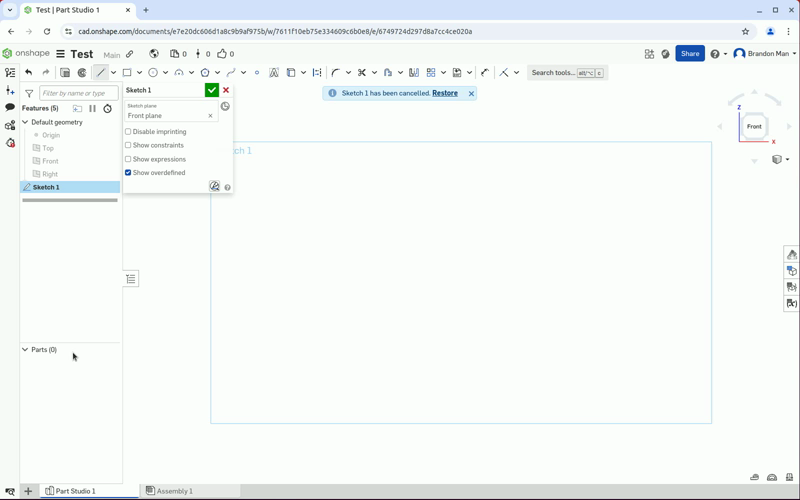
key_down(shift)
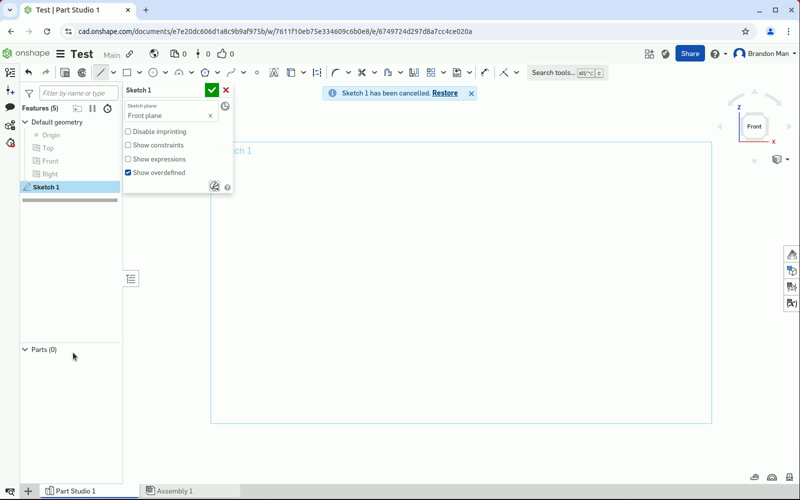
mouse_move(460, 282)
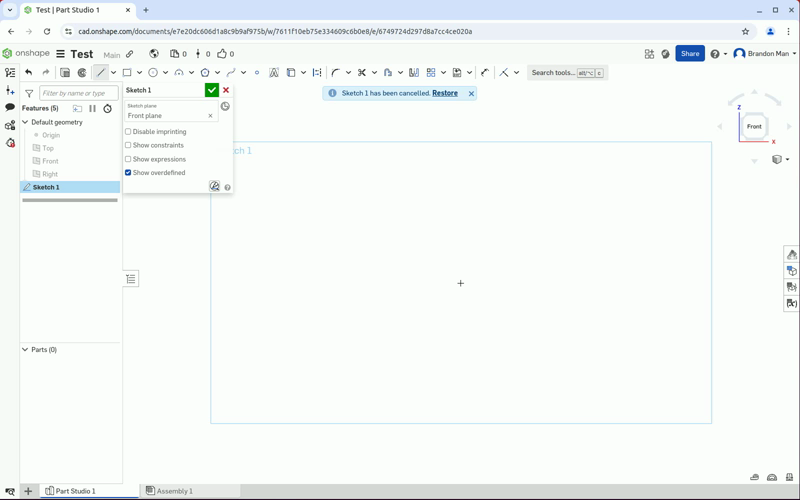
click(460, 282)
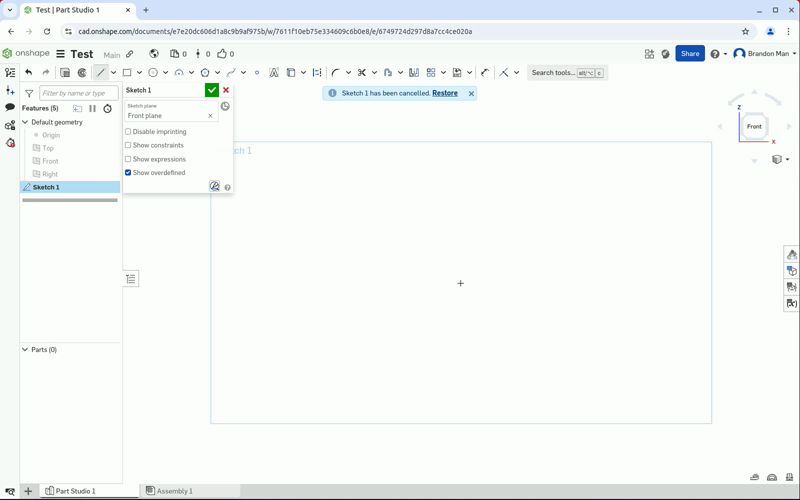
key_up(shift)
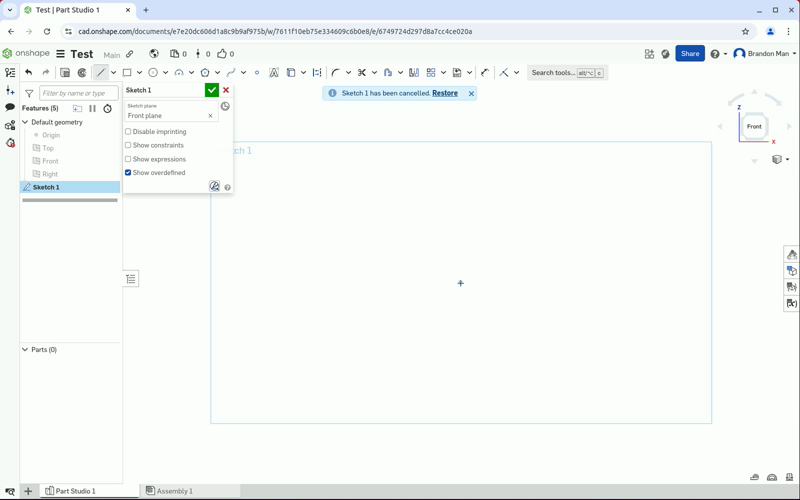
key_down(shift)
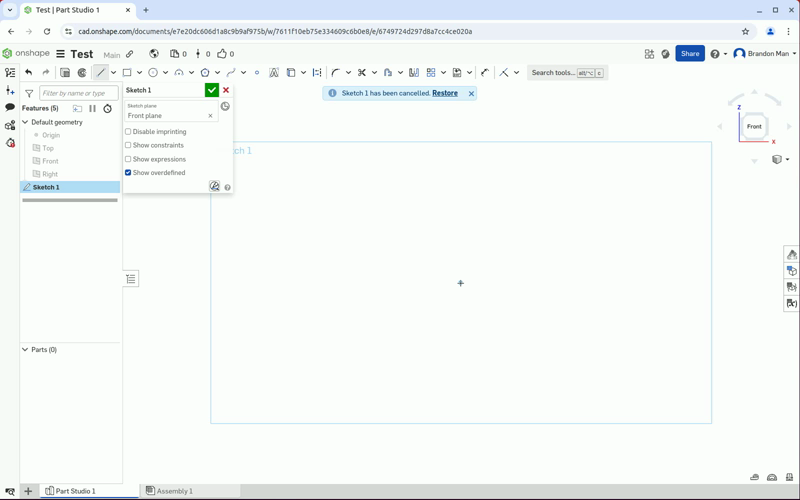
mouse_move(490, 282)
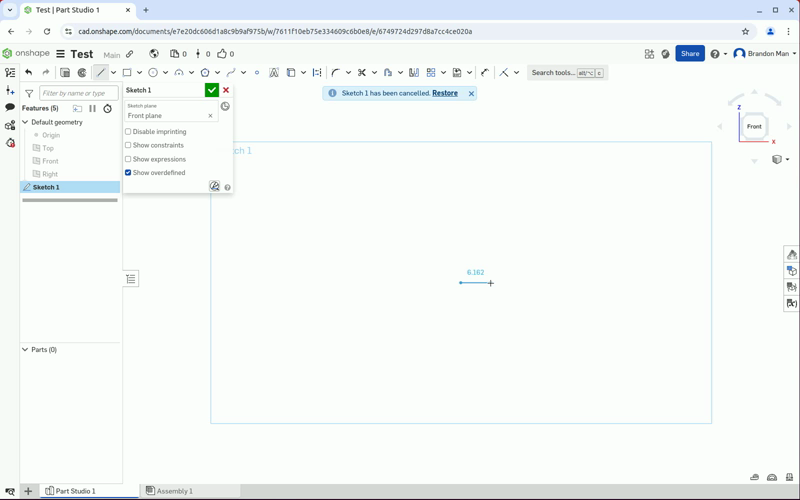
mouse_move(478, 282)
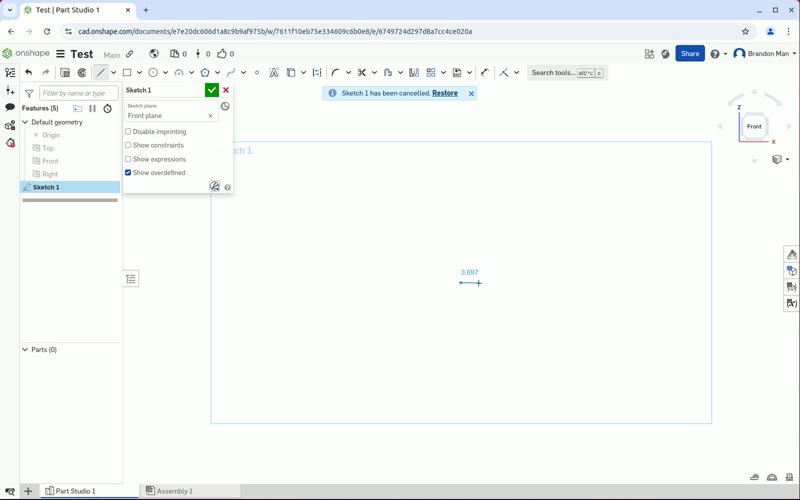
click(478, 282)
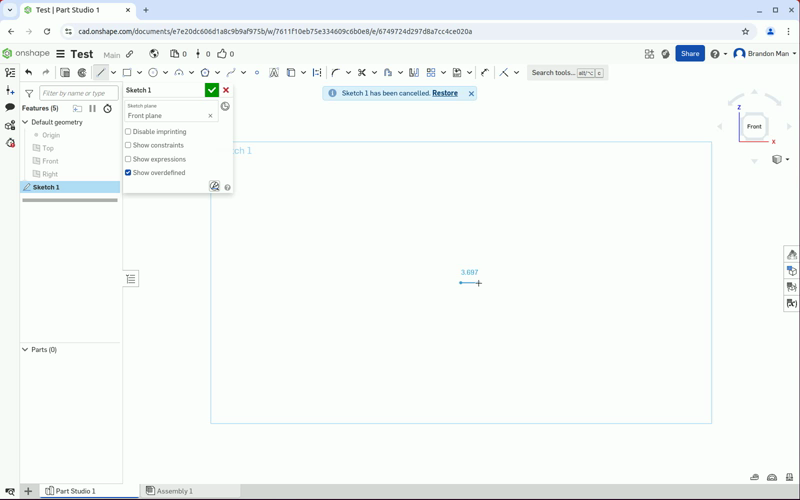
key_up(shift)
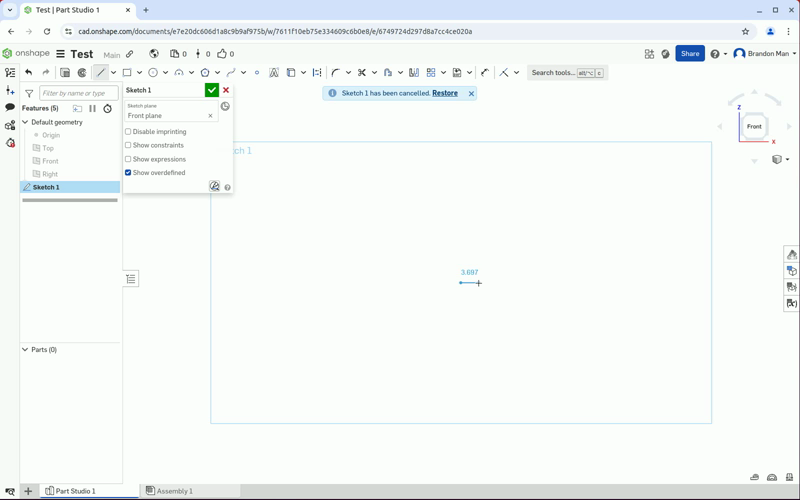
key_down(shift)
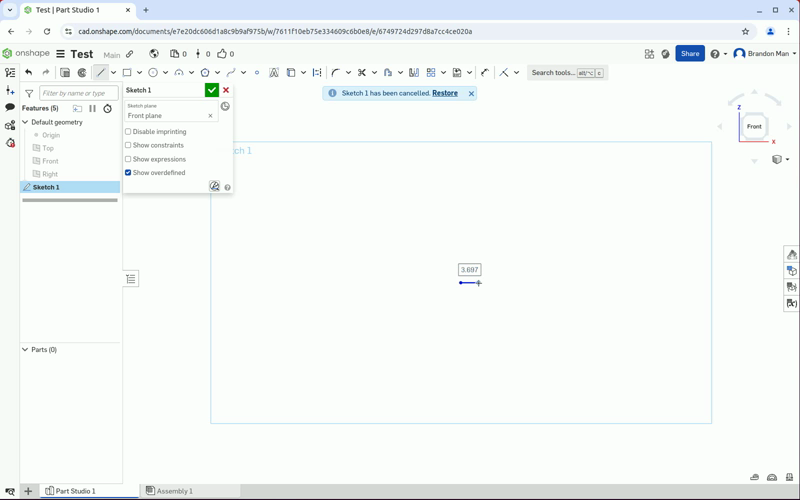
mouse_move(508, 282)
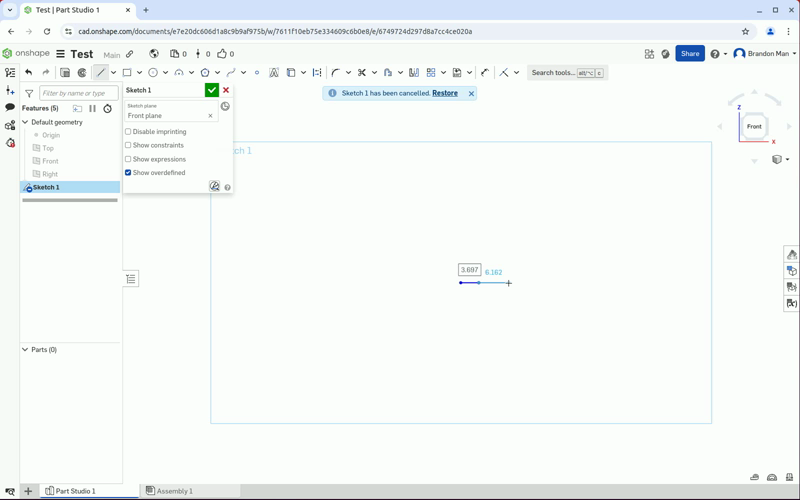
mouse_move(483, 268)
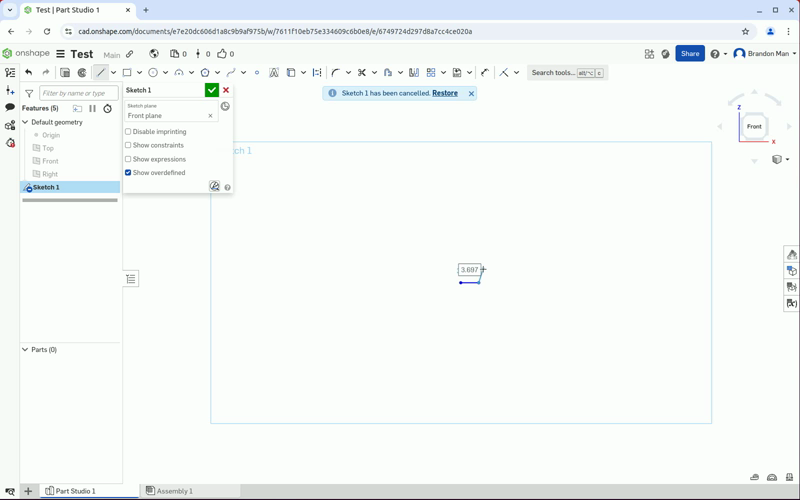
click(483, 268)
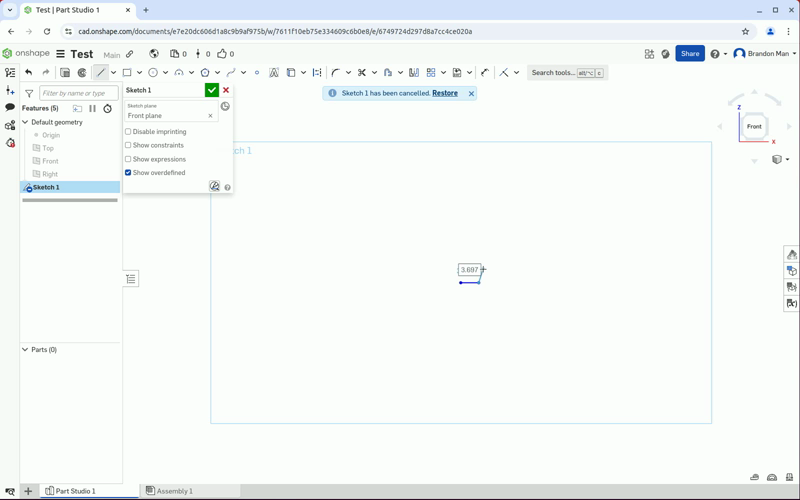
key_up(shift)
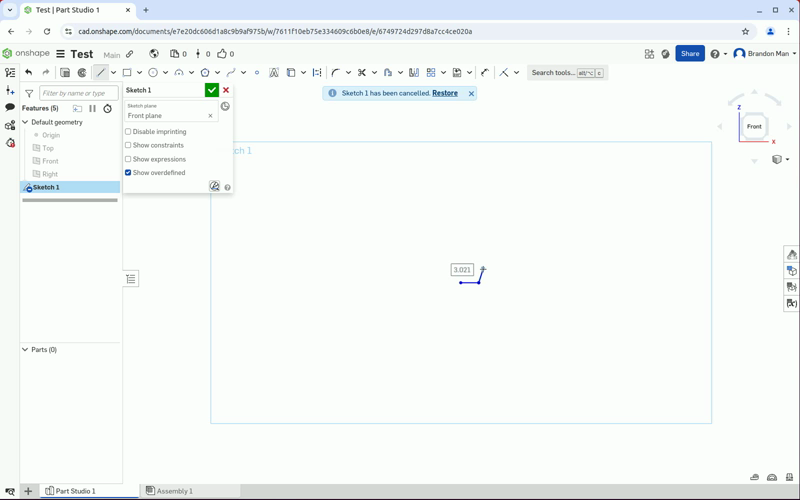
key(esc)
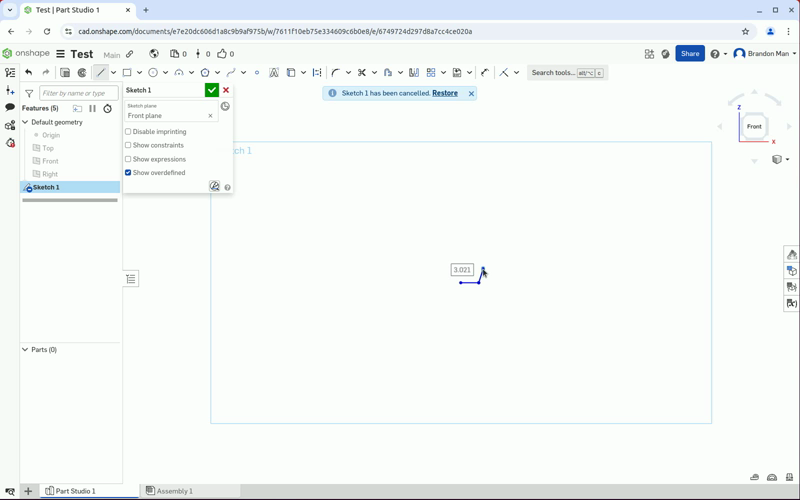
key(a)
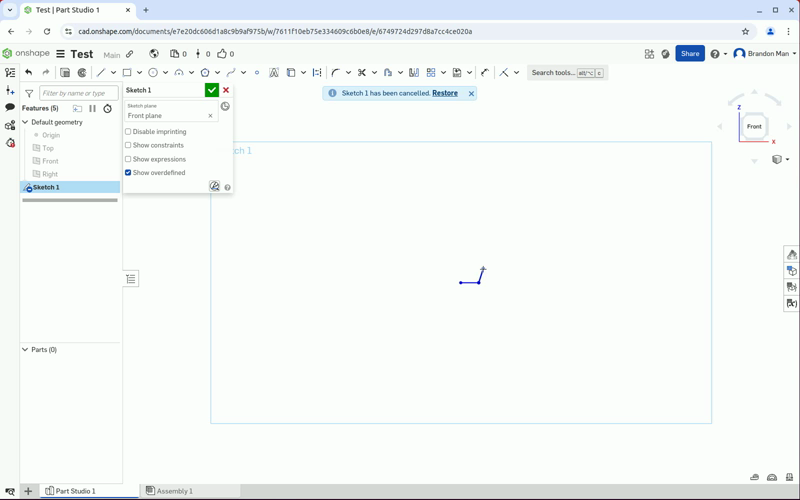
mouse_move(483, 268)
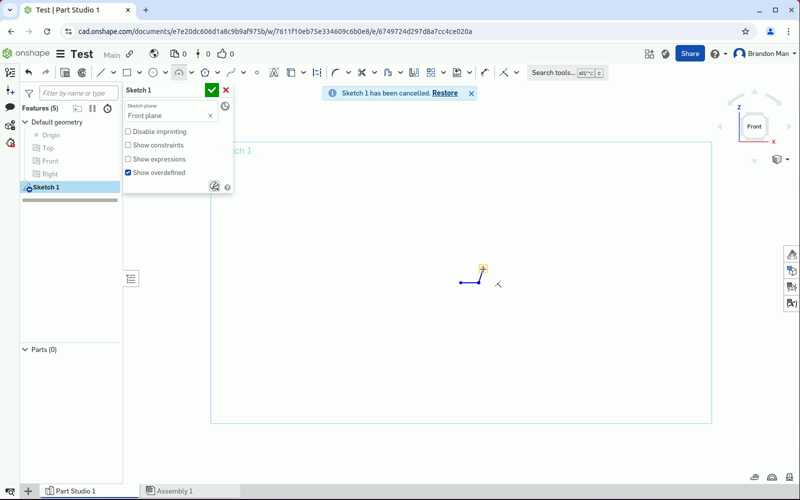
click(483, 268)
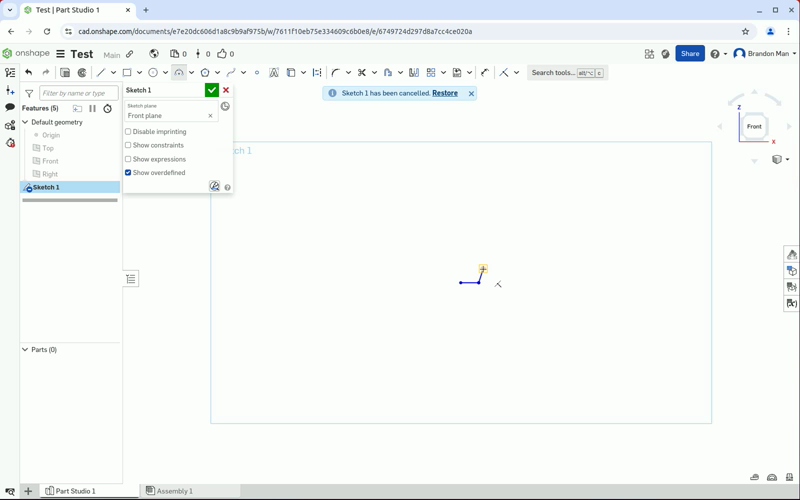
key_down(shift)
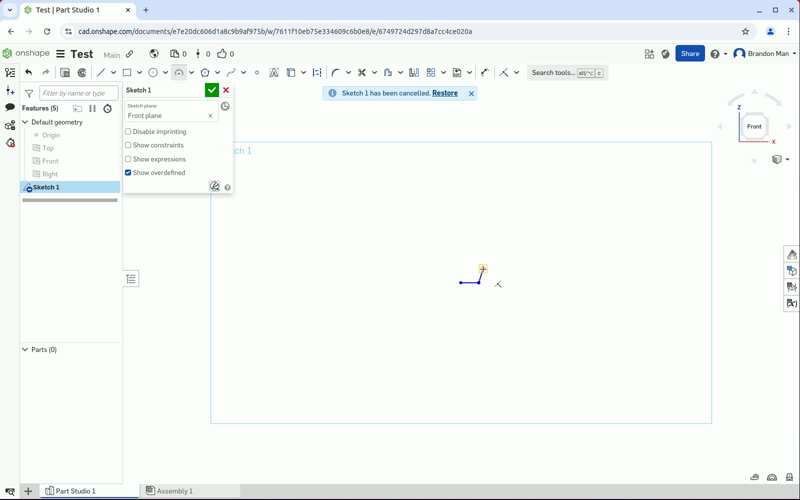
mouse_move(490, 264)
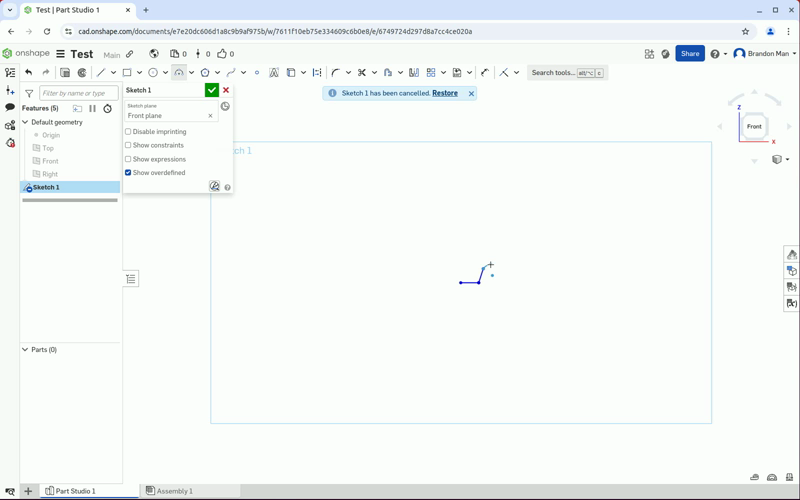
click(490, 264)
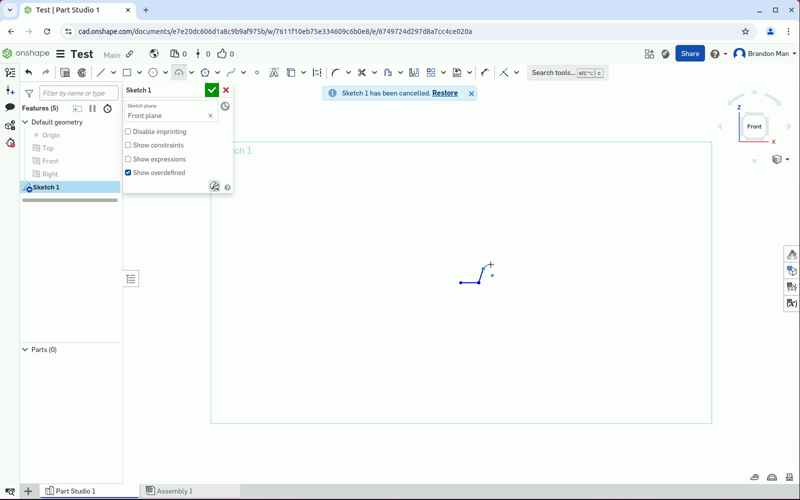
mouse_move(486, 265)
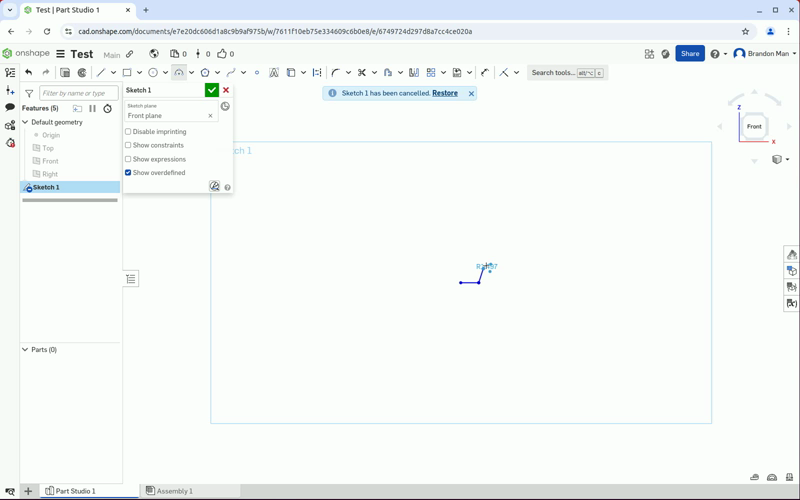
click(486, 265)
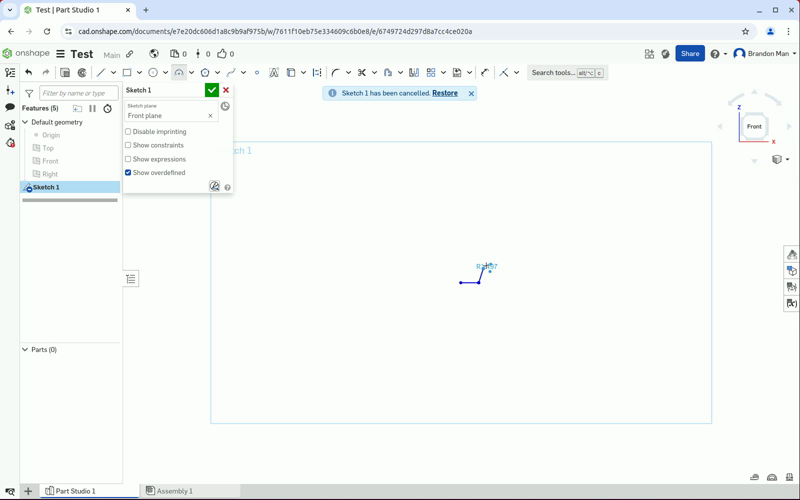
key_up(shift)
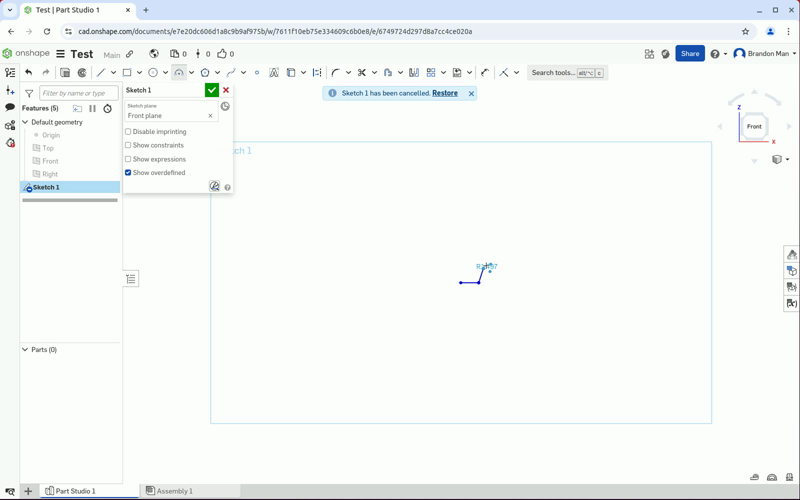
key(esc)
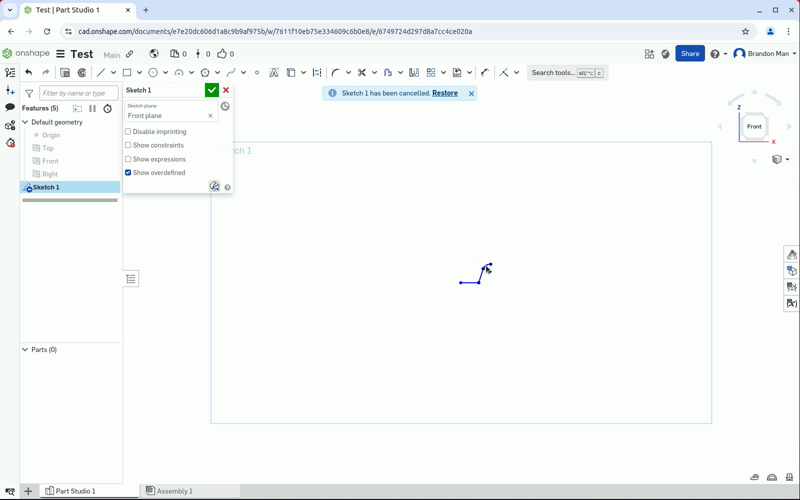
key(l)
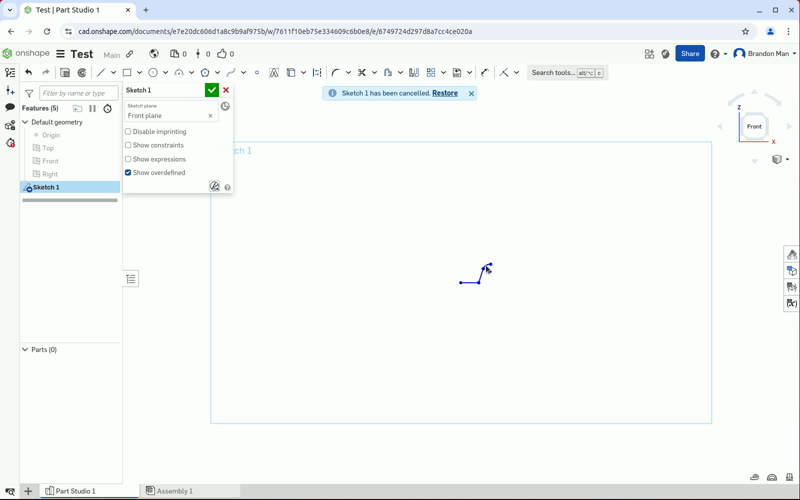
mouse_move(490, 264)
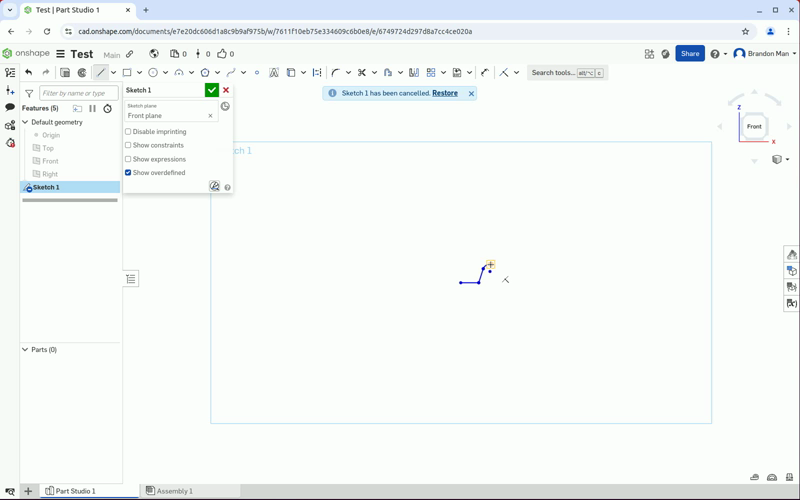
click(490, 264)
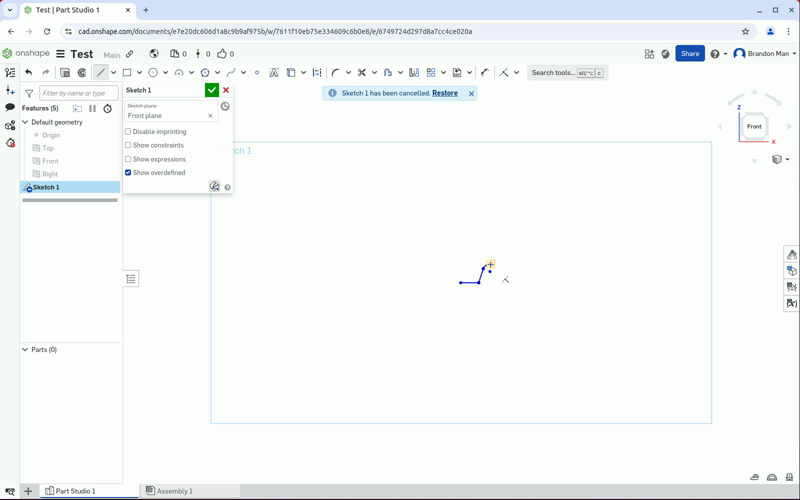
key_down(shift)
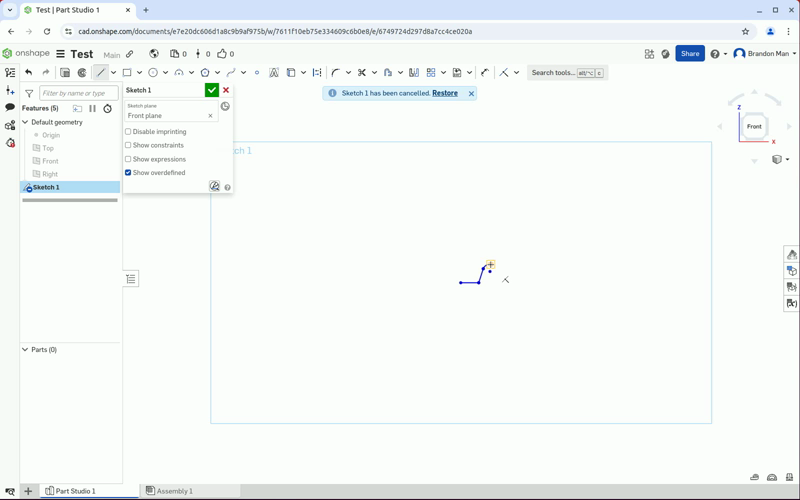
mouse_move(573, 259)
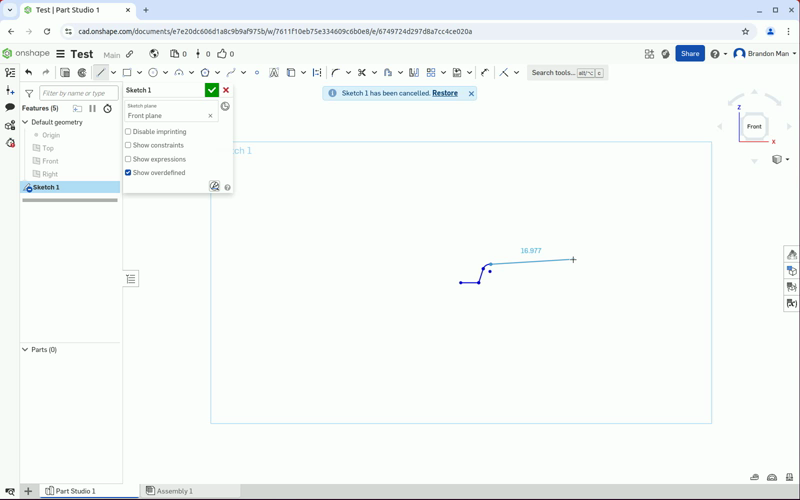
click(573, 259)
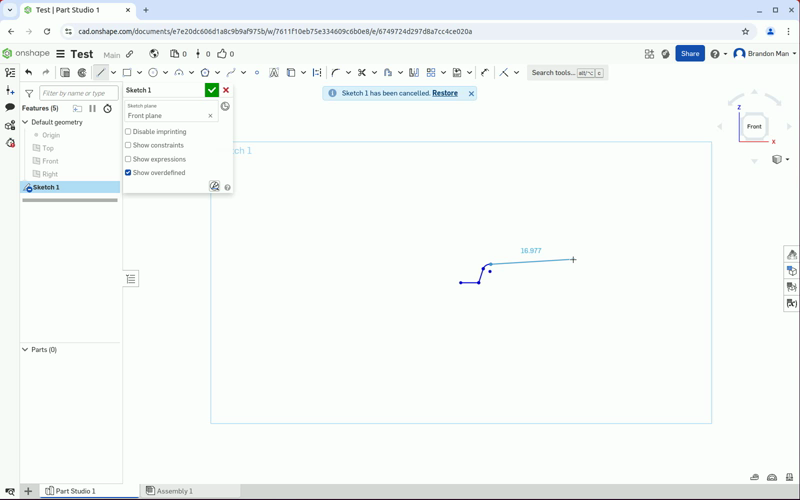
key_up(shift)
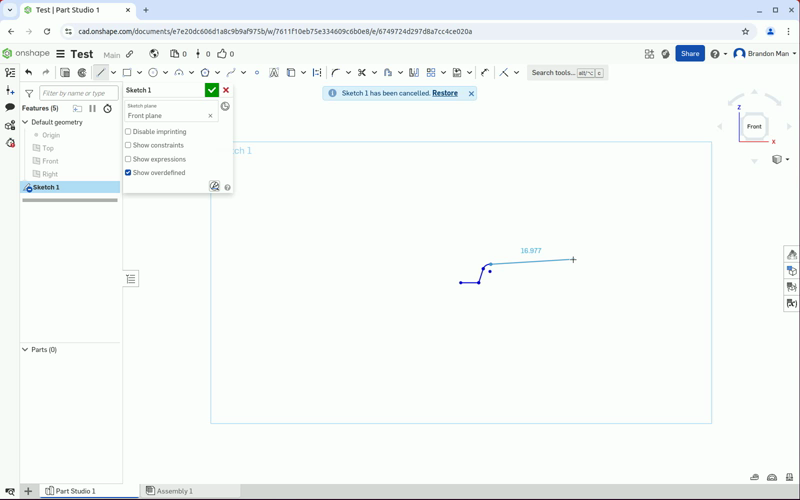
key_down(shift)
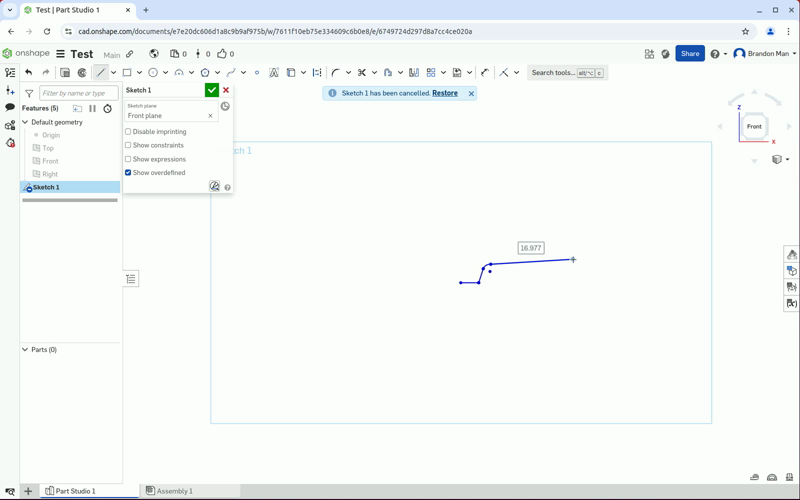
mouse_move(589, 259)
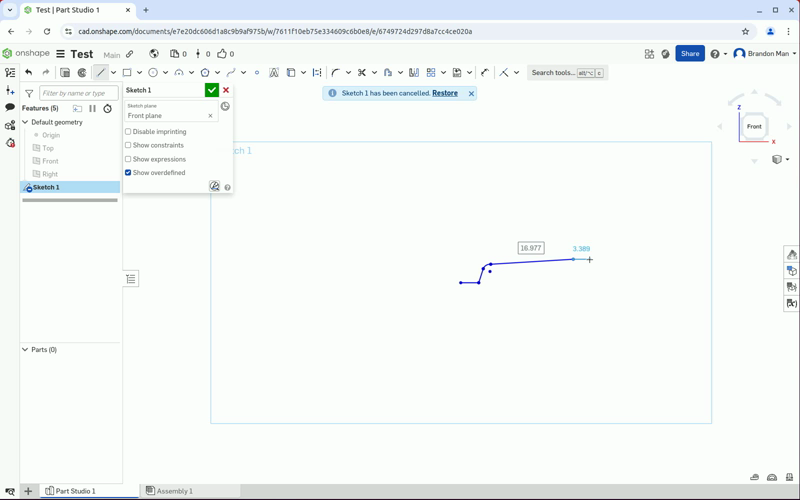
mouse_move(573, 247)
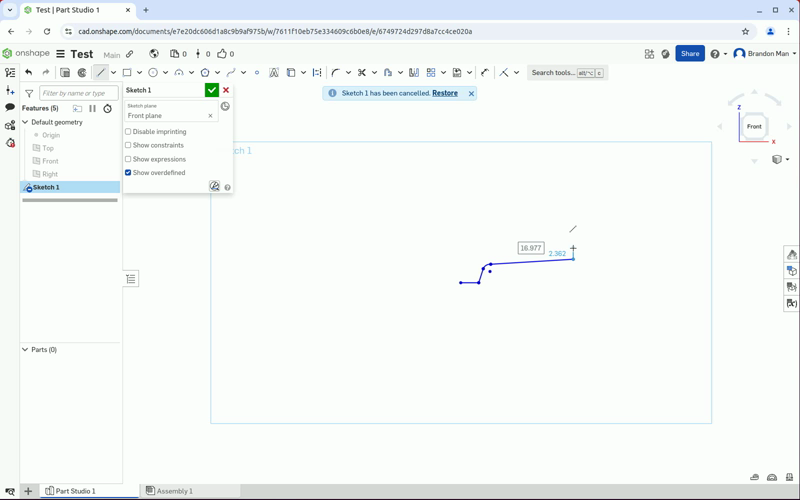
click(573, 247)
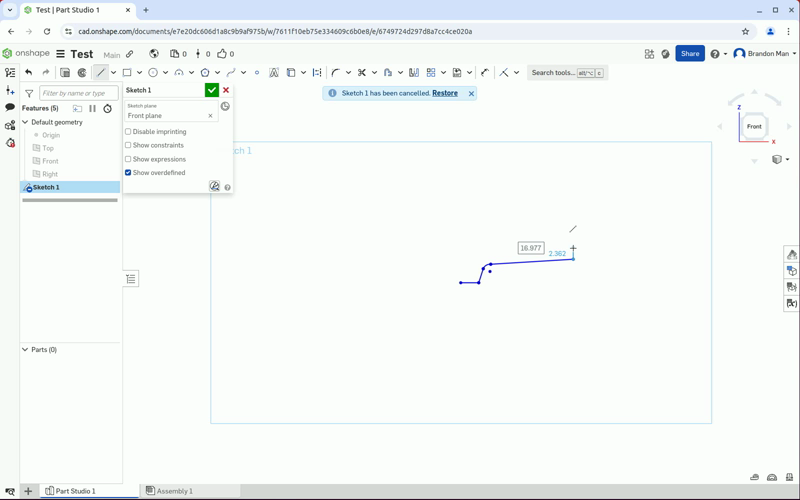
key_up(shift)
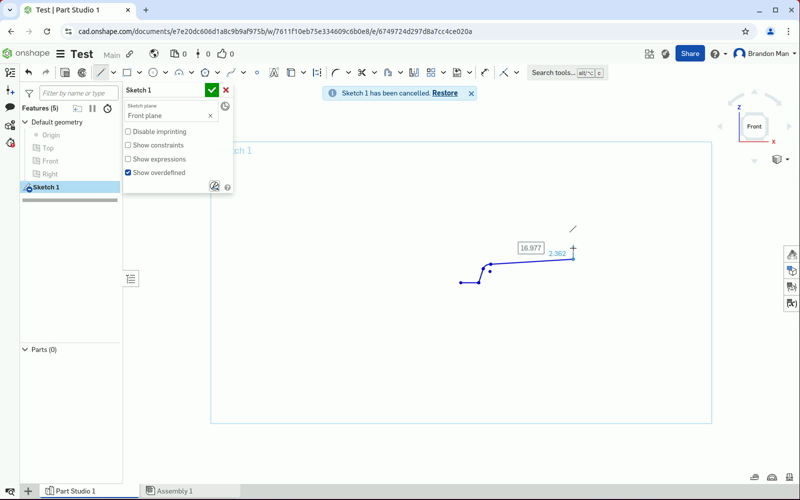
key_down(shift)
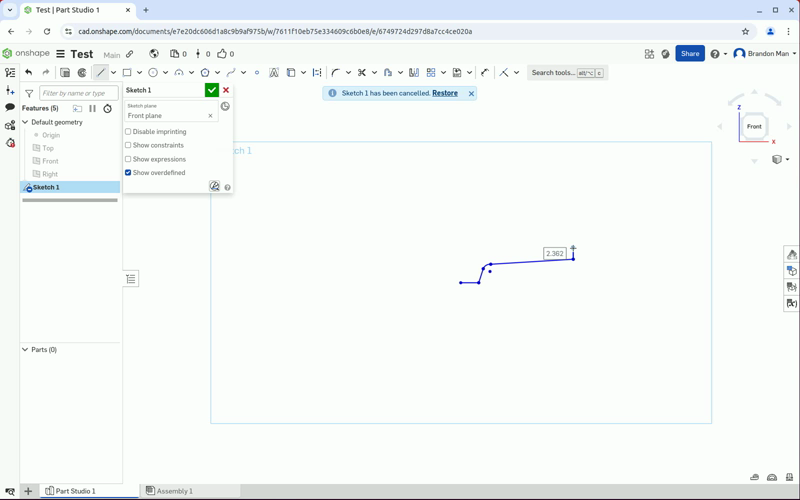
mouse_move(474, 247)
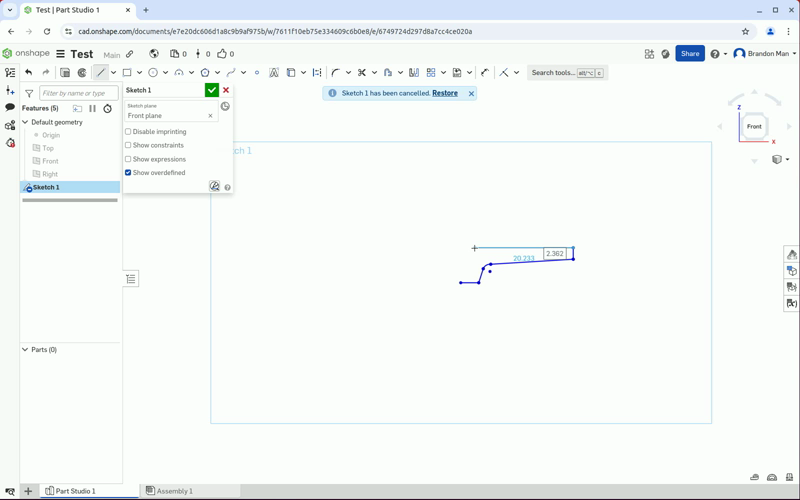
click(474, 247)
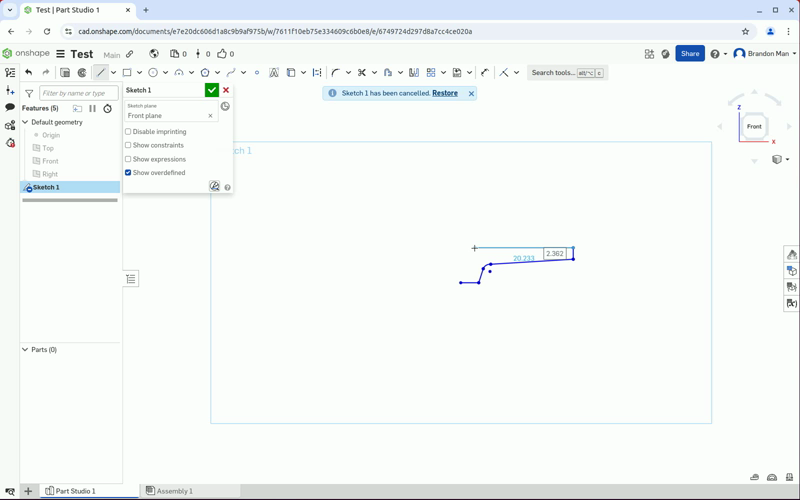
key_up(shift)
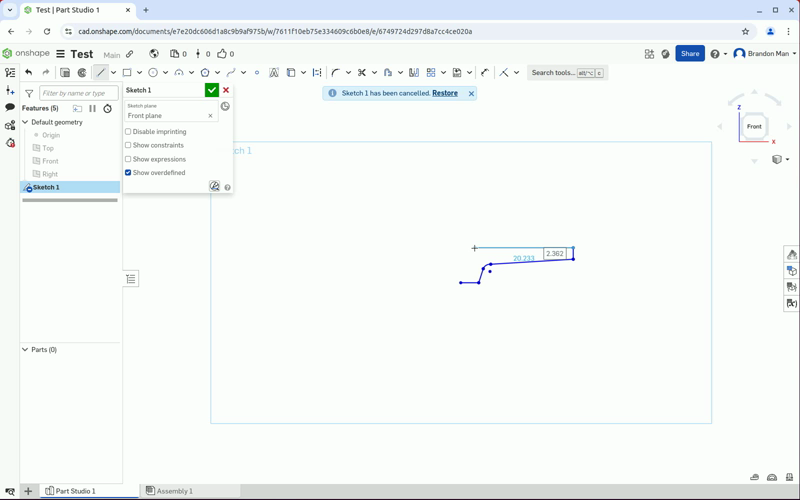
key(esc)
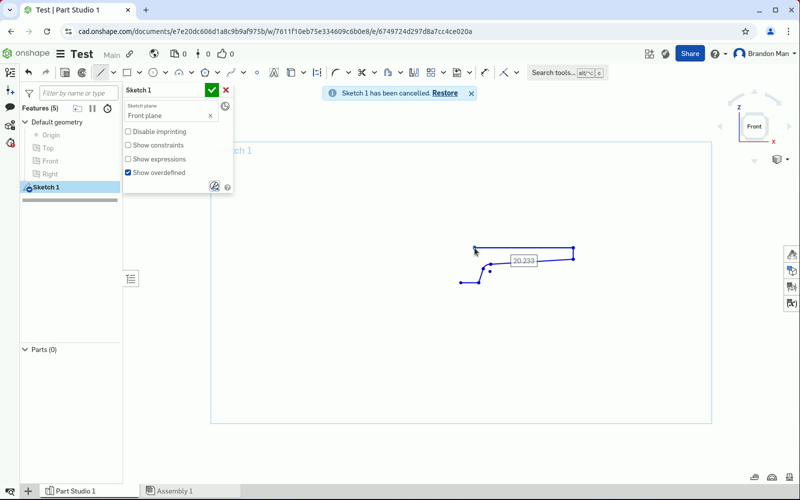
key(a)
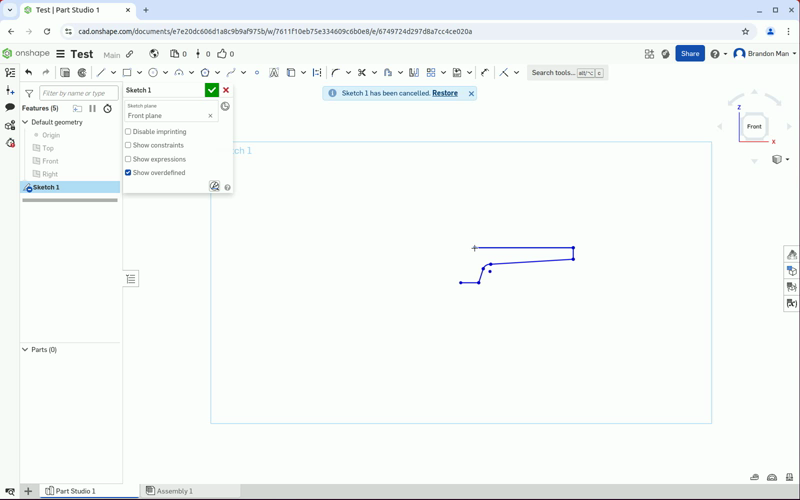
mouse_move(474, 247)
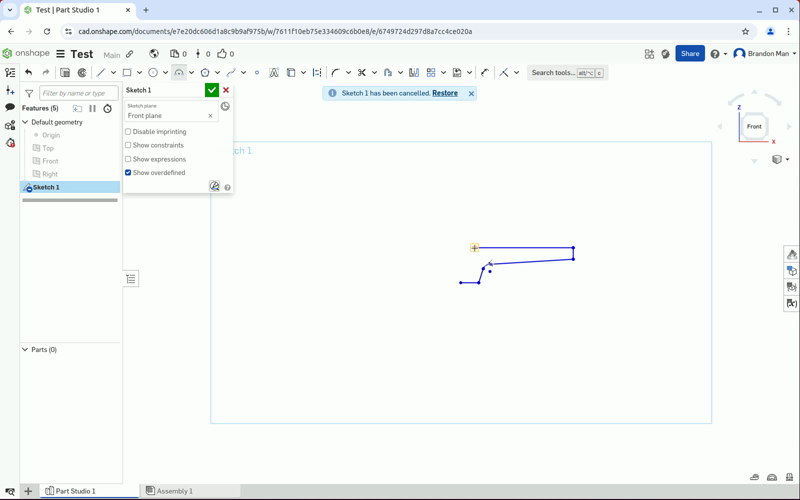
click(474, 247)
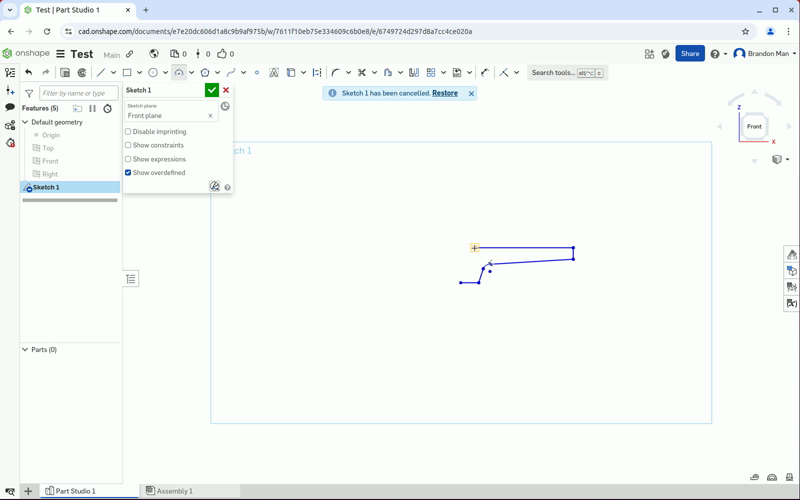
key_down(shift)
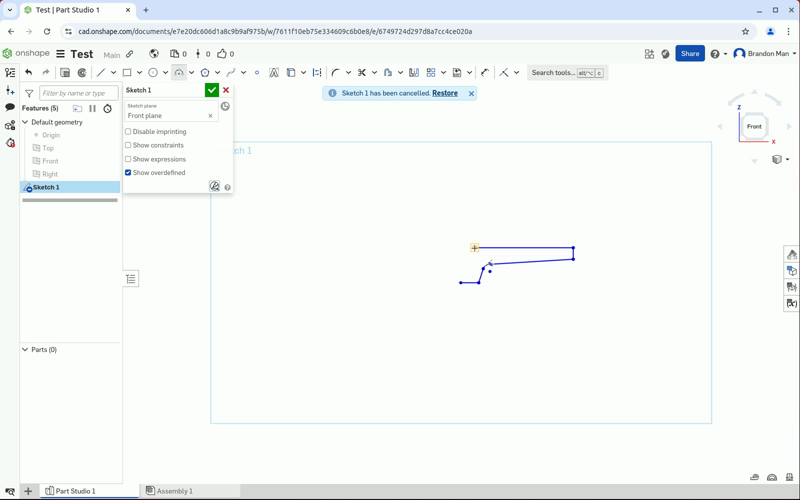
mouse_move(460, 261)
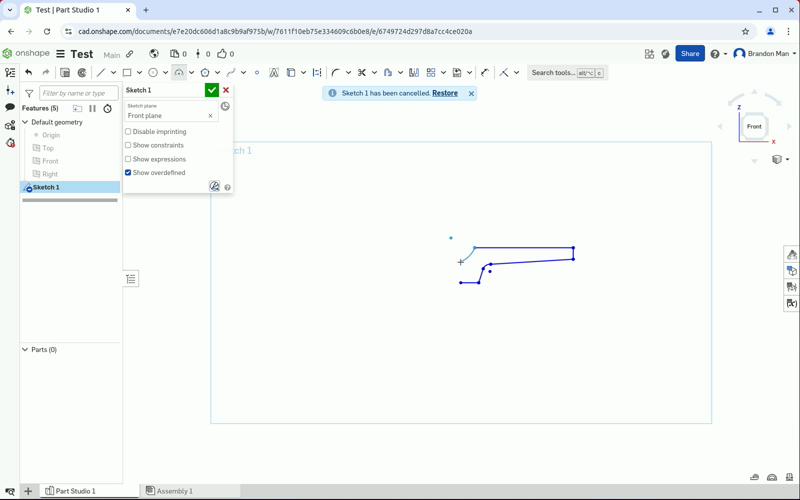
click(460, 261)
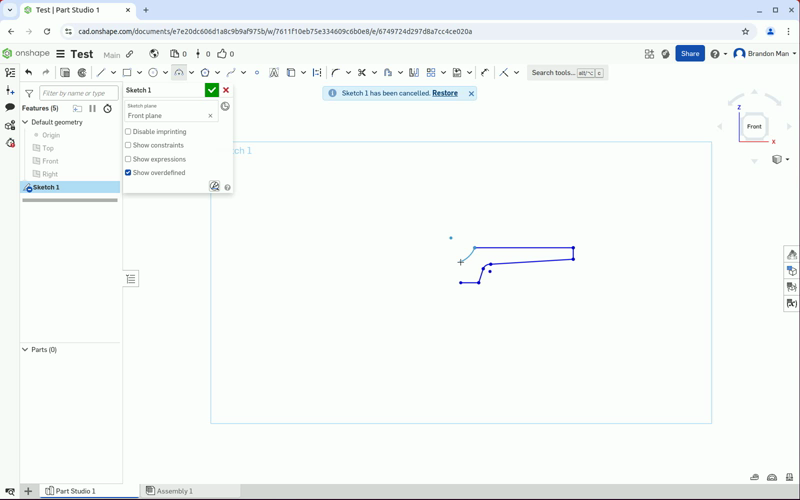
mouse_move(464, 251)
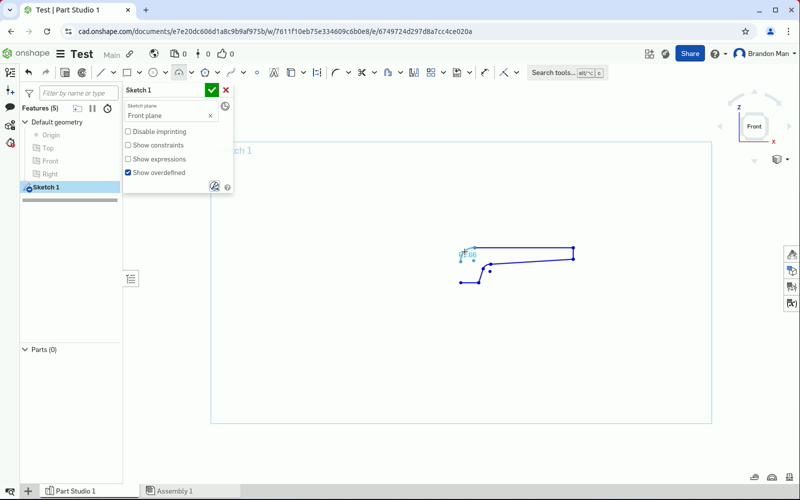
click(464, 251)
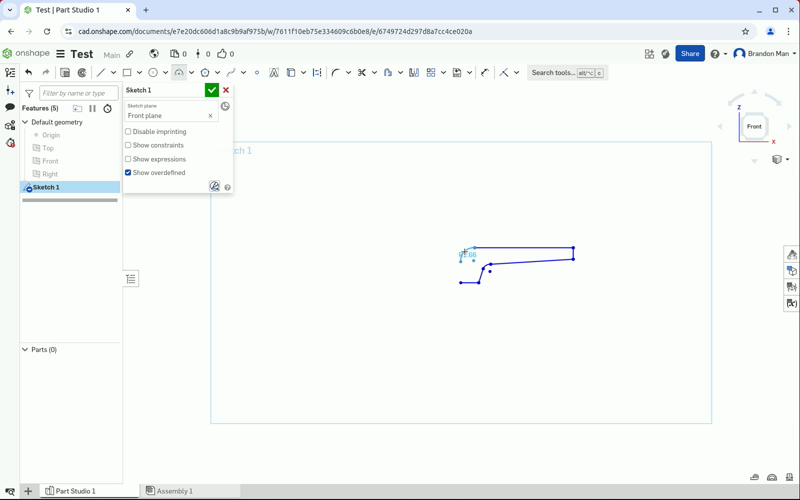
key_up(shift)
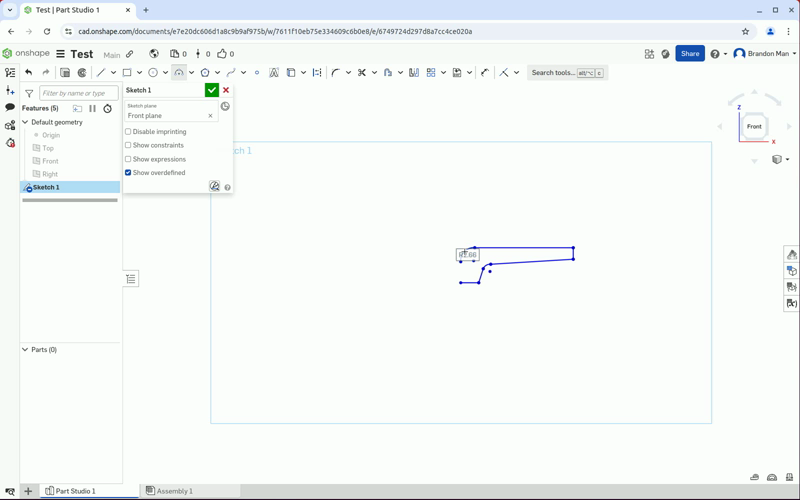
key(esc)
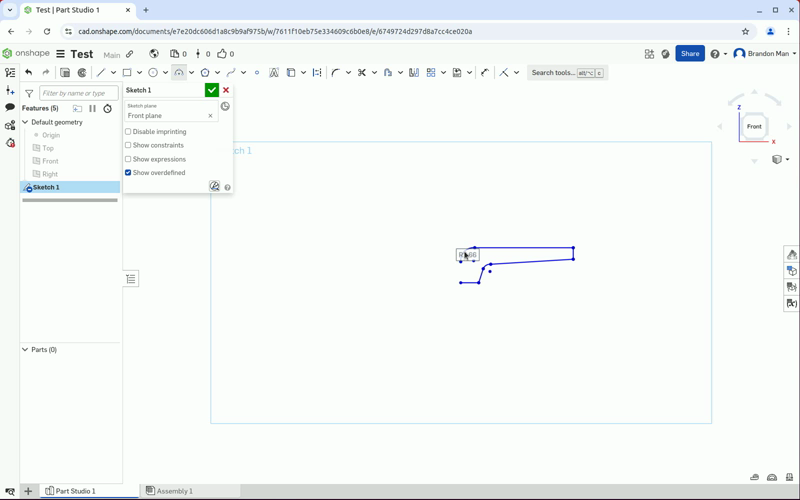
key(l)
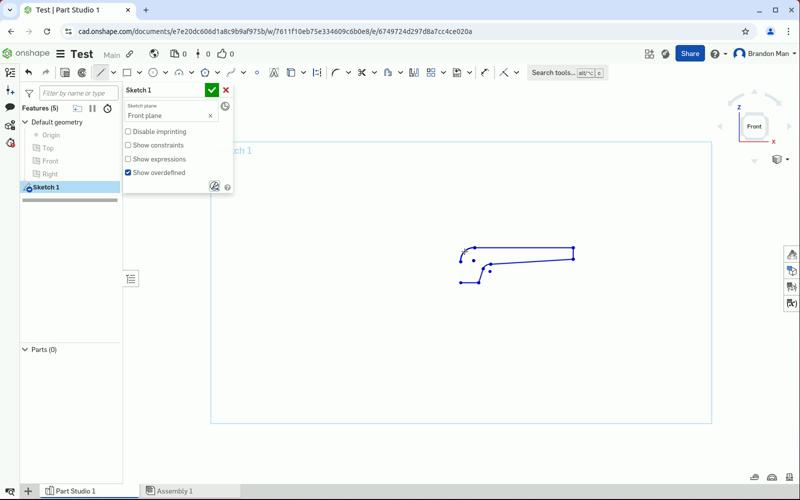
mouse_move(460, 261)
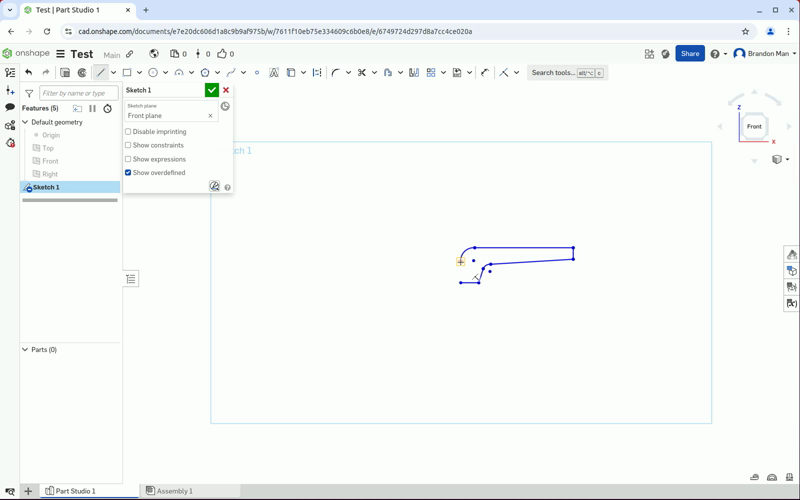
click(460, 261)
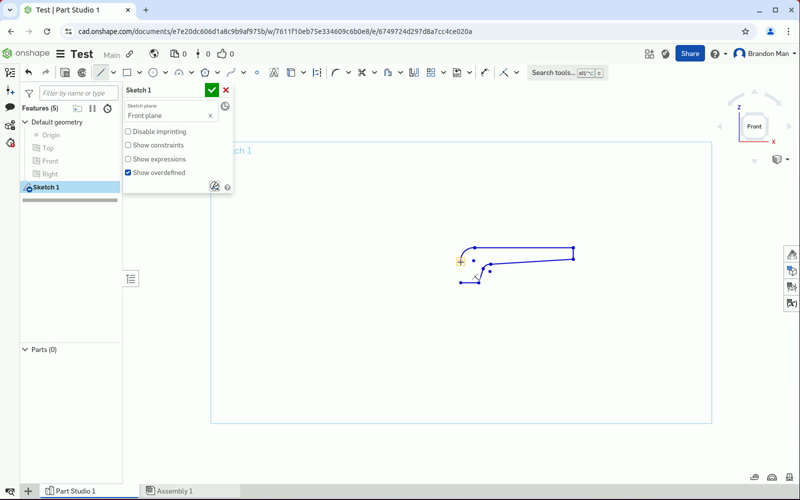
mouse_move(490, 261)
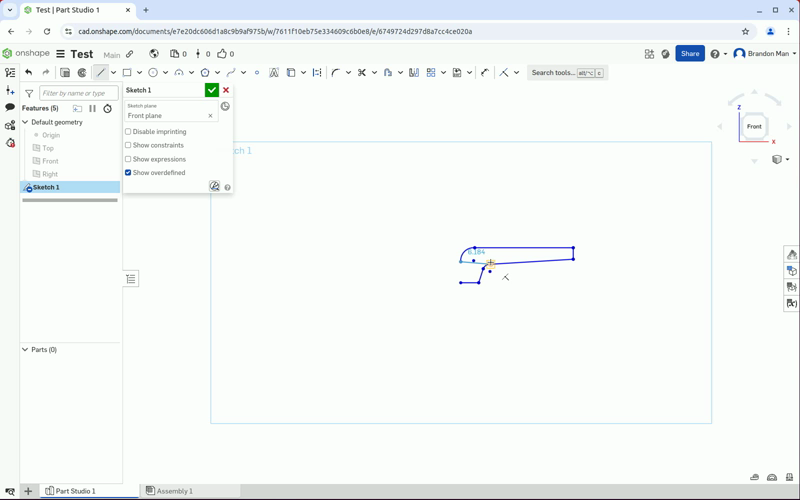
key_down(shift)
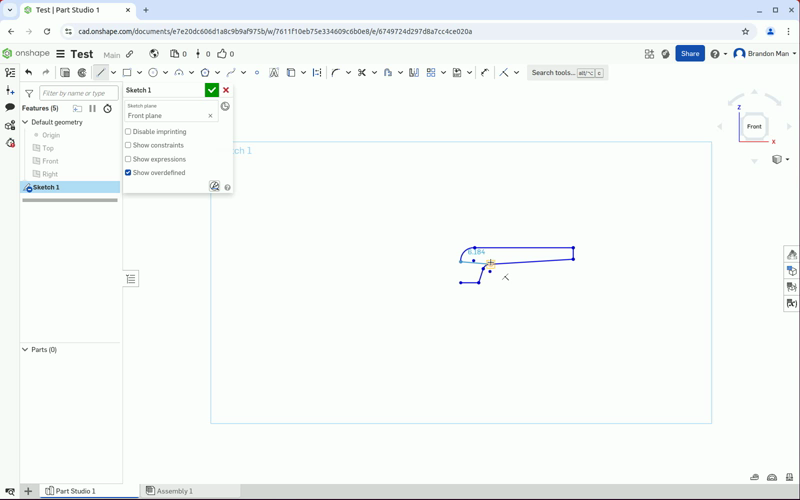
mouse_move(460, 282)
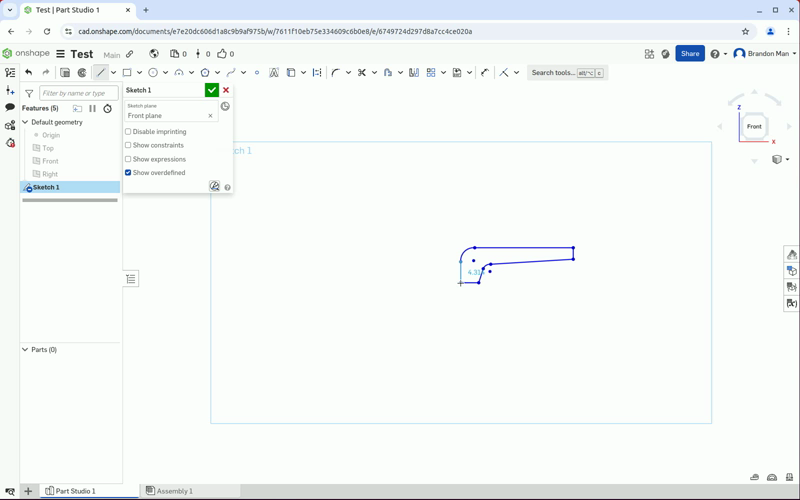
key_up(shift)
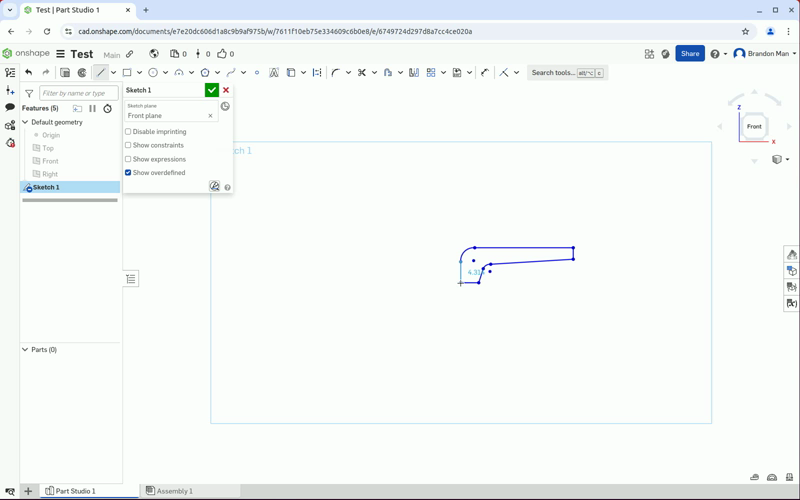
click(460, 282)
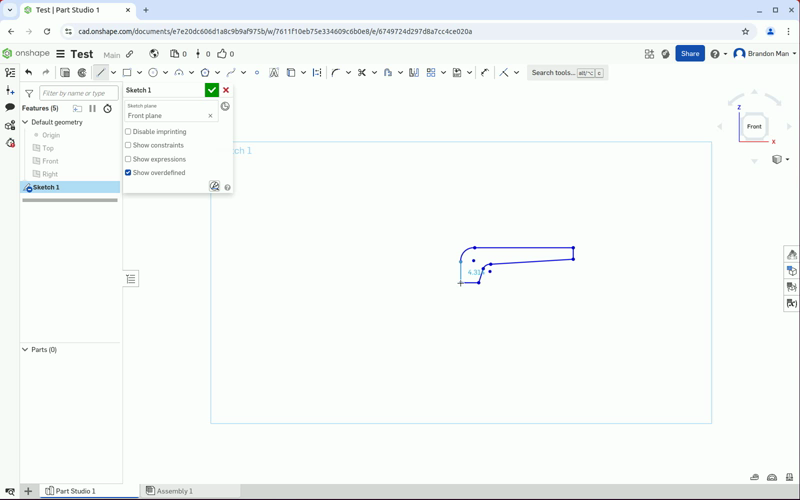
key(esc)
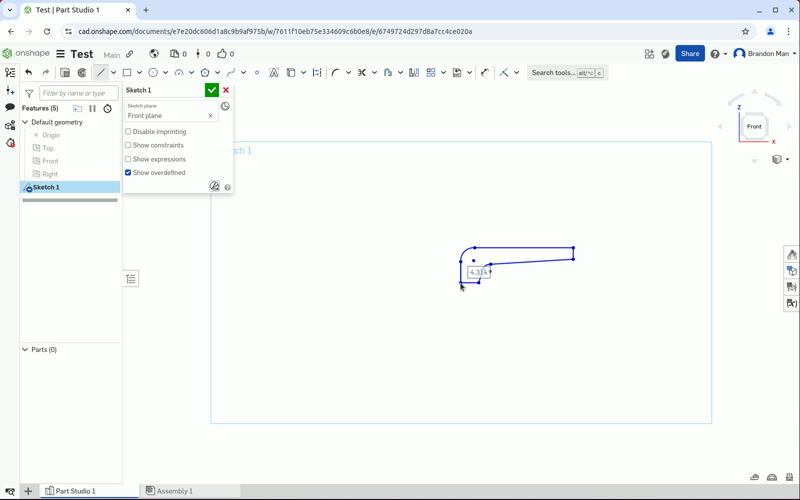
mouse_move(473, 251)
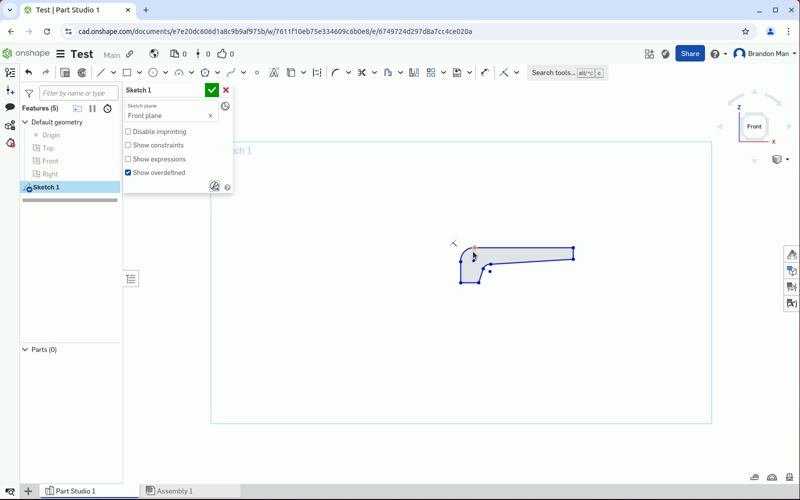
click(473, 251)
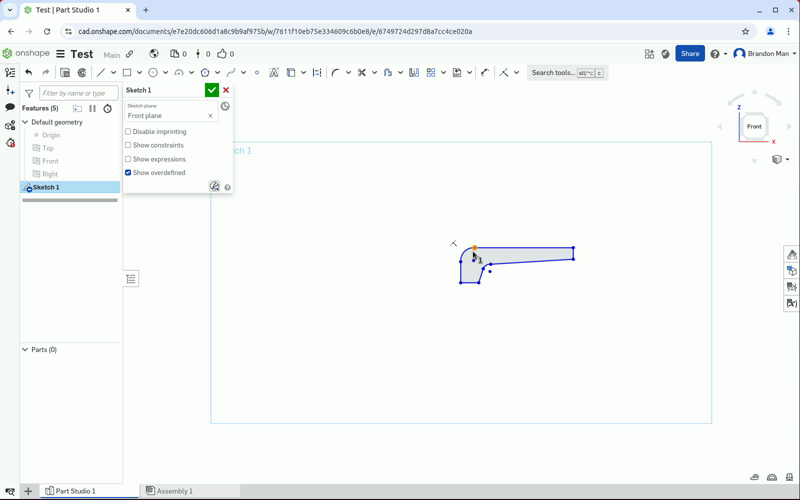
mouse_move(73, 352)
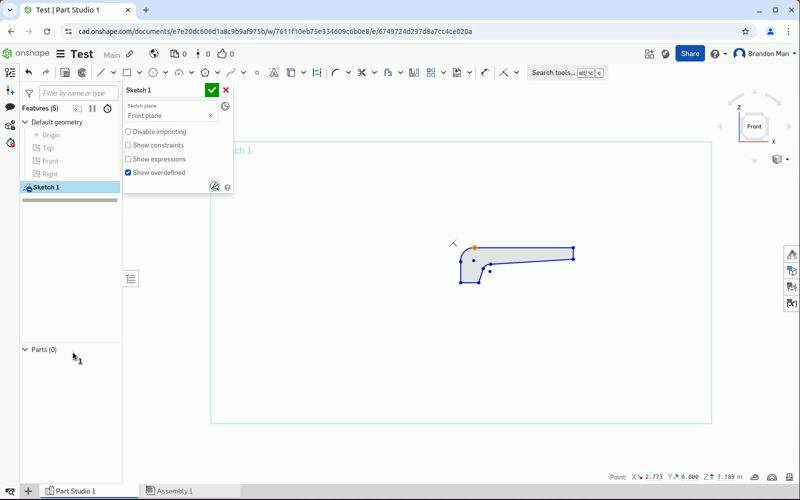
key(shift+y)
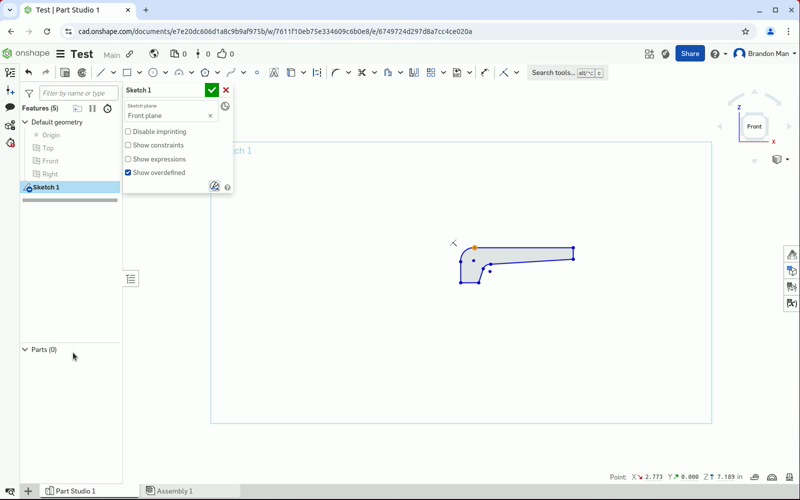
key(shift+e)
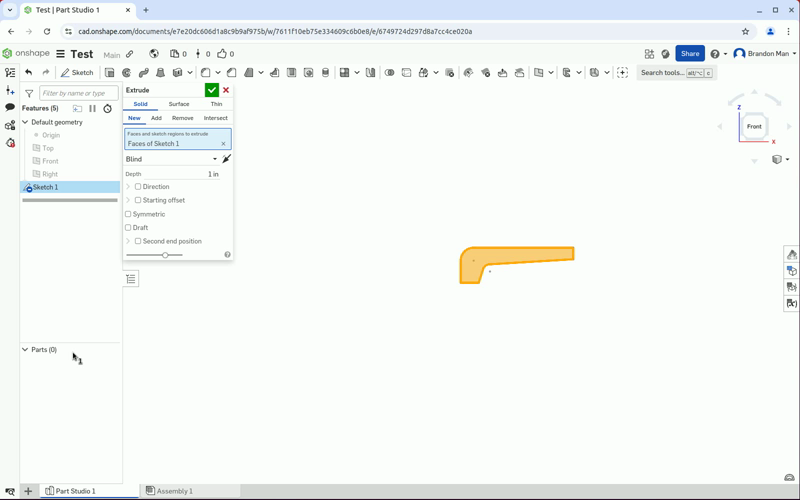
mouse_move(143, 106)
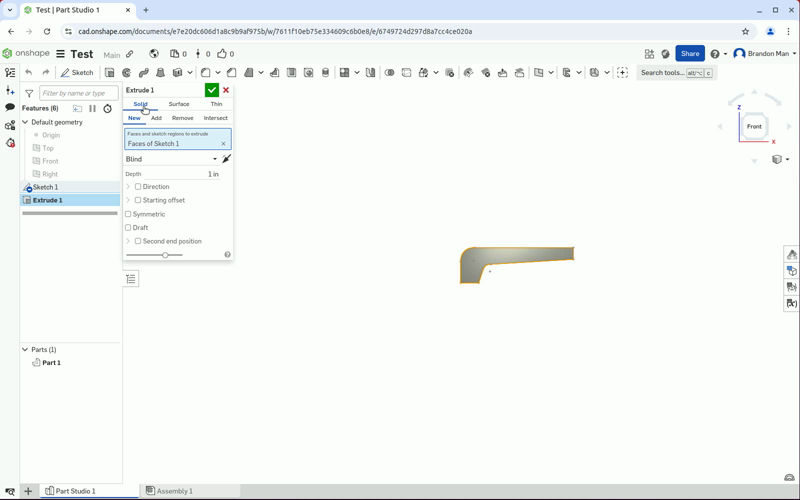
click(143, 106)
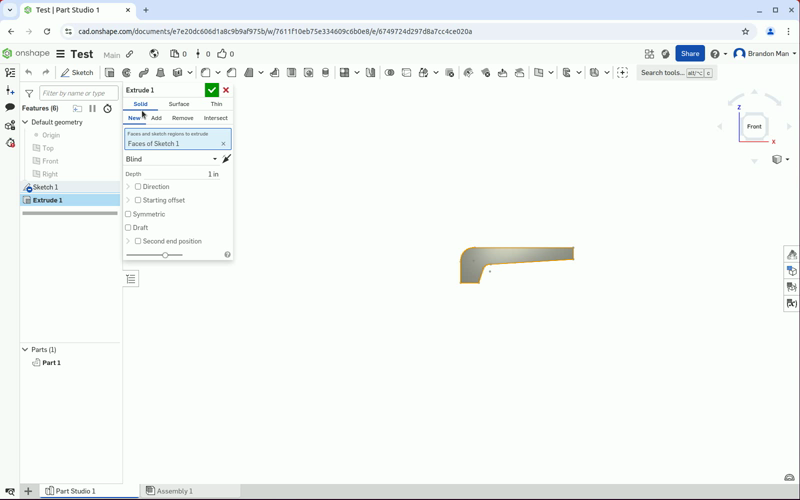
mouse_move(137, 120)
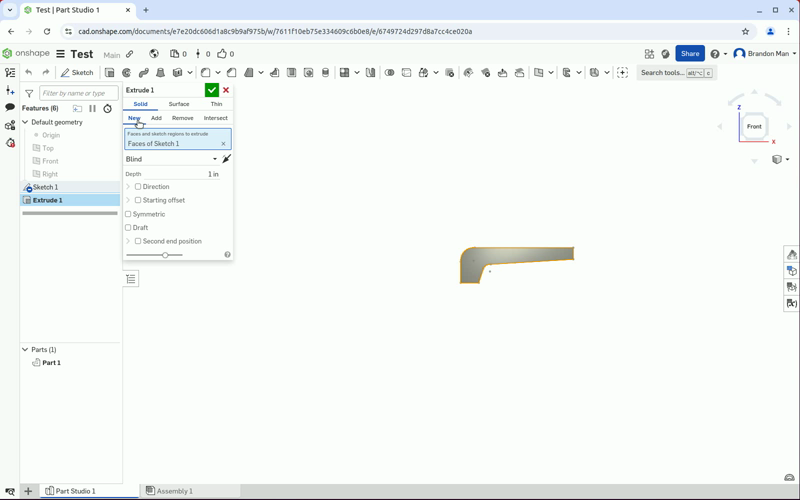
click(137, 120)
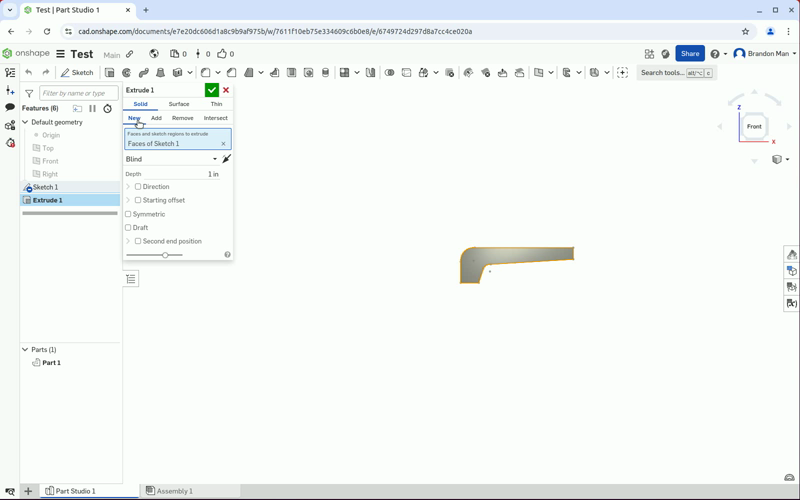
key(tab, 4)
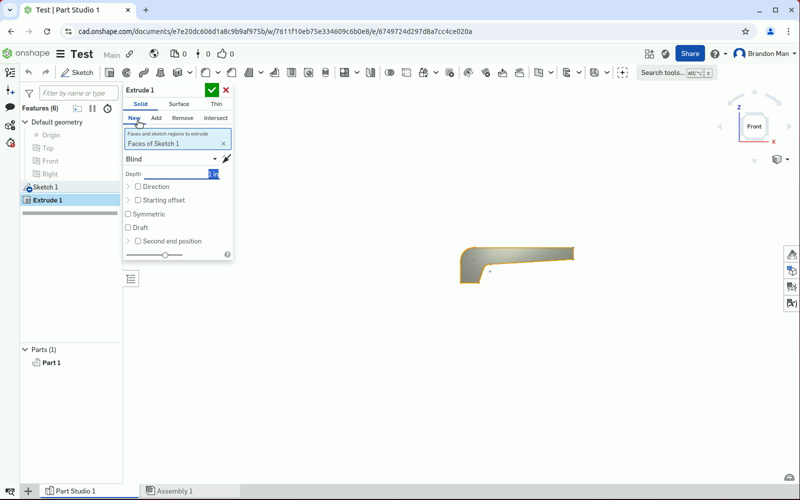
text(0.963)
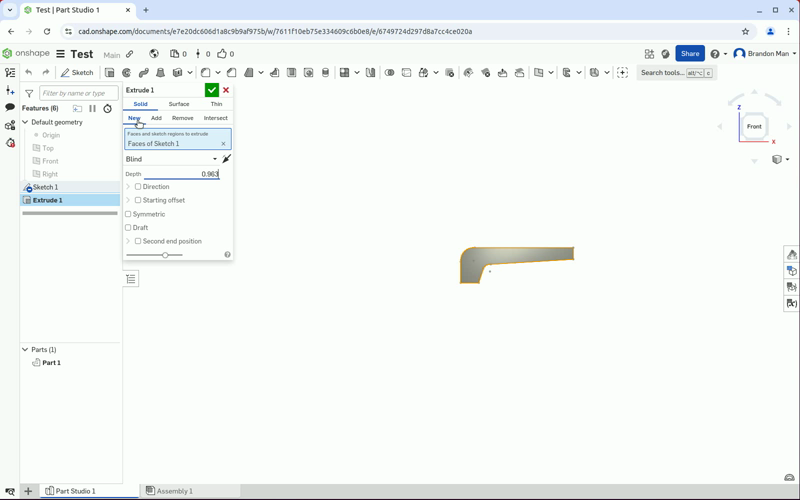
key(enter)
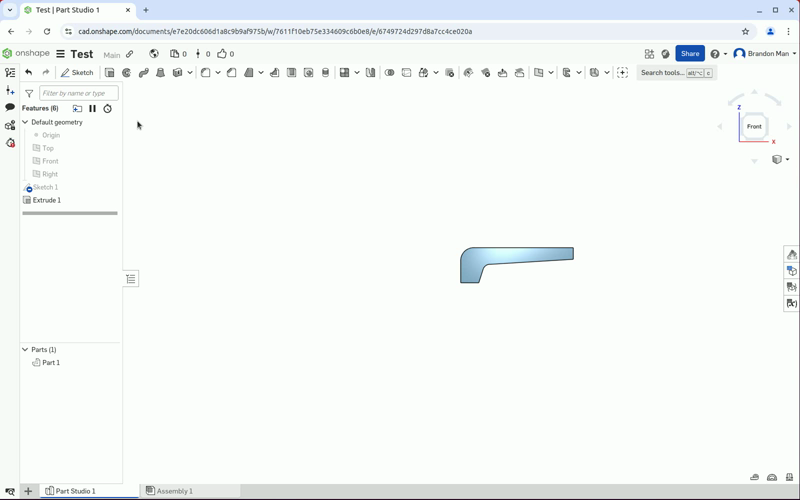
key(shift+h)
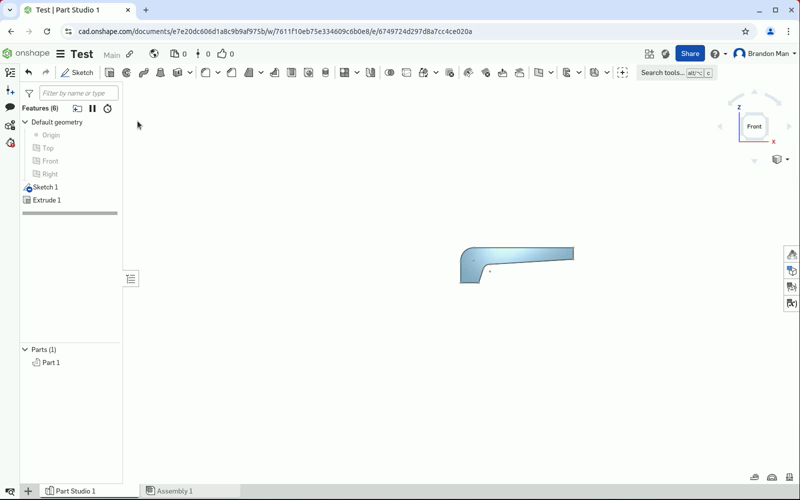
key(shift+h)
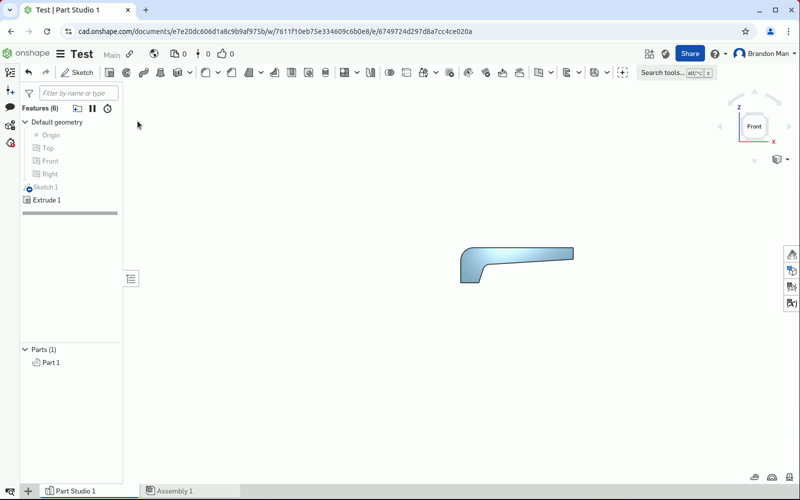
mouse_move(73, 189)
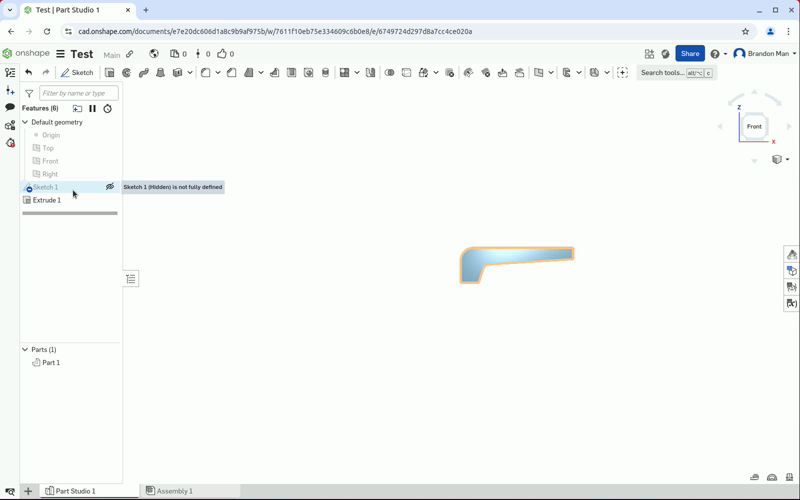
click(73, 189)
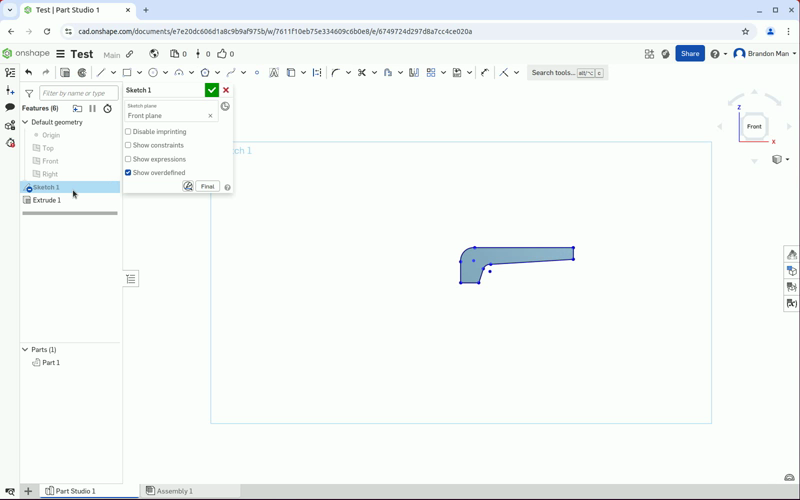
mouse_move(229, 92)
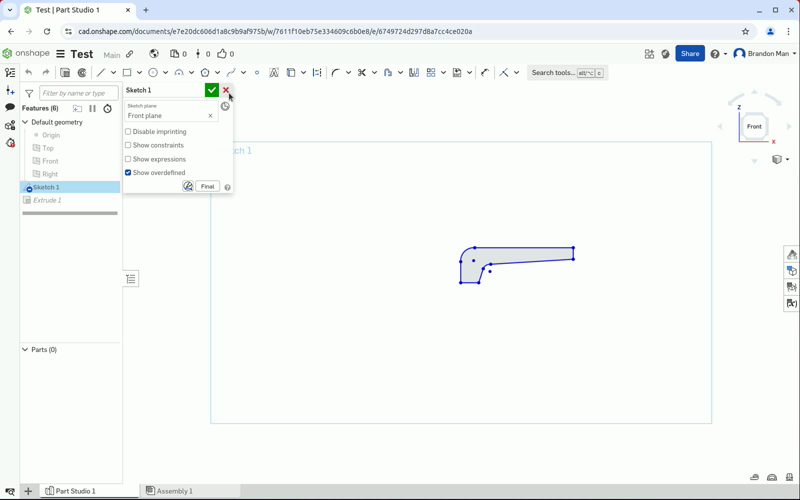
click(229, 92)
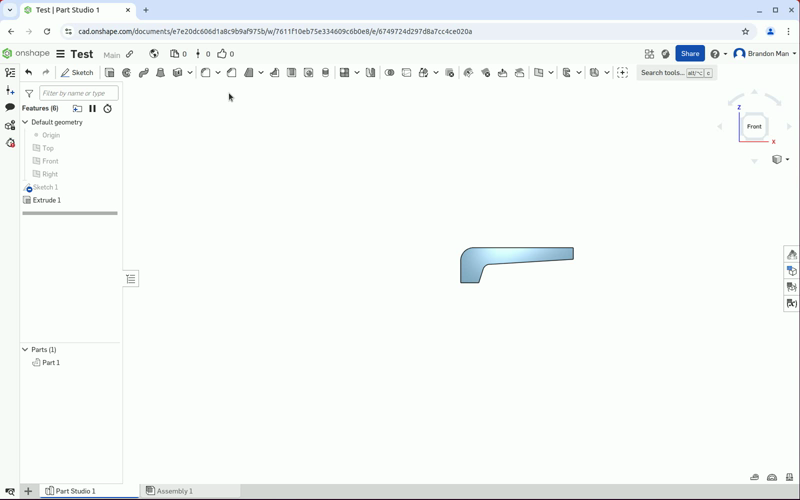
mouse_move(541, 75)
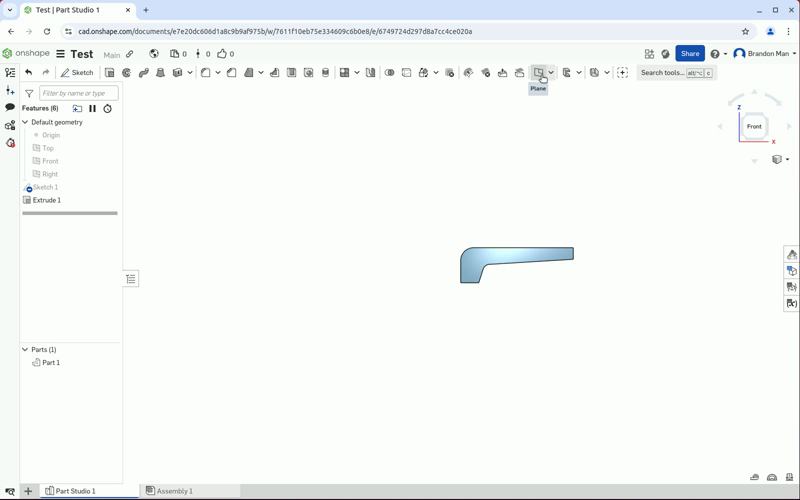
click(541, 75)
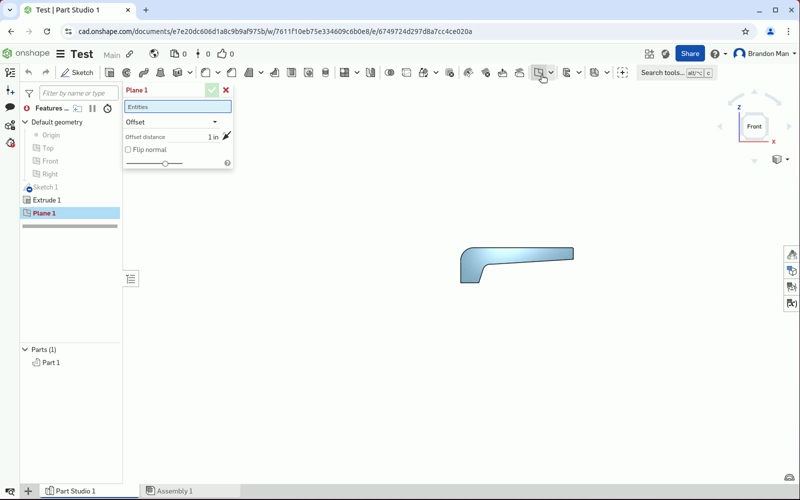
mouse_move(73, 163)
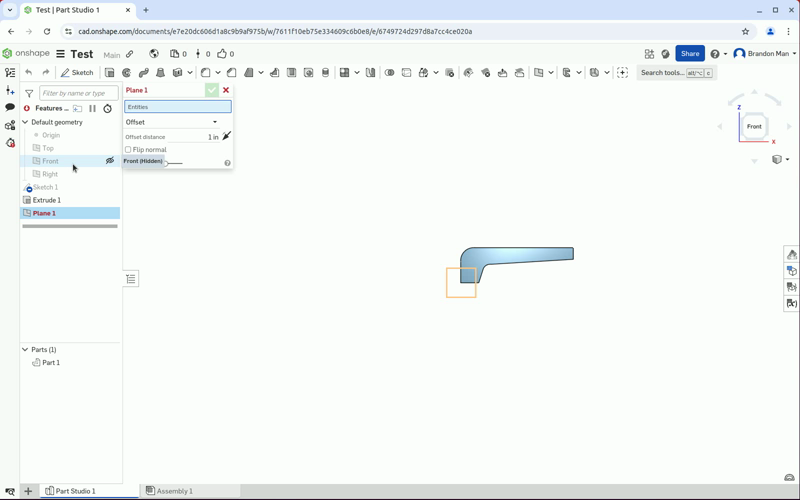
click(73, 163)
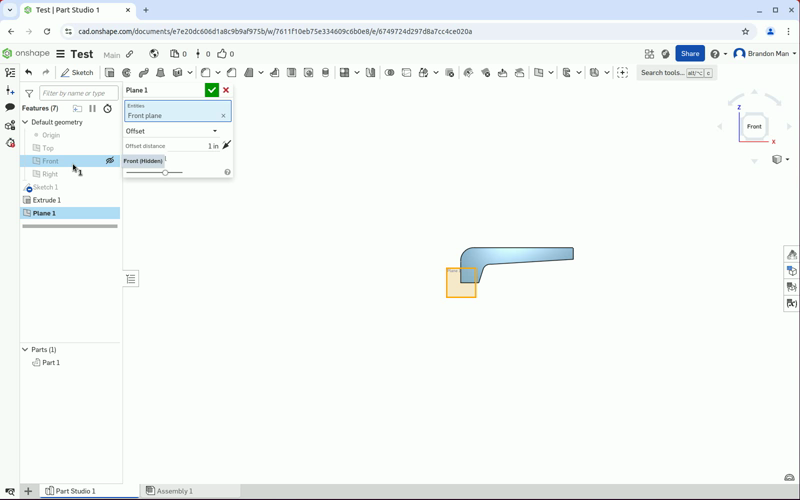
key(tab, 2)
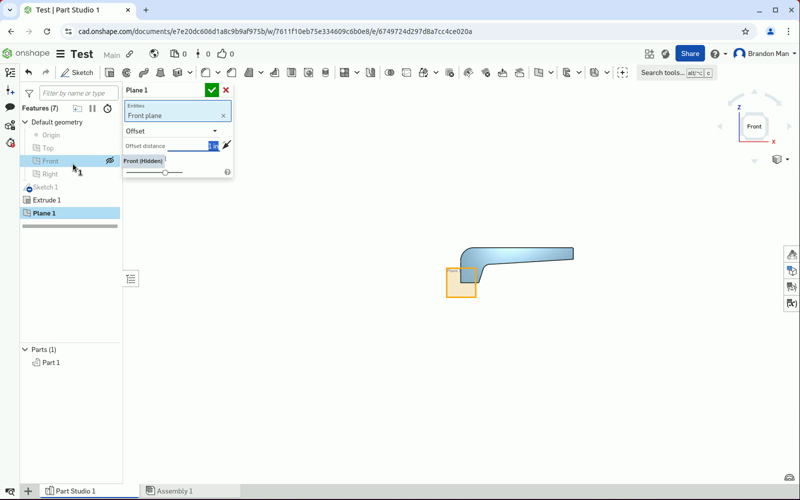
text(0.955)
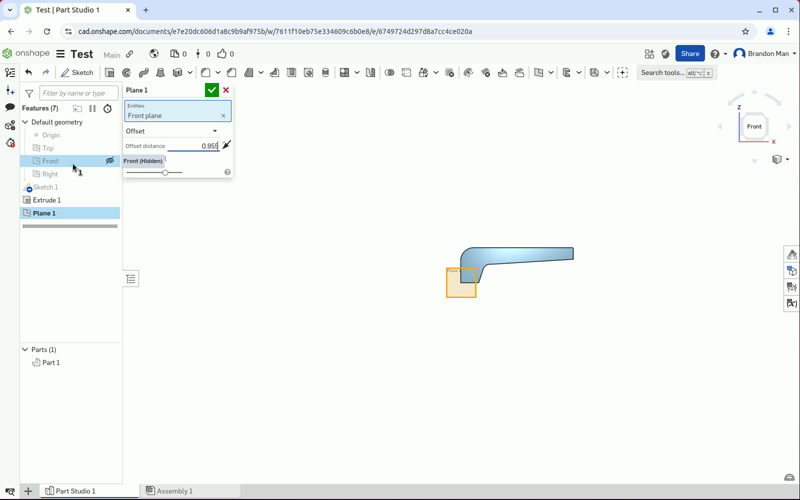
key(enter, 2)
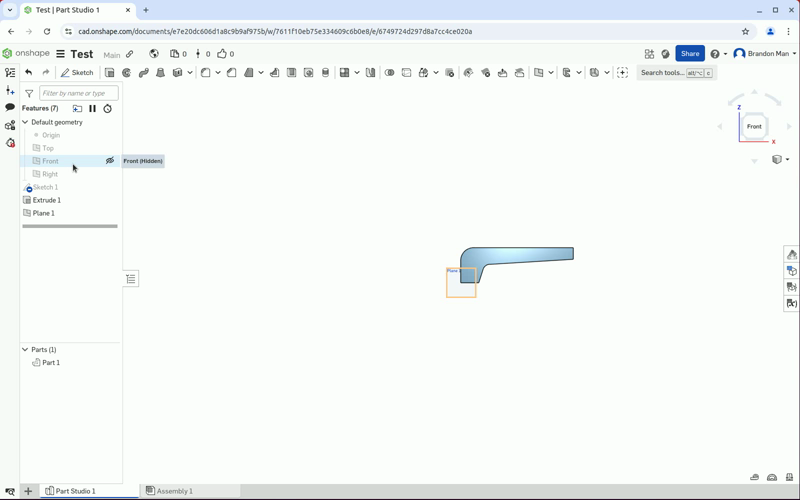
key(shift+s)
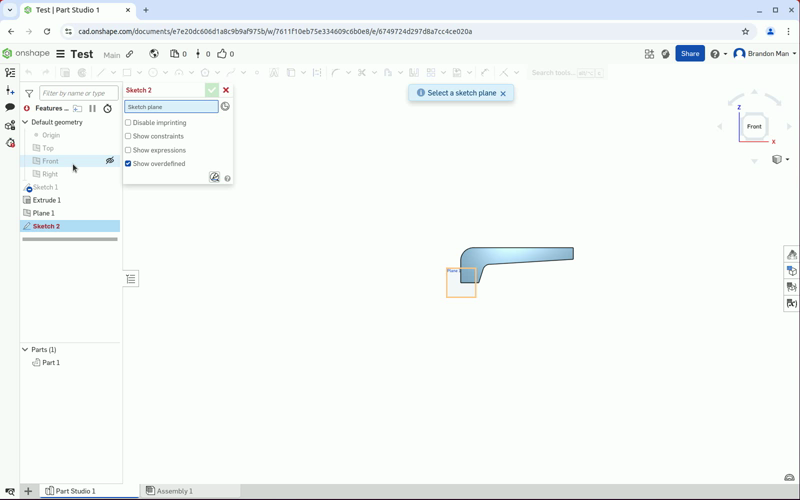
mouse_move(73, 215)
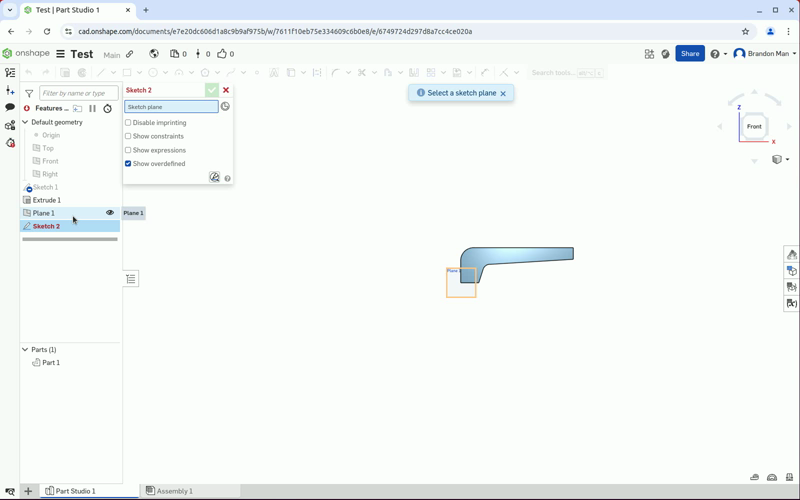
click(73, 215)
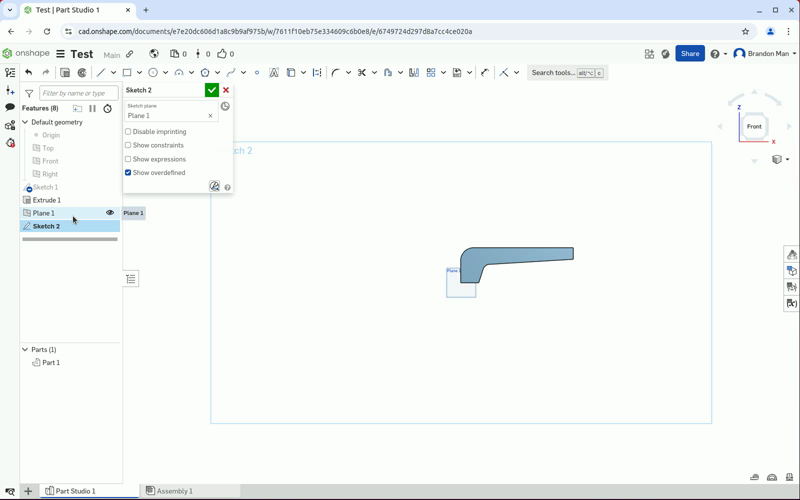
mouse_move(73, 352)
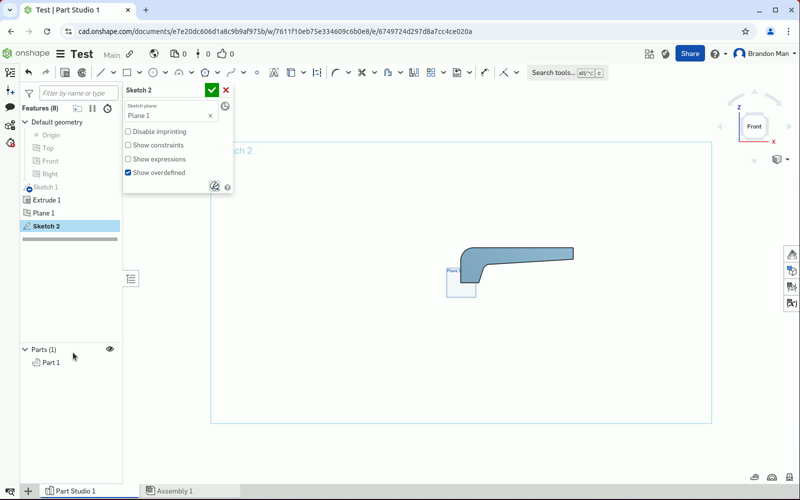
key(y)
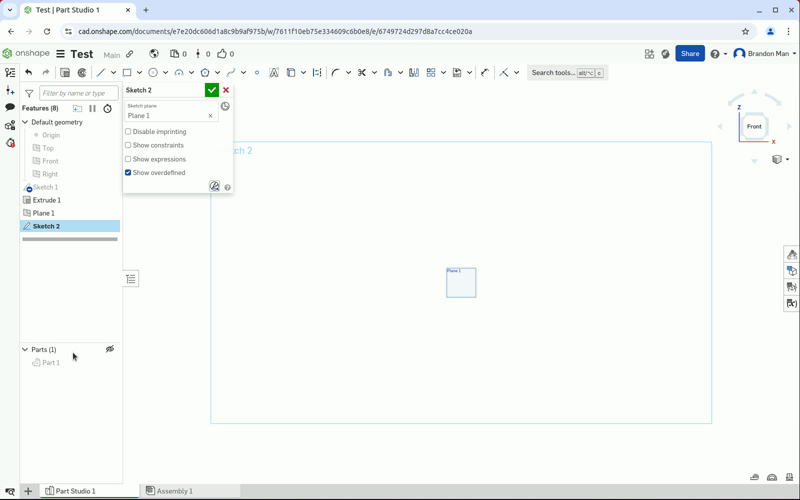
key(c)
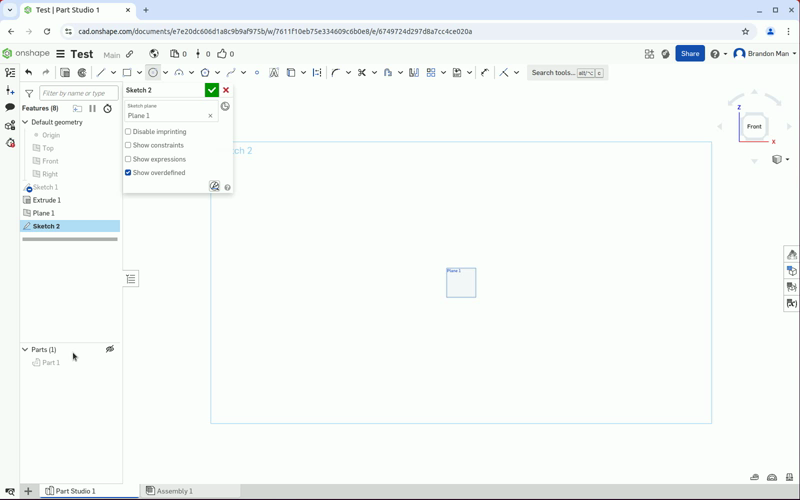
key_down(shift)
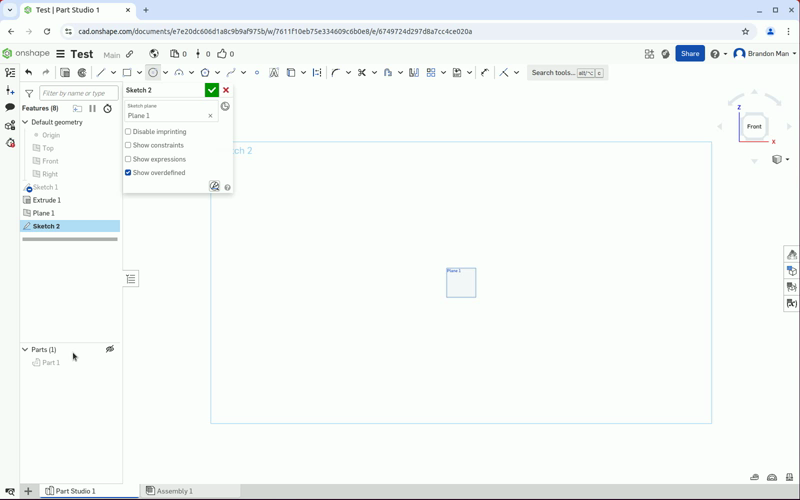
mouse_move(476, 261)
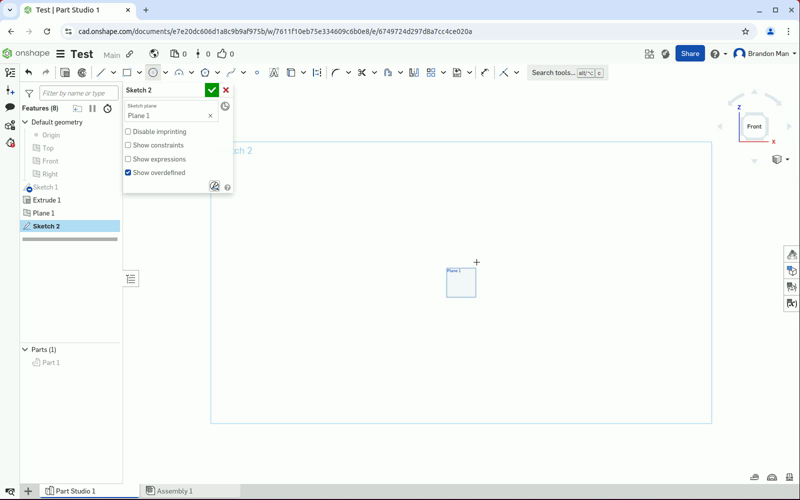
click(476, 261)
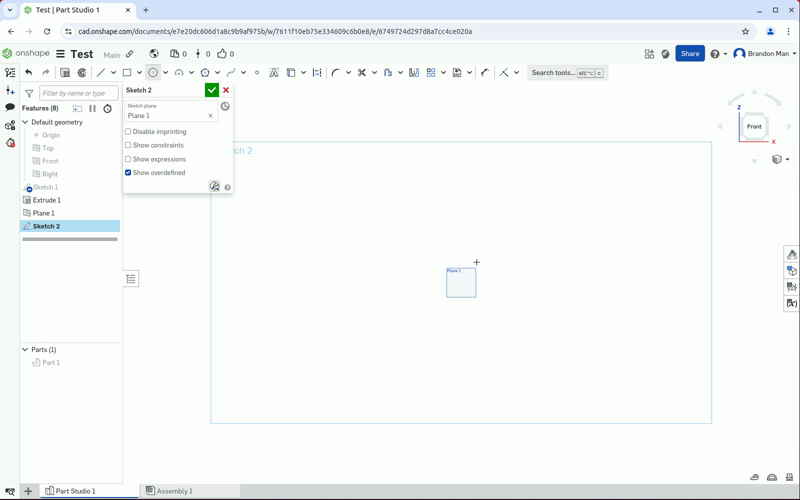
key_up(shift)
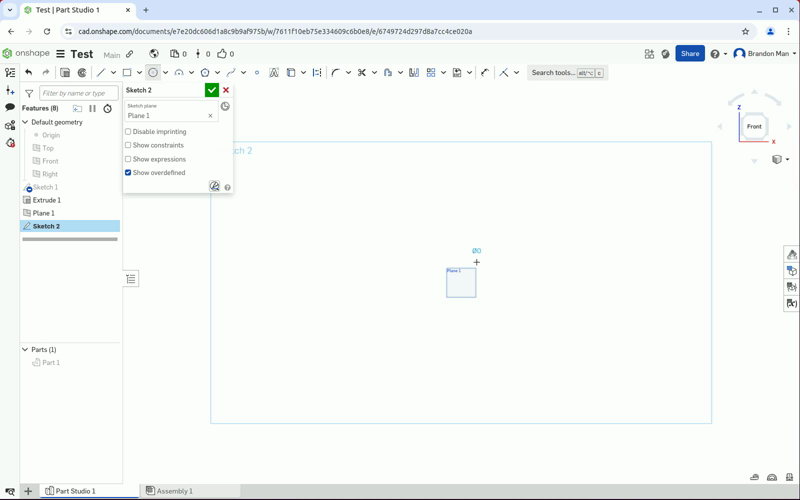
mouse_move(481, 261)
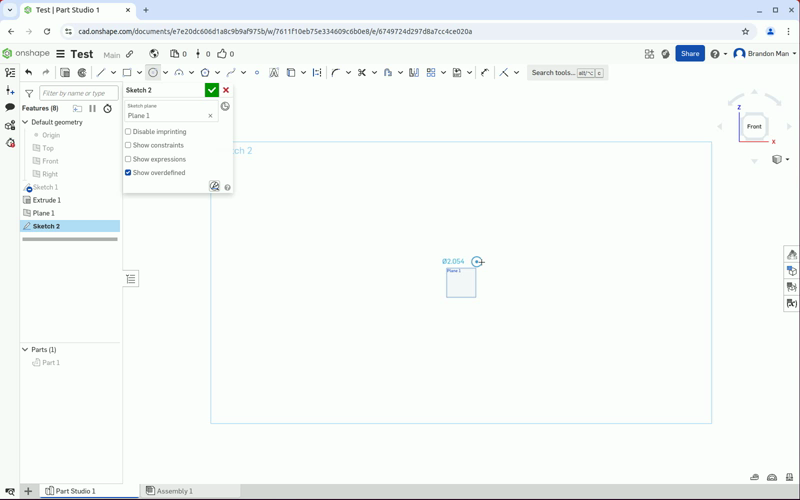
click(481, 261)
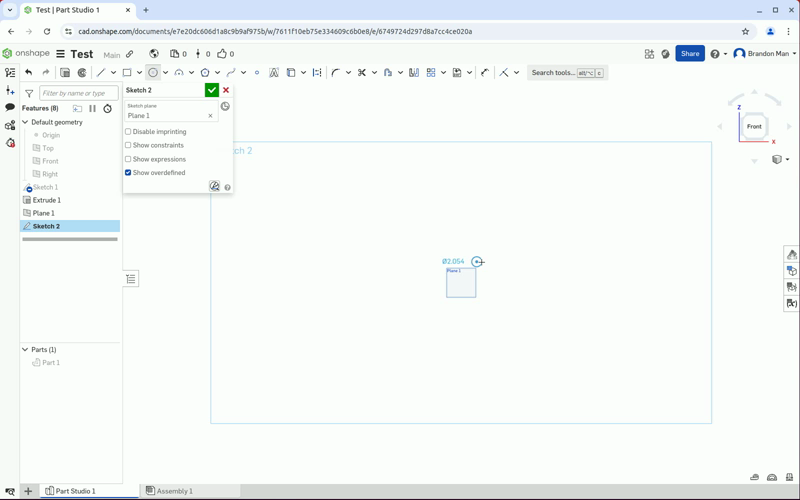
key(esc)
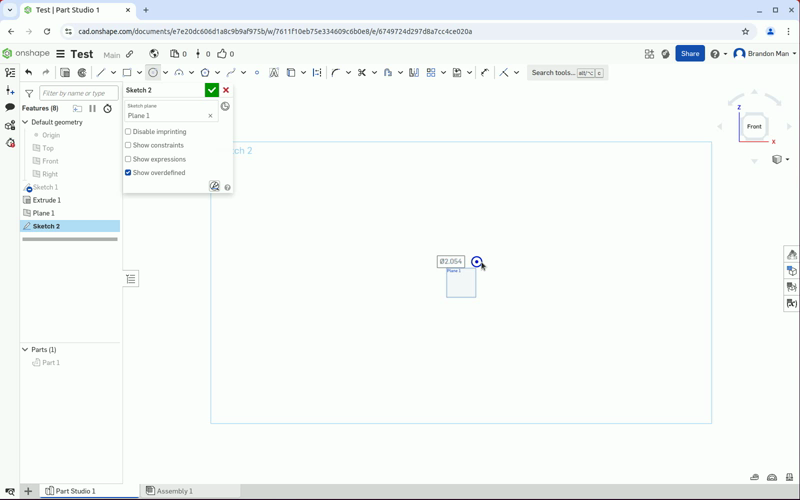
mouse_move(476, 262)
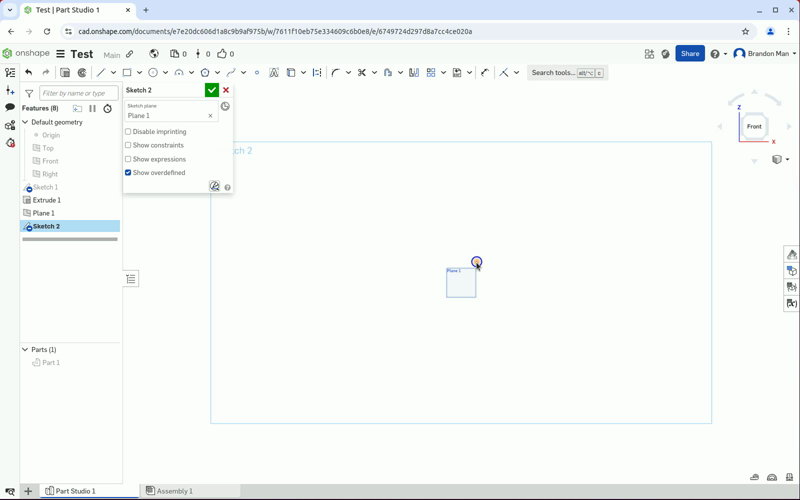
scroll(6)
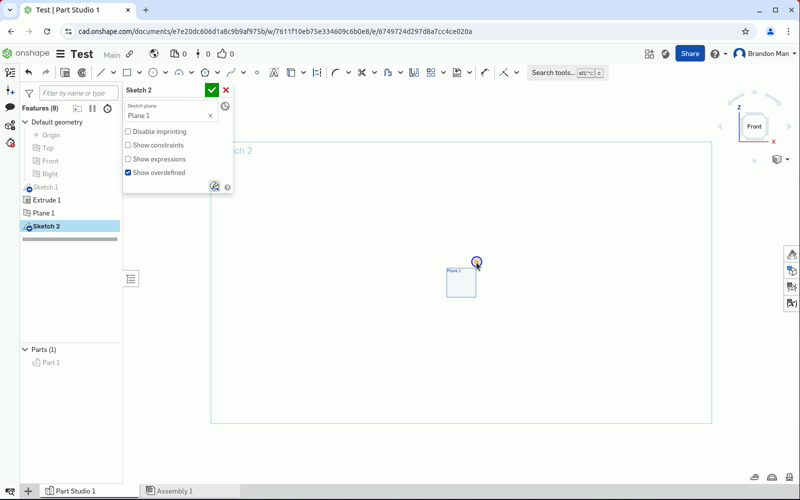
scroll(6)
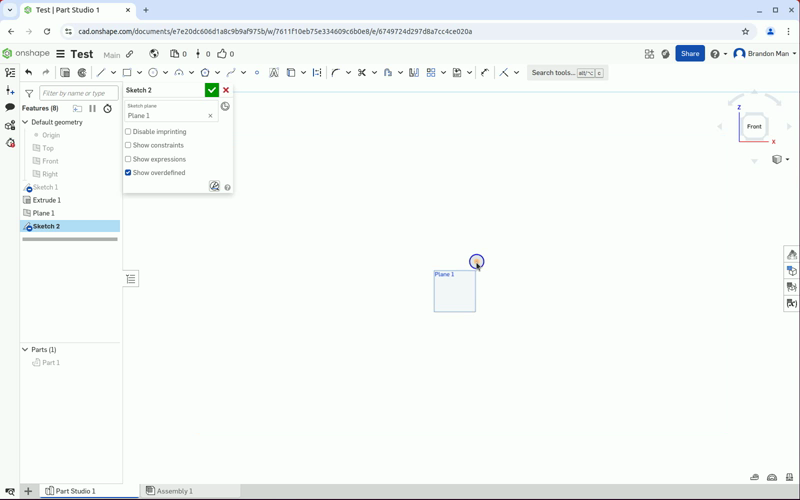
scroll(6)
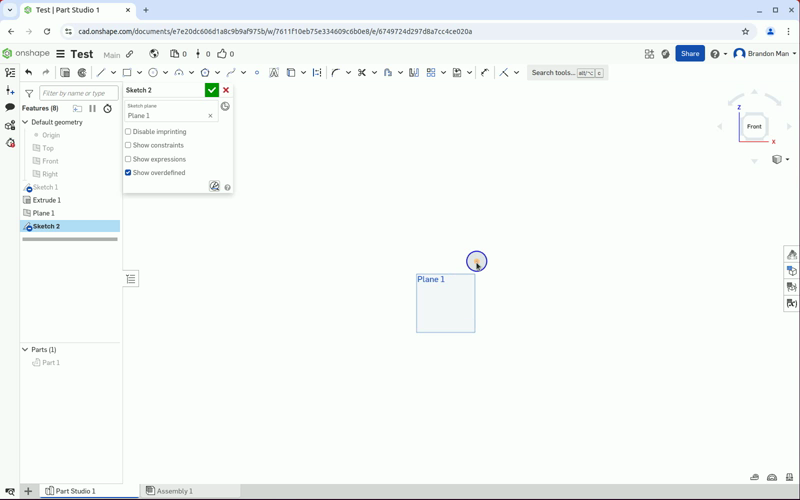
scroll(6)
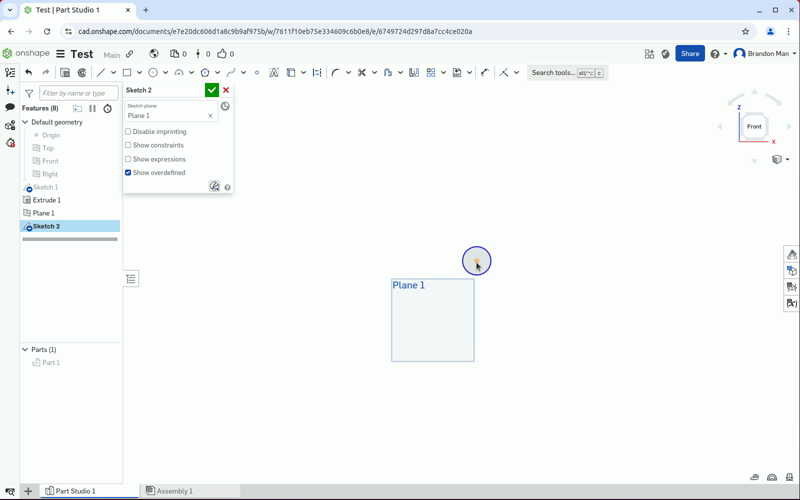
scroll(6)
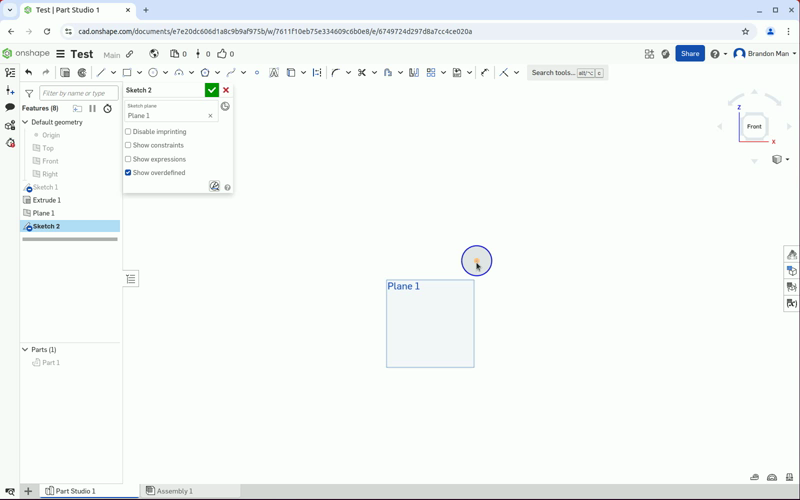
scroll(6)
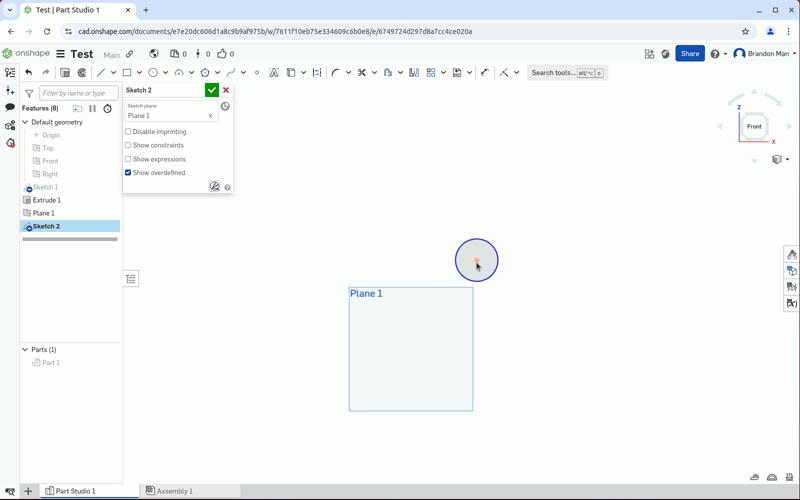
scroll(6)
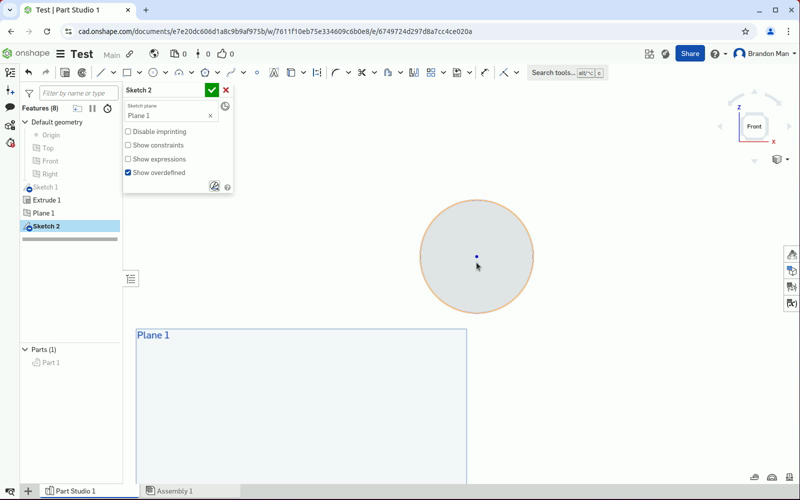
click(476, 262)
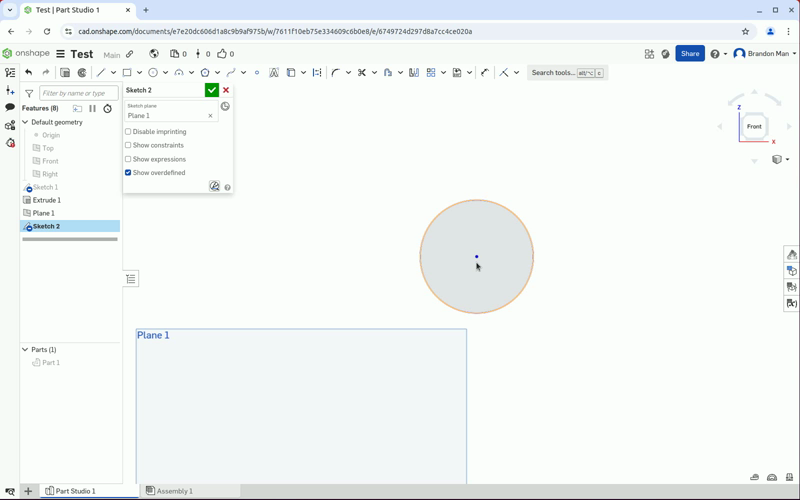
scroll(-6)
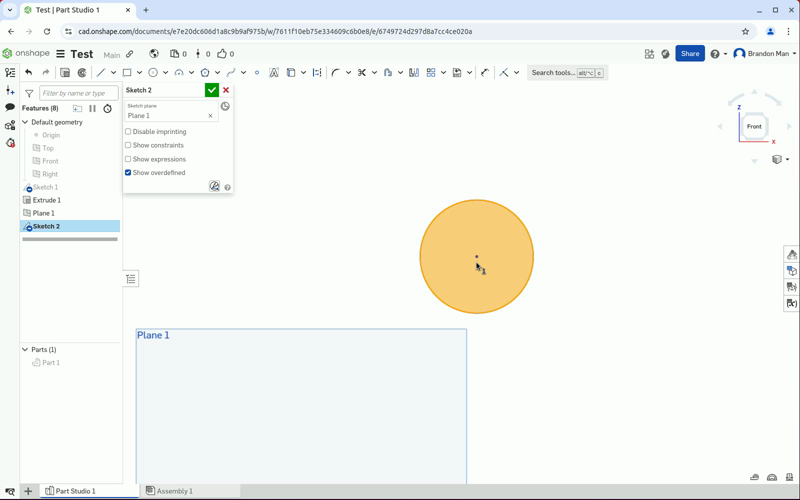
scroll(-6)
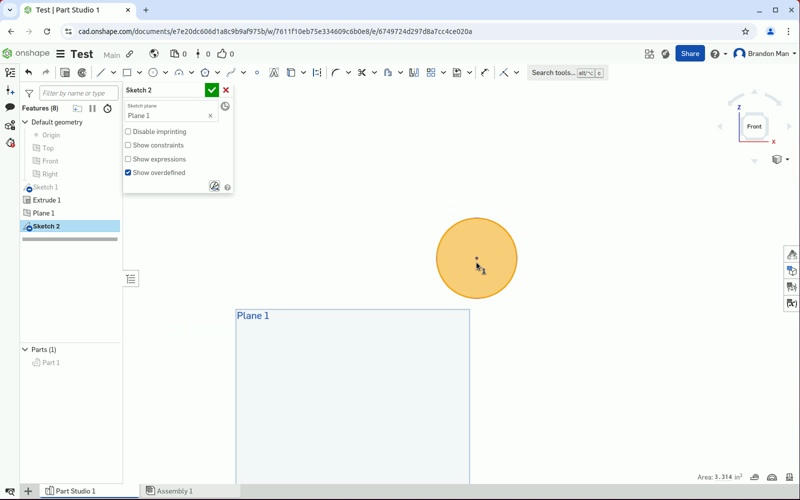
scroll(-6)
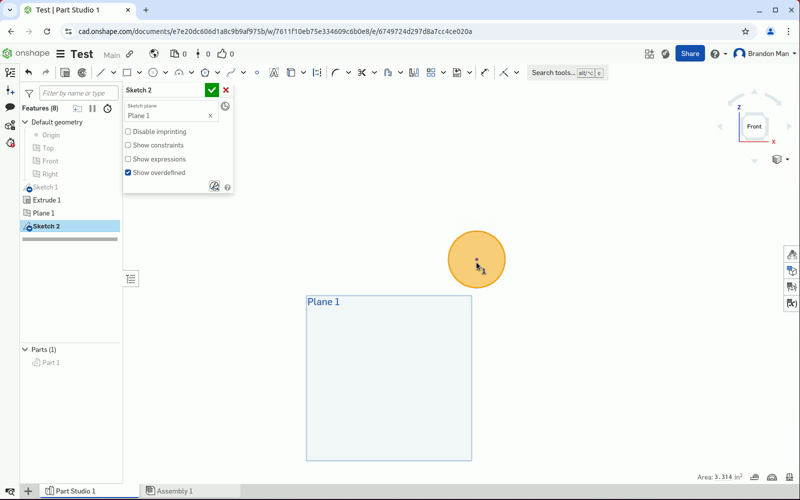
scroll(-6)
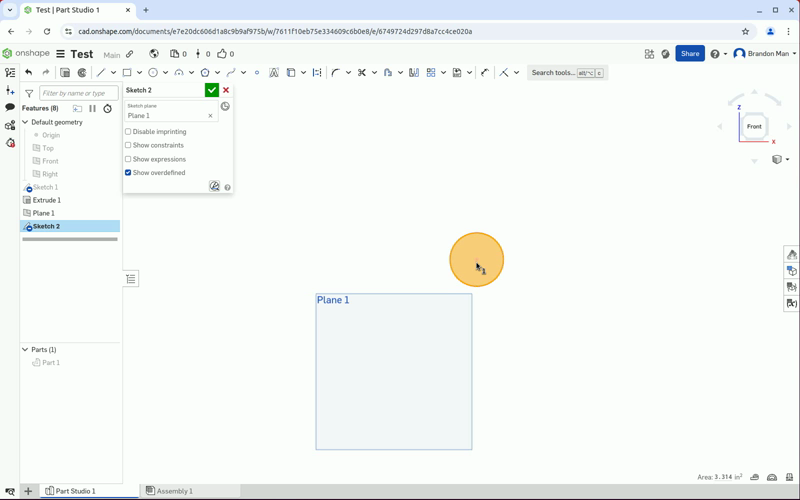
scroll(-6)
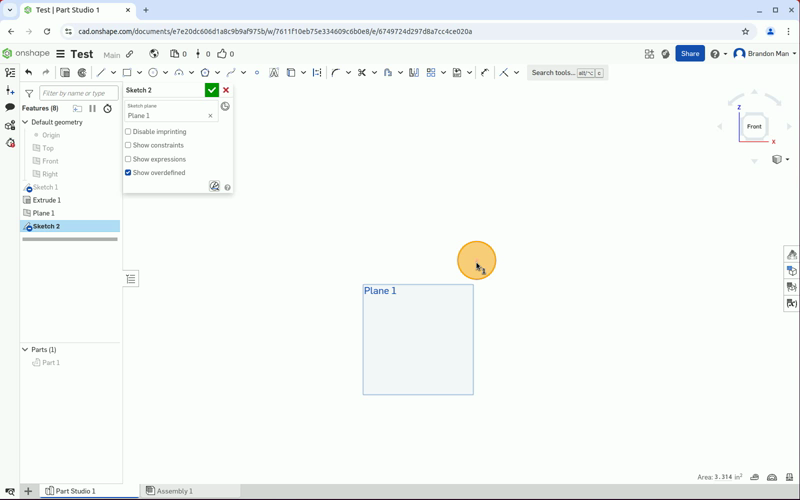
scroll(-6)
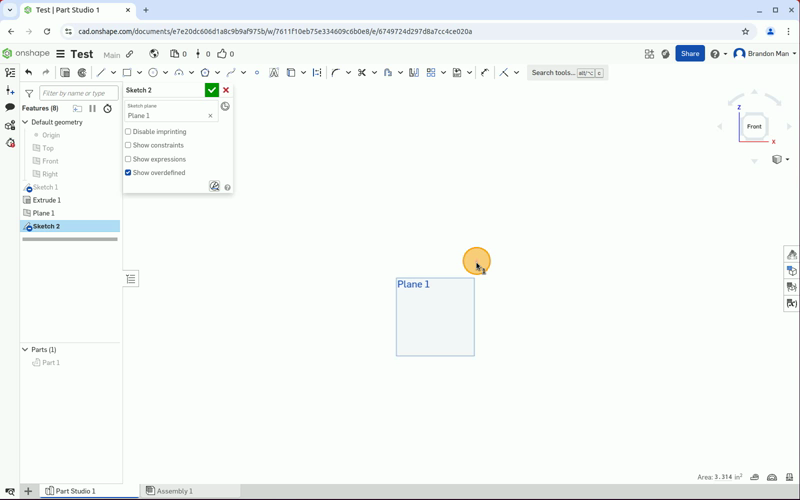
scroll(-6)
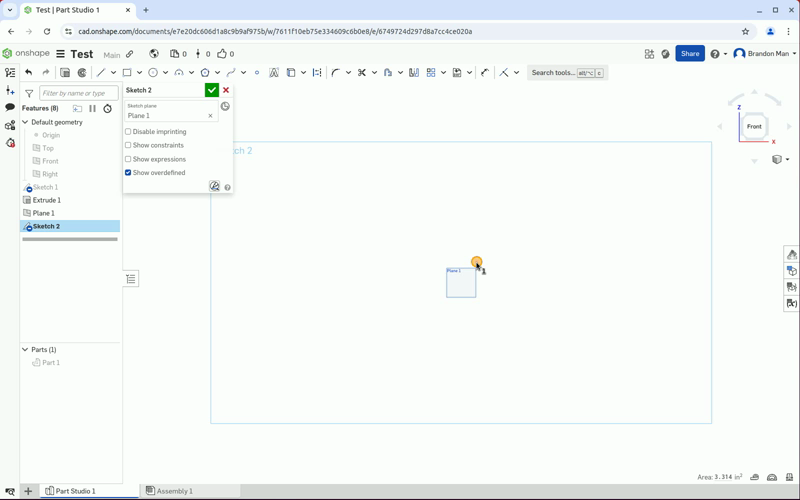
mouse_move(73, 352)
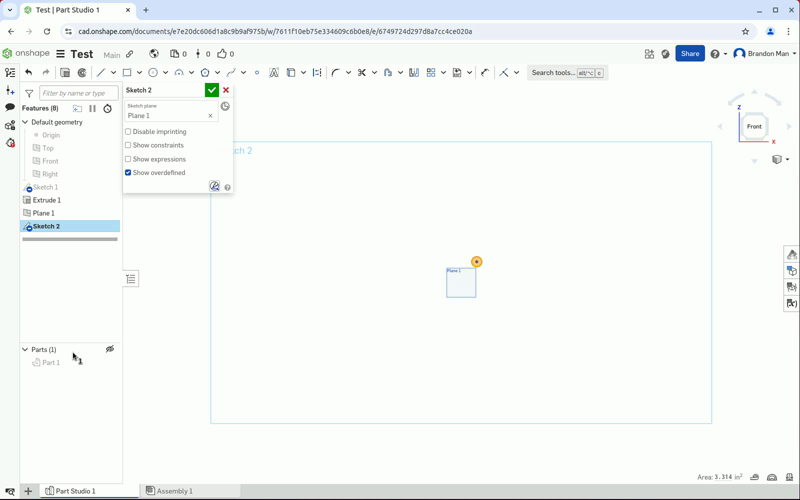
key(shift+y)
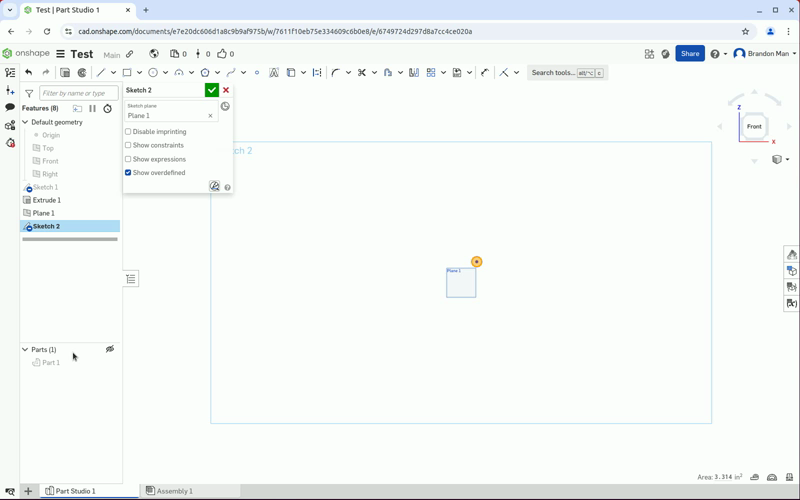
key(shift+e)
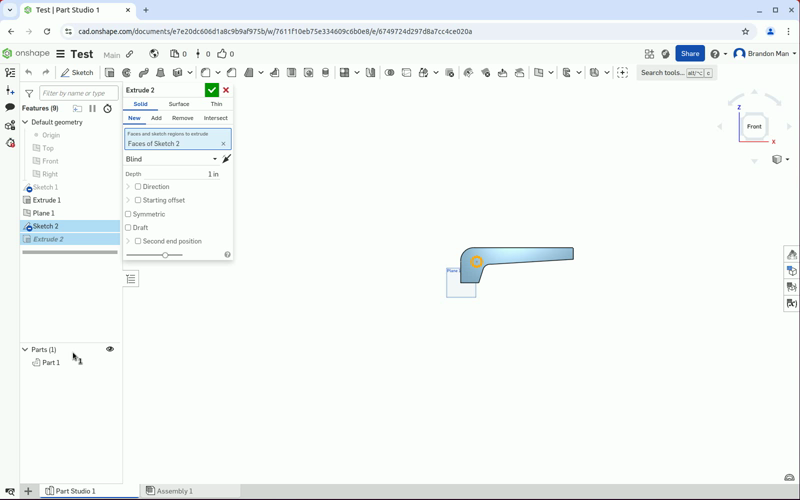
mouse_move(143, 106)
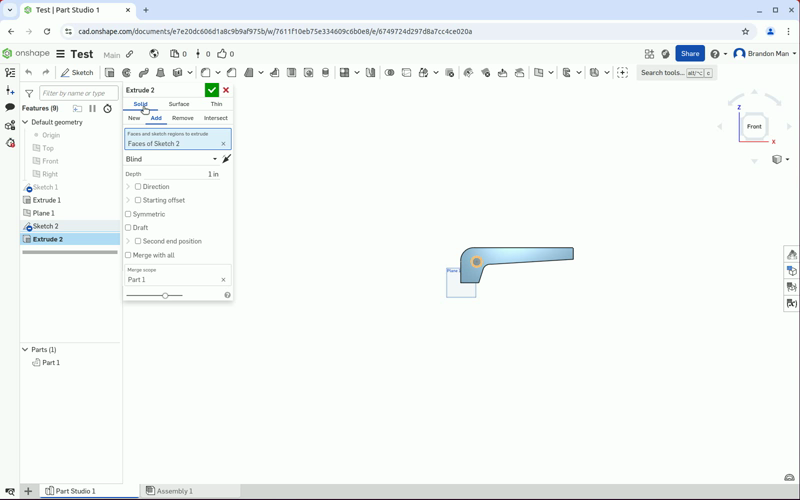
click(143, 106)
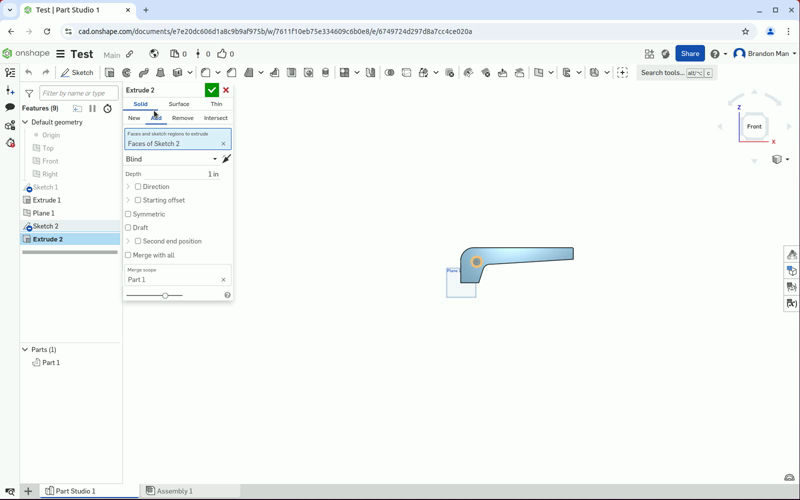
mouse_move(186, 120)
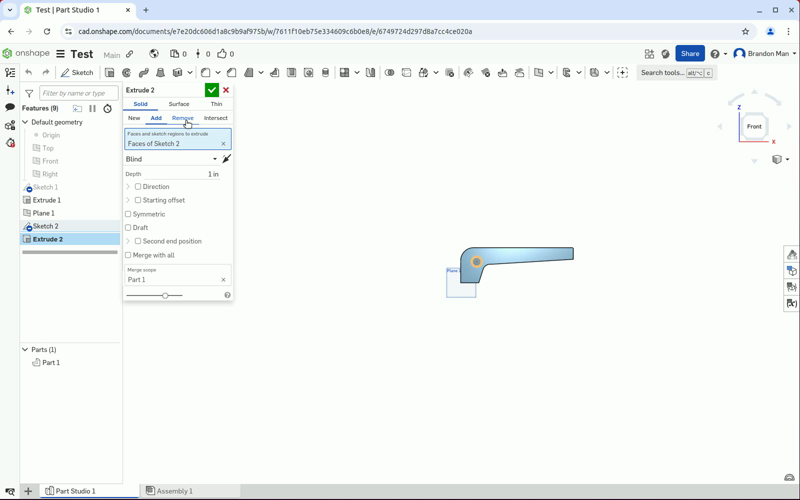
click(186, 120)
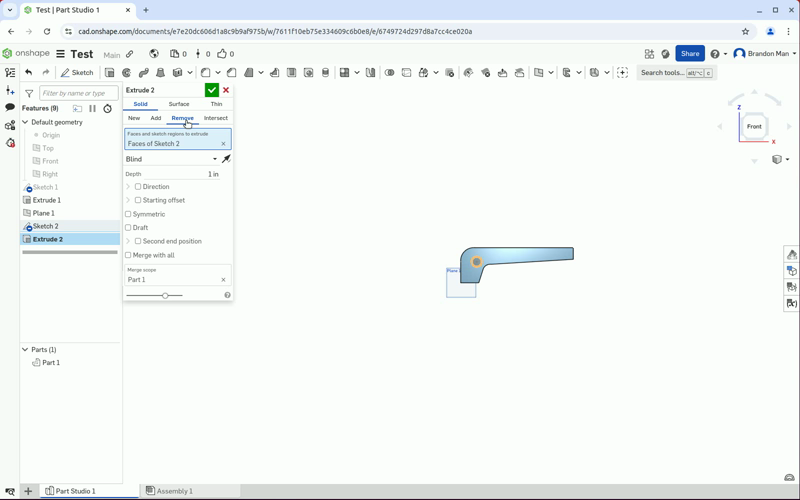
key(tab, 4)
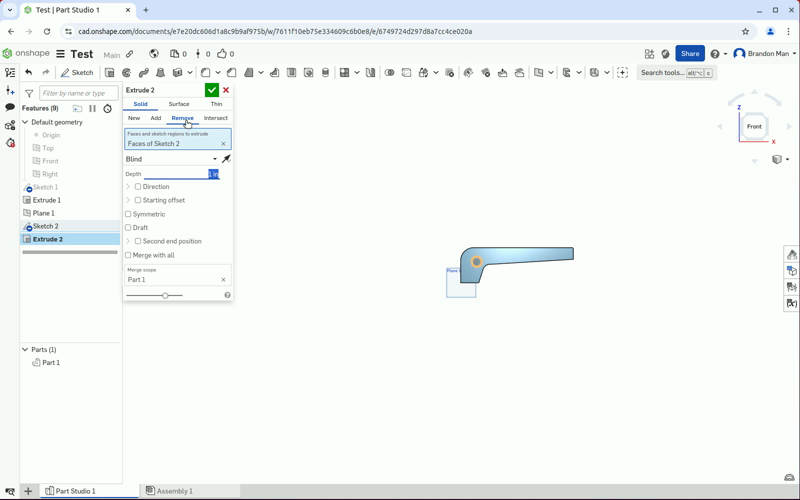
text(0.963)
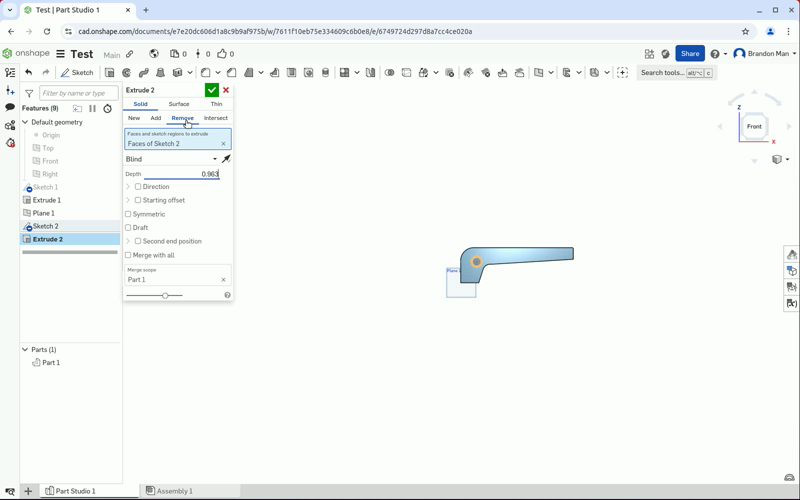
key(tab, 6)
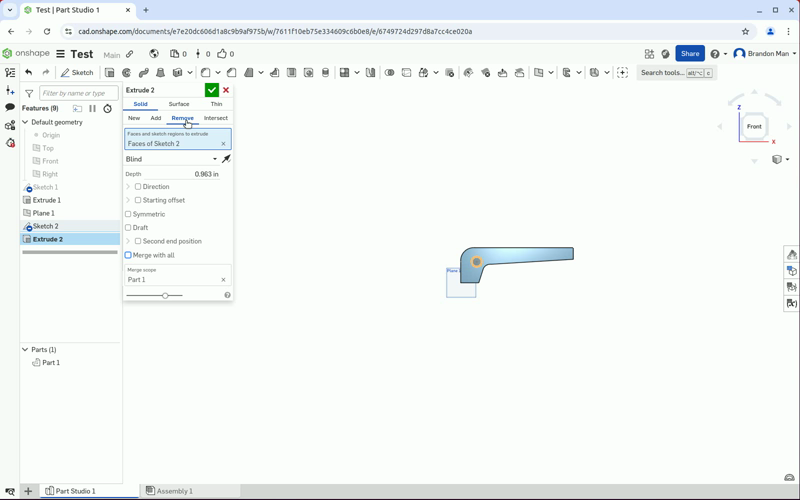
key(space)
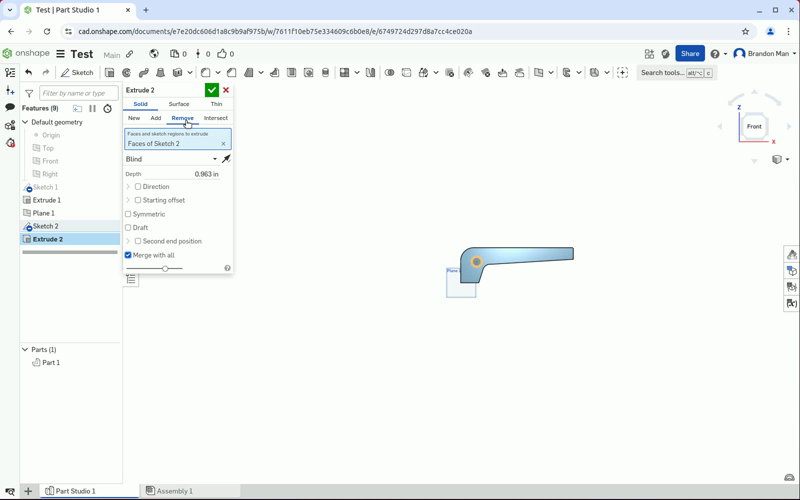
key(enter)
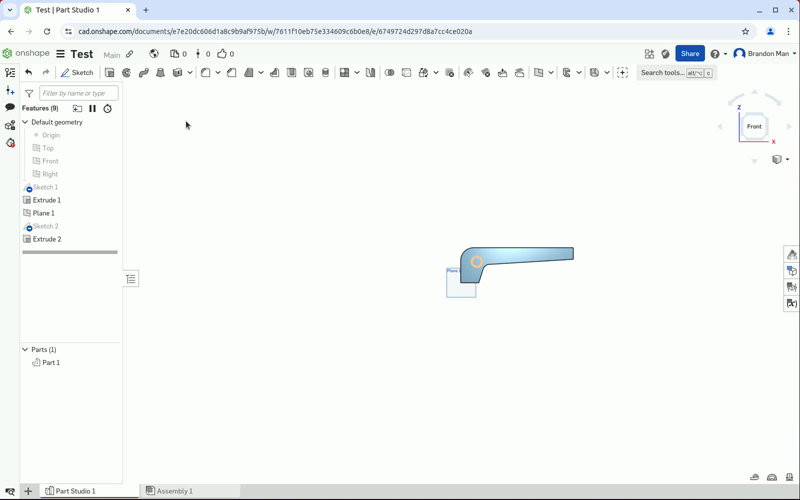
key(shift+h)
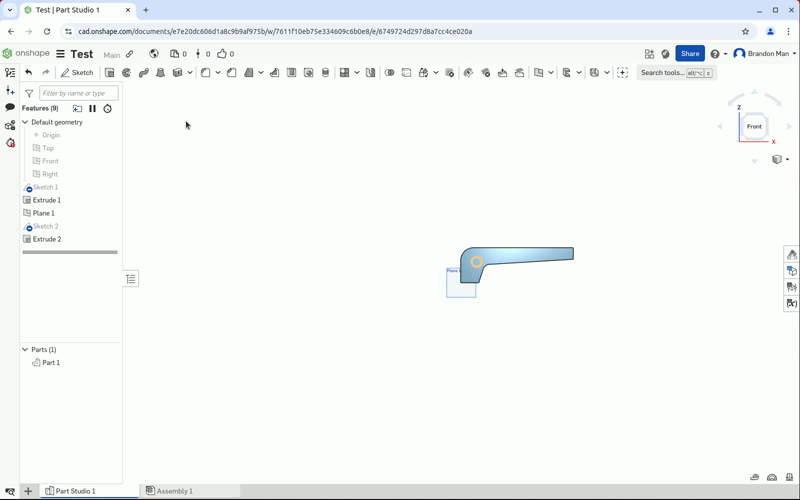
key(shift+h)
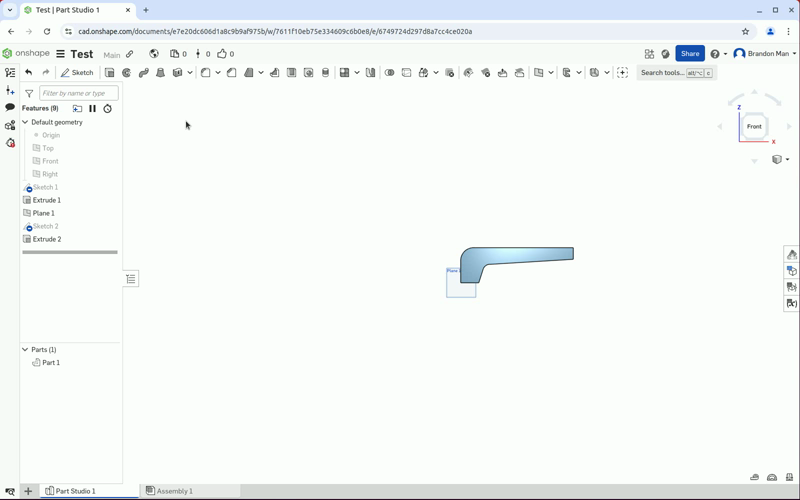
mouse_move(73, 189)
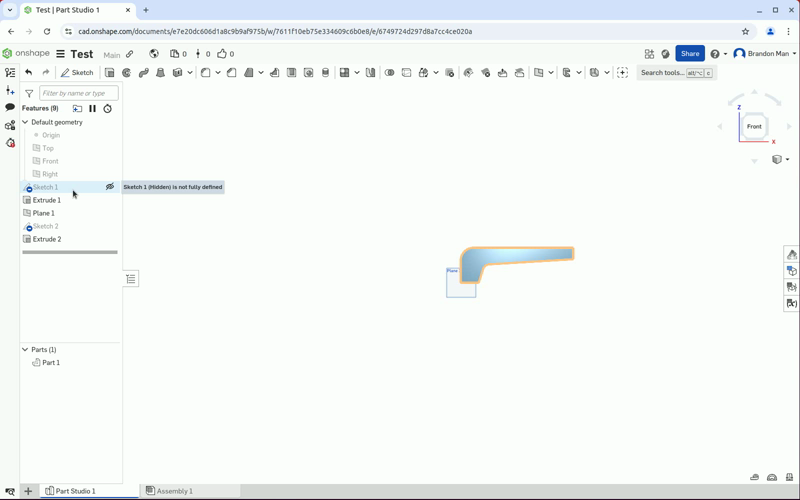
click(73, 189)
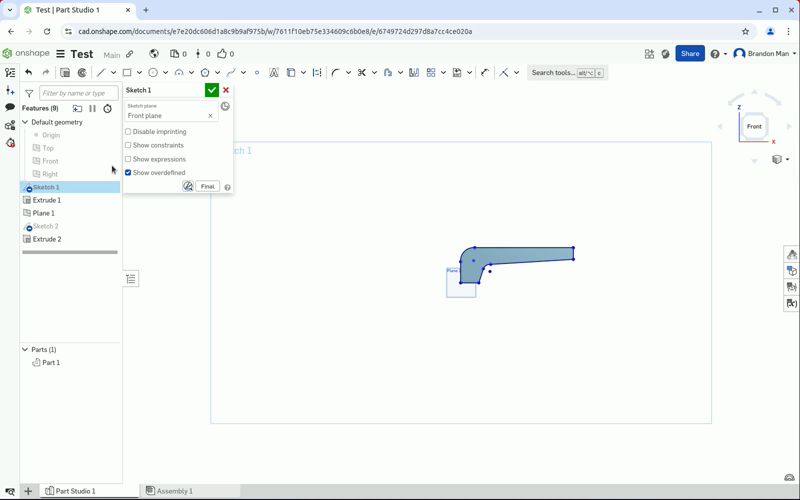
mouse_move(229, 92)
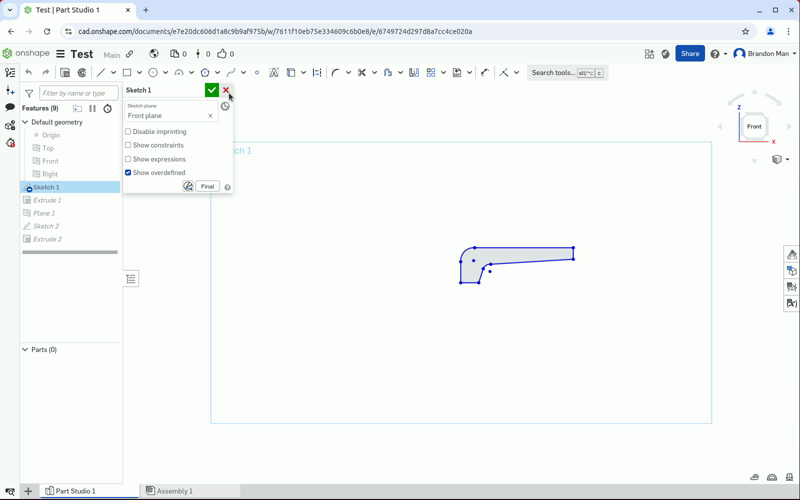
click(229, 92)
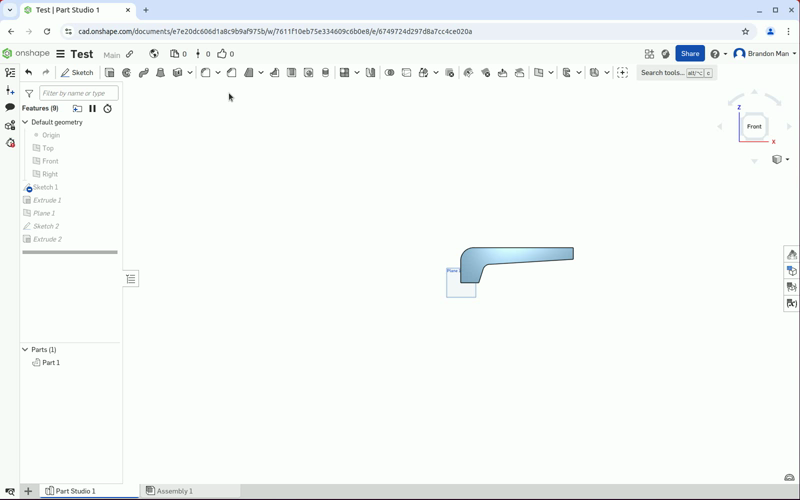
mouse_move(73, 352)
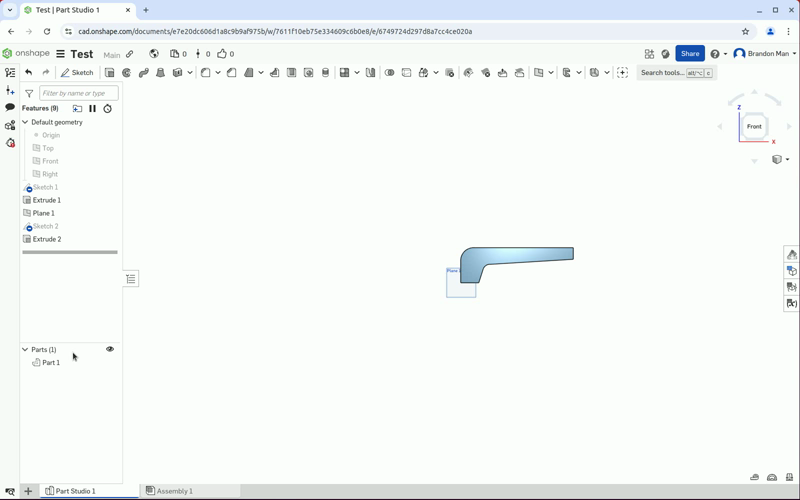
key(y)
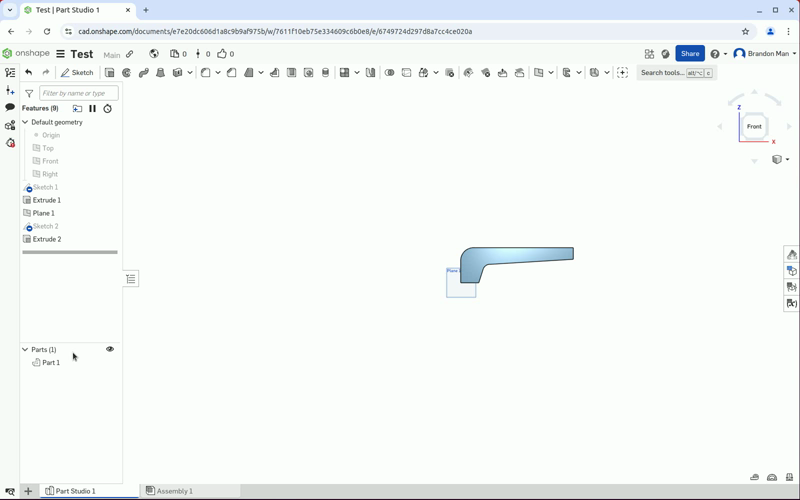
key(shift+p)
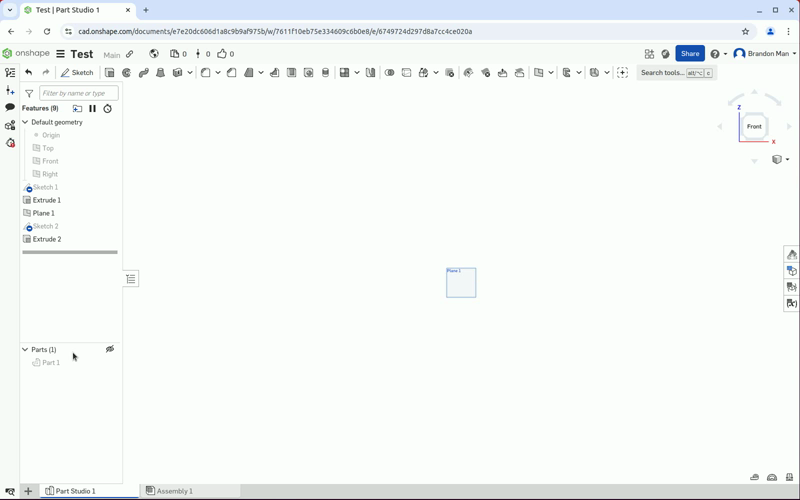
key(space)
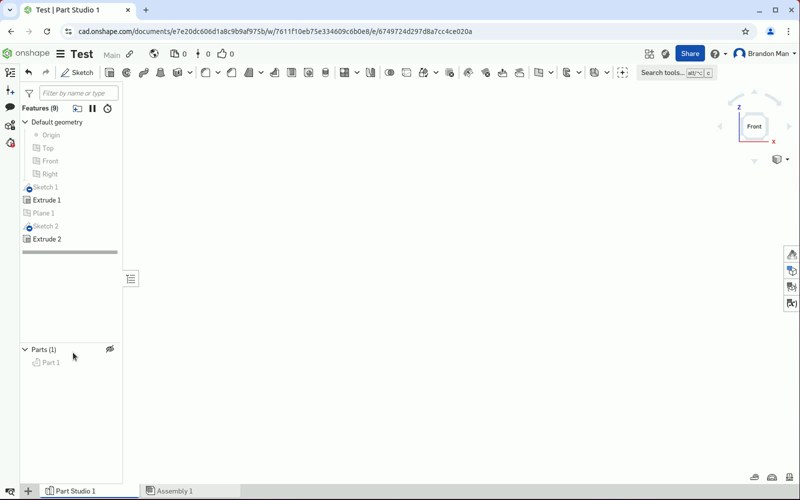
key_down(shift)
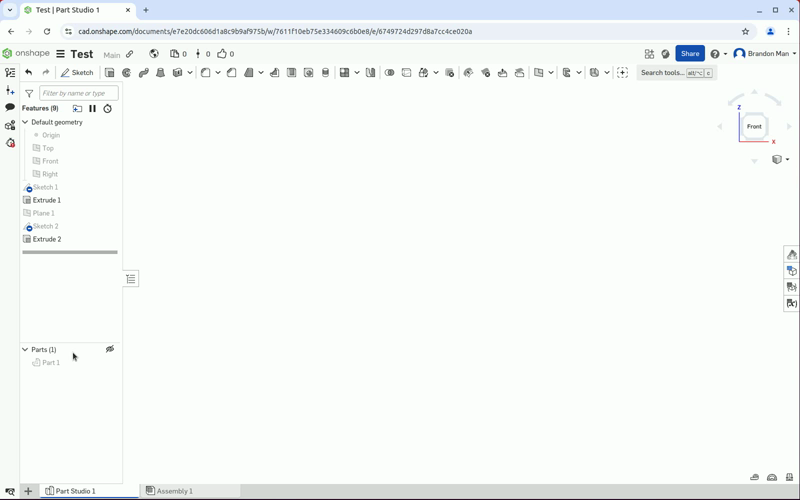
key(down)
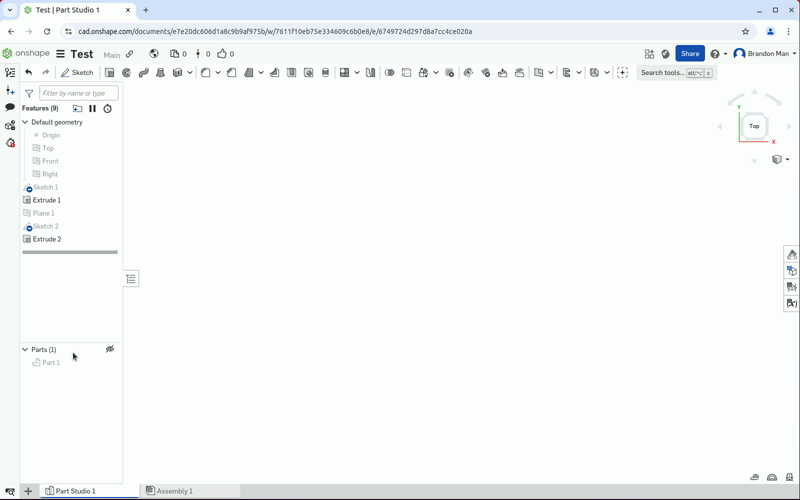
key_up(shift)
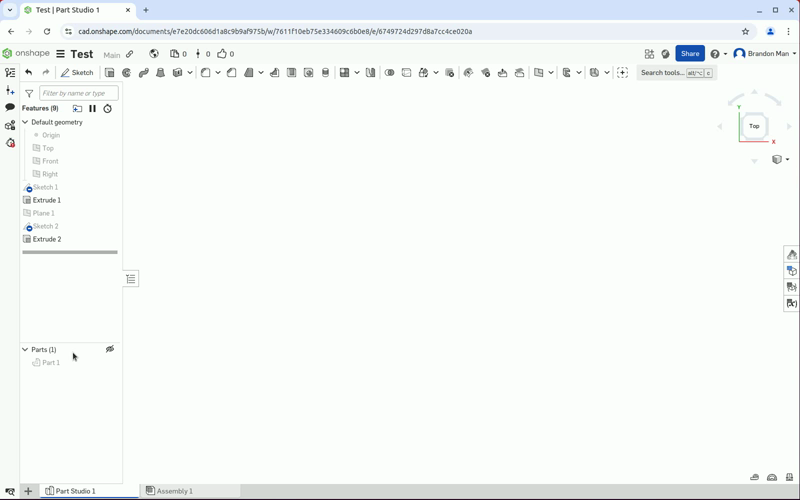
mouse_move(73, 352)
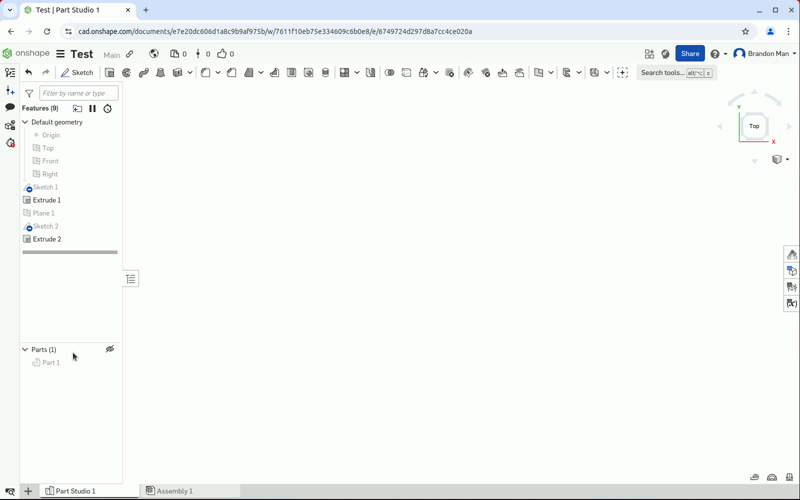
key(shift+y)
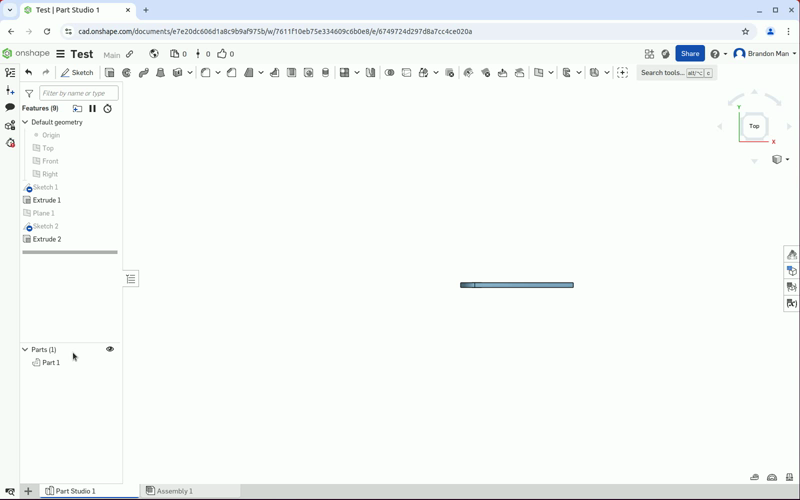
mouse_move(541, 75)
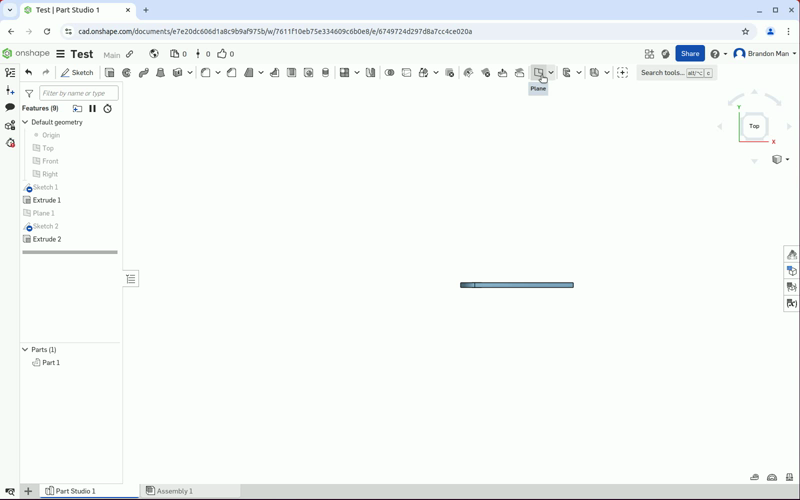
click(541, 75)
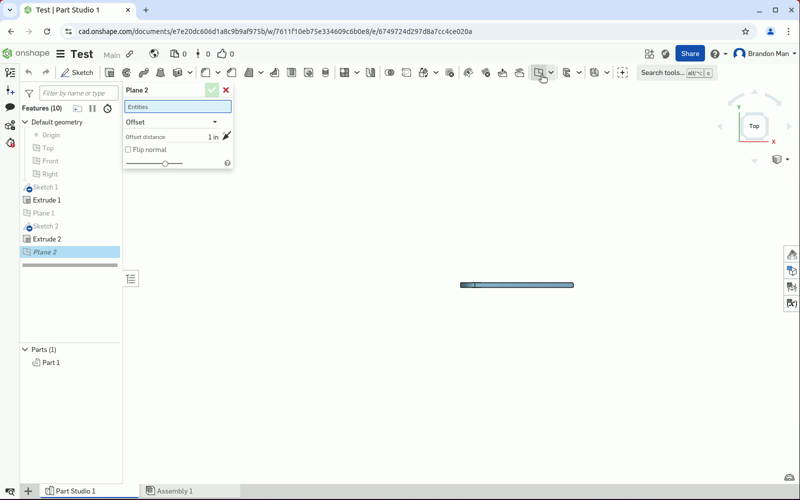
mouse_move(73, 150)
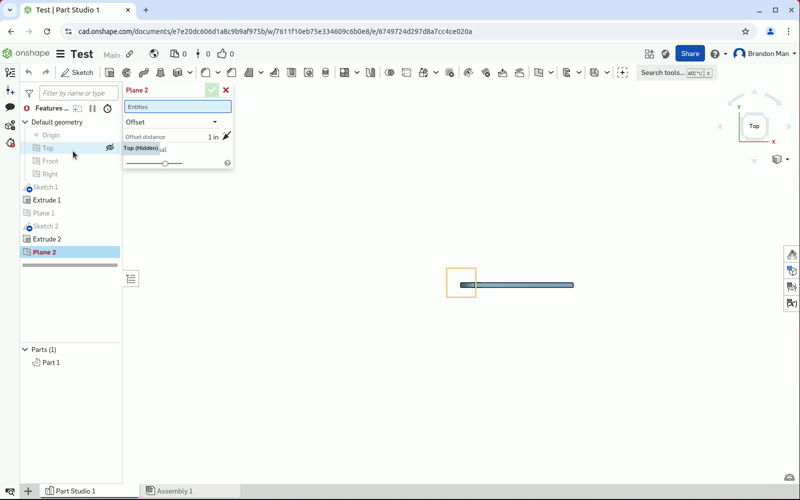
click(73, 150)
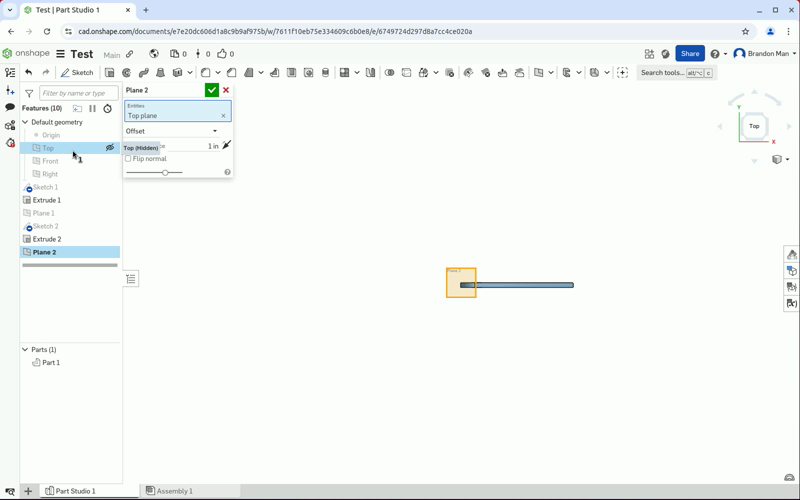
key(tab, 2)
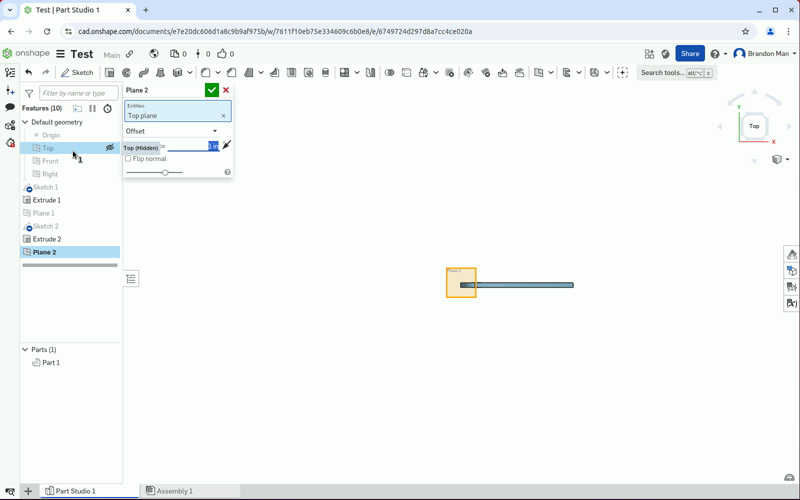
text(7.21)
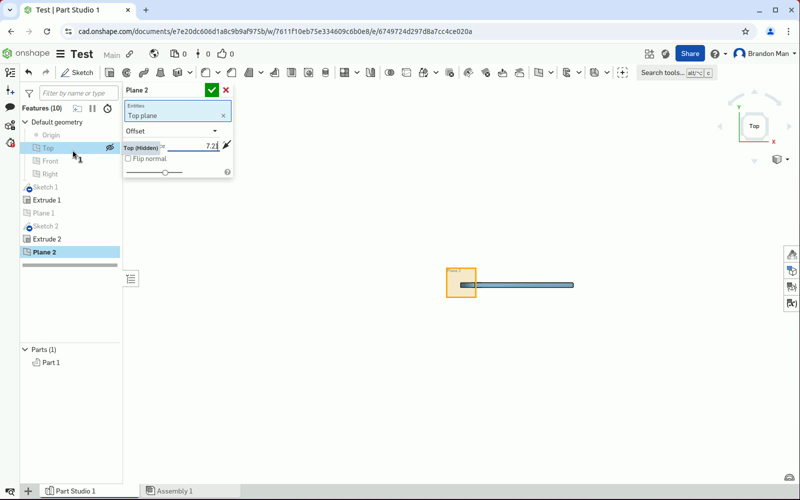
key(enter, 2)
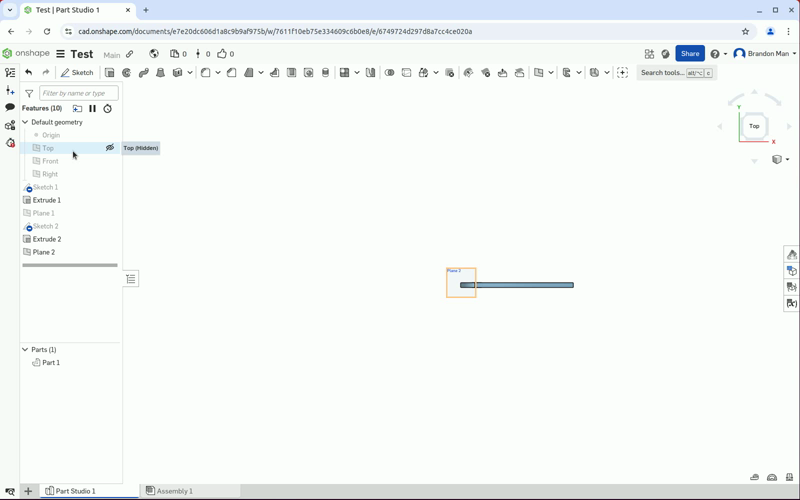
key(shift+s)
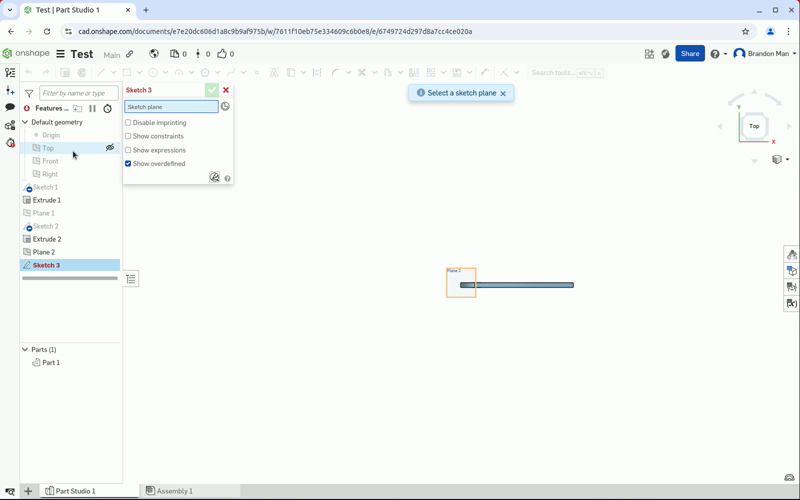
mouse_move(73, 254)
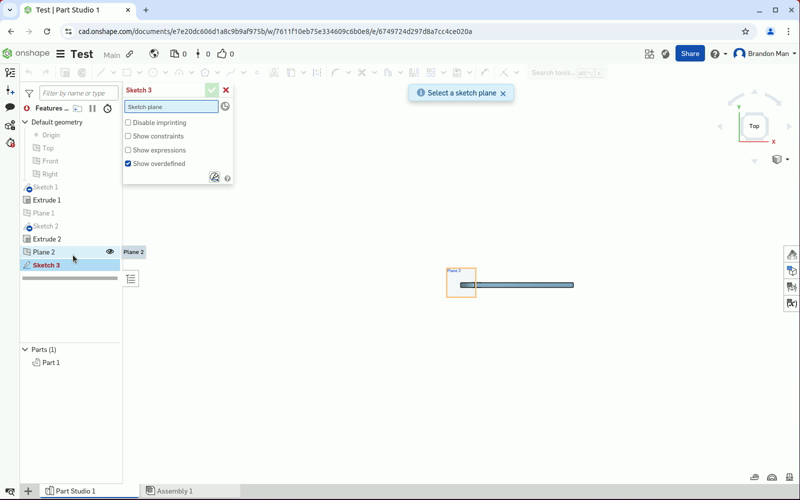
click(73, 254)
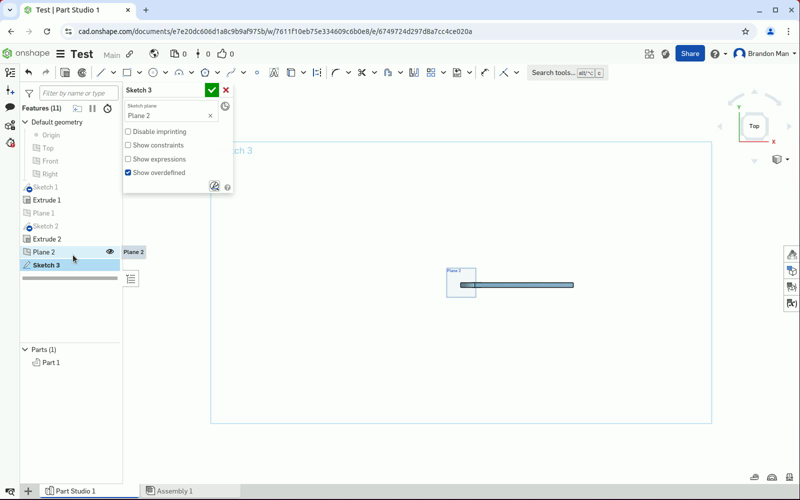
mouse_move(73, 352)
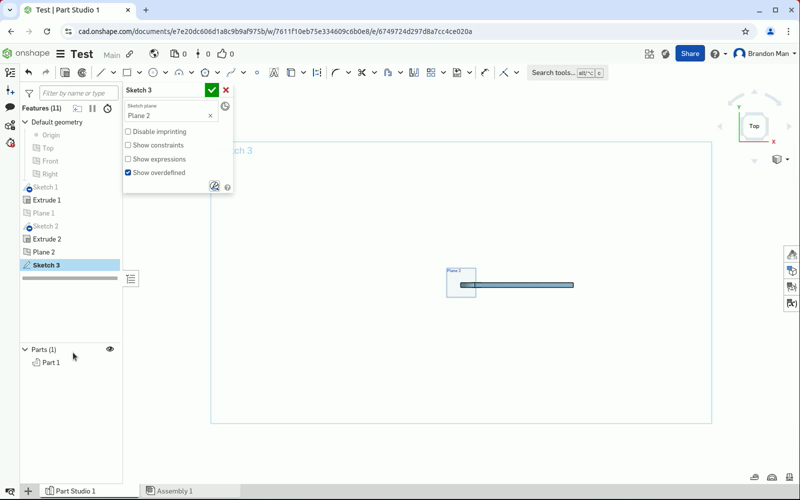
key(y)
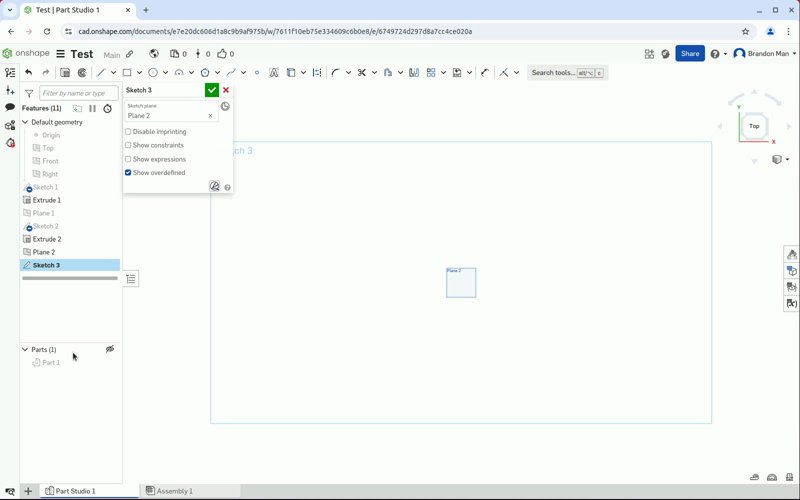
key(l)
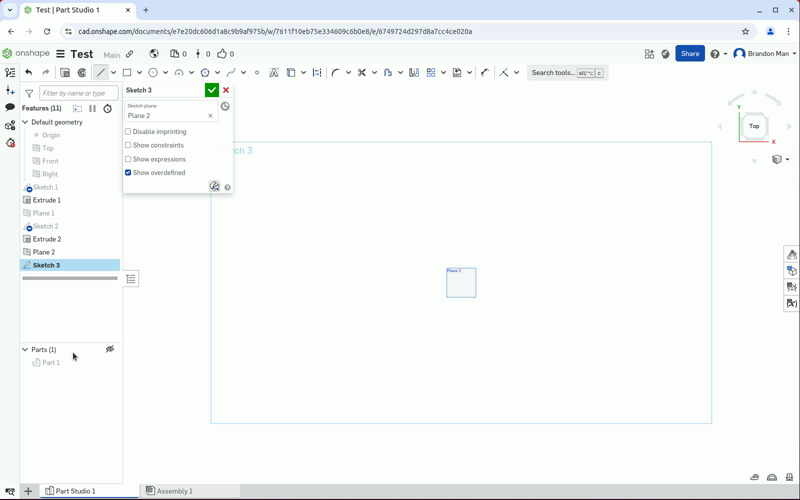
key_down(shift)
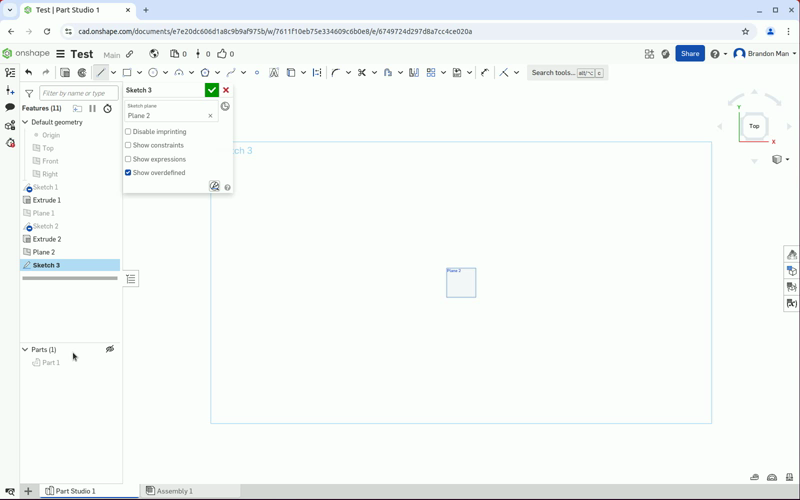
mouse_move(545, 282)
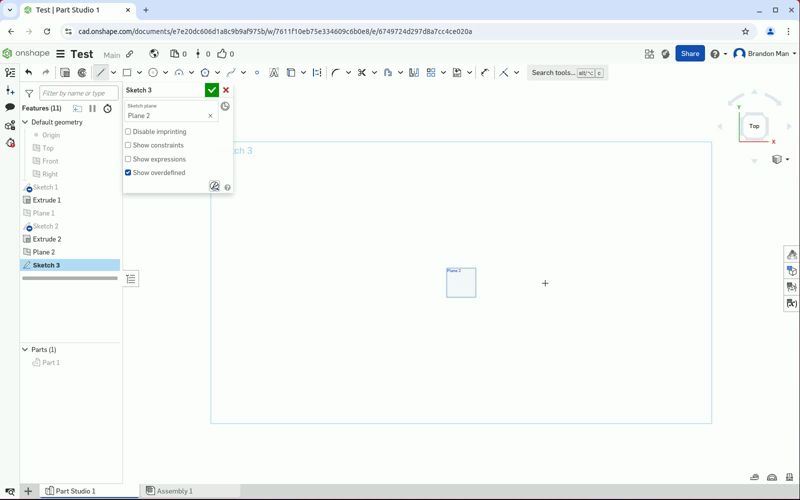
click(545, 282)
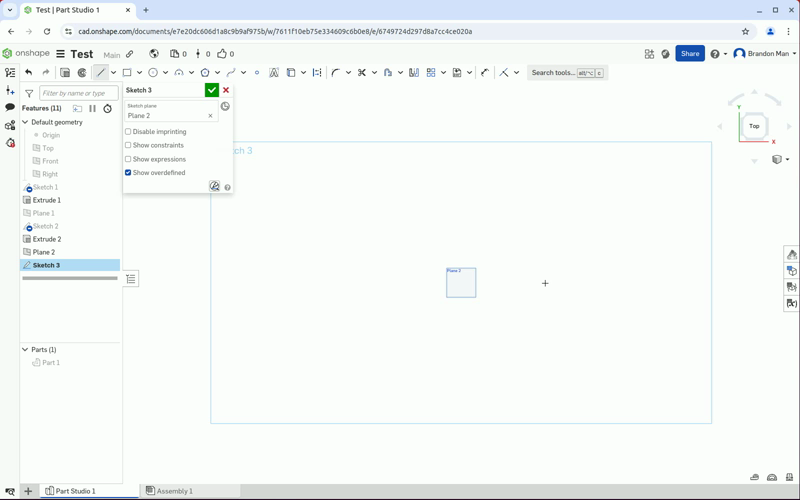
key_up(shift)
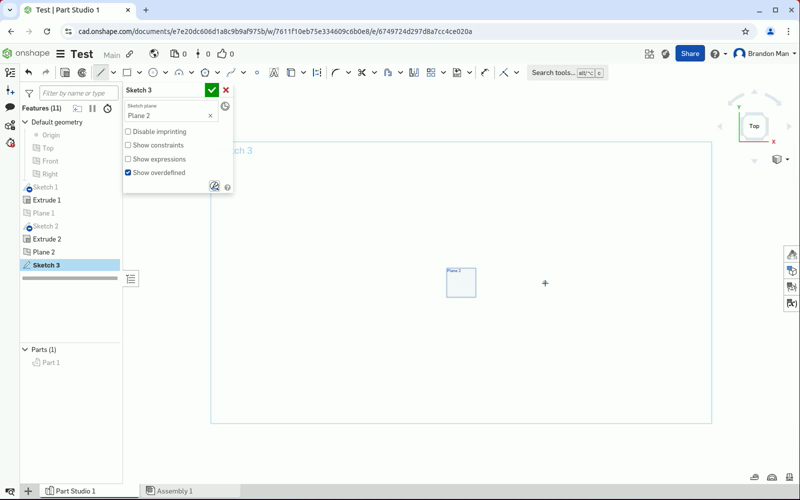
key_down(shift)
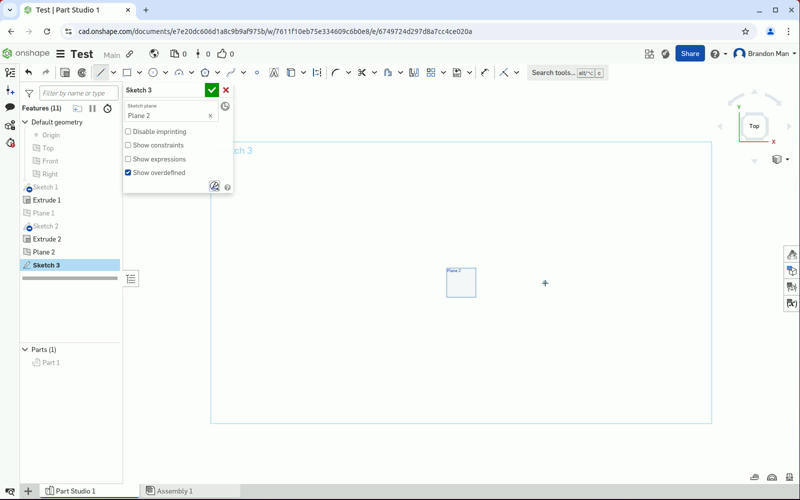
mouse_move(575, 282)
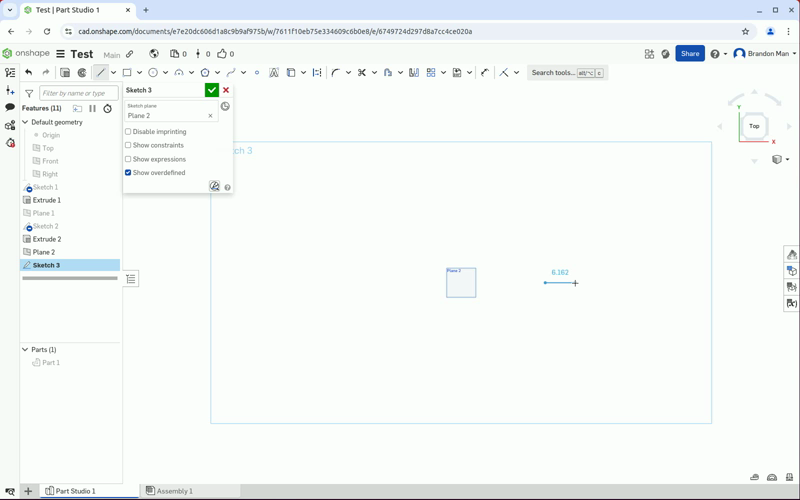
mouse_move(574, 284)
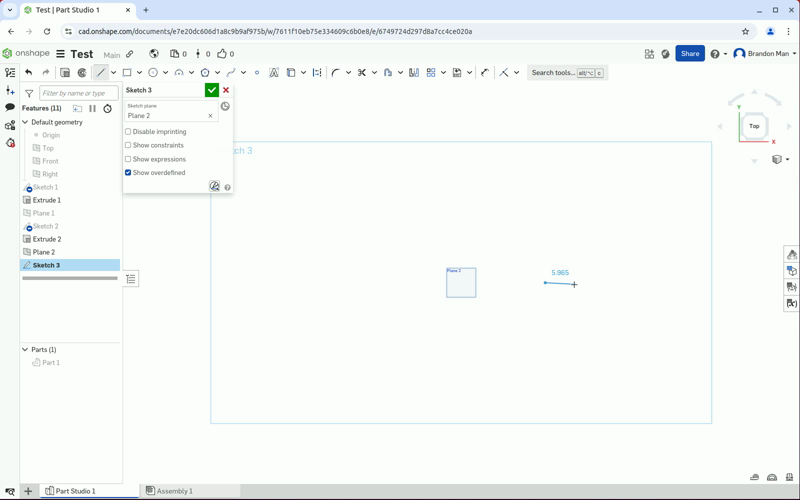
click(574, 284)
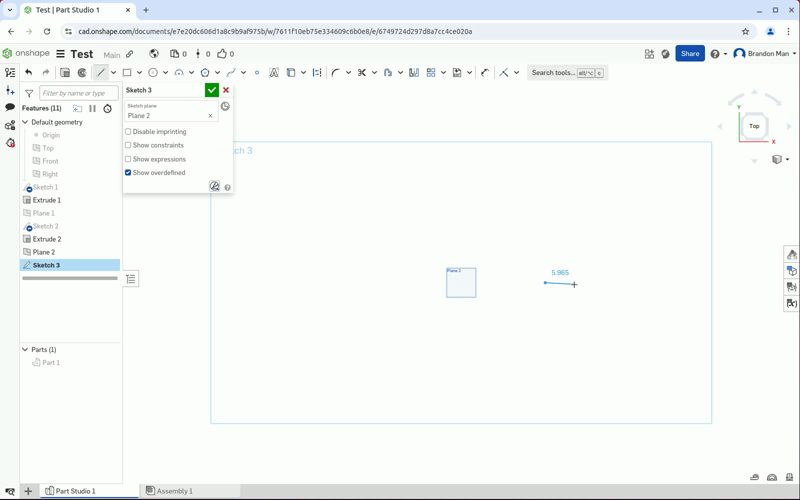
key_up(shift)
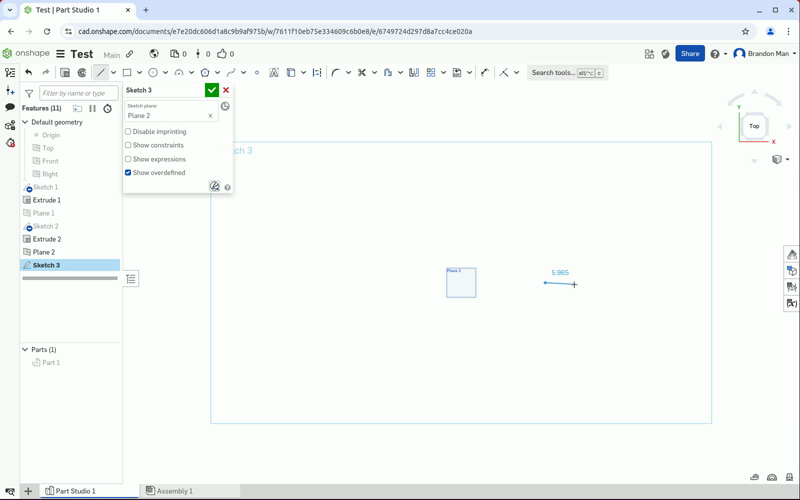
key_down(shift)
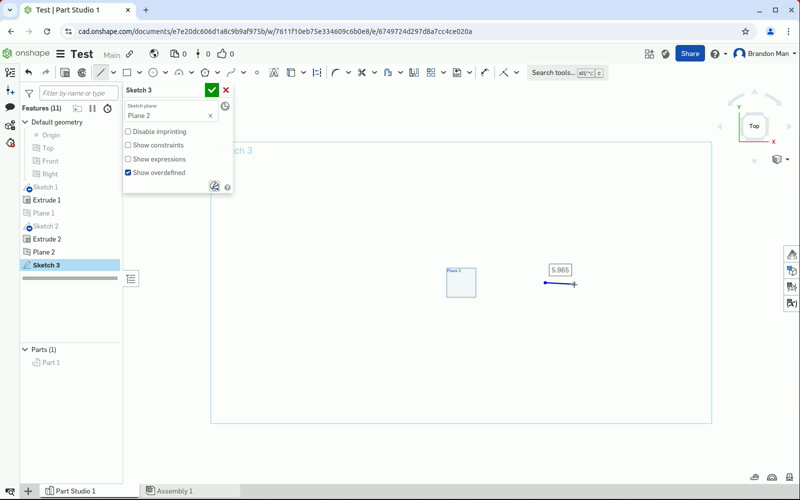
mouse_move(589, 284)
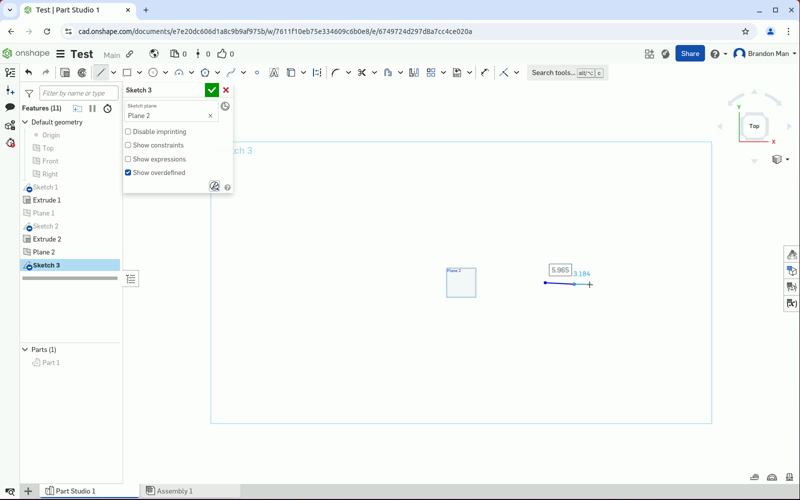
mouse_move(574, 282)
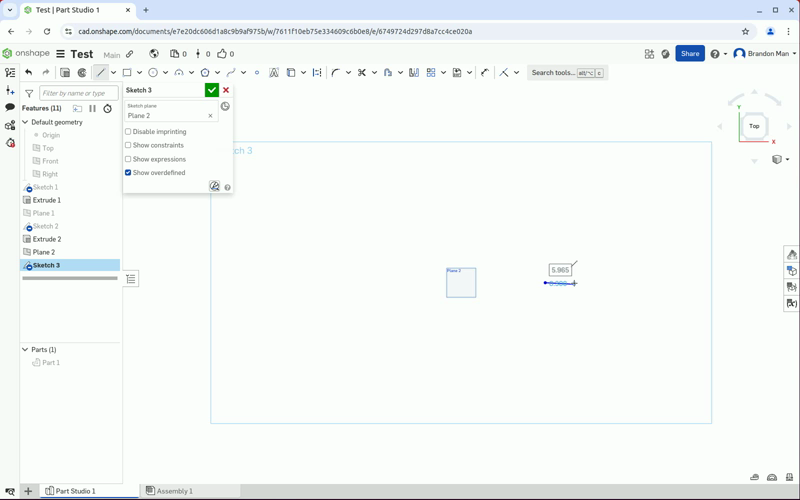
scroll(6)
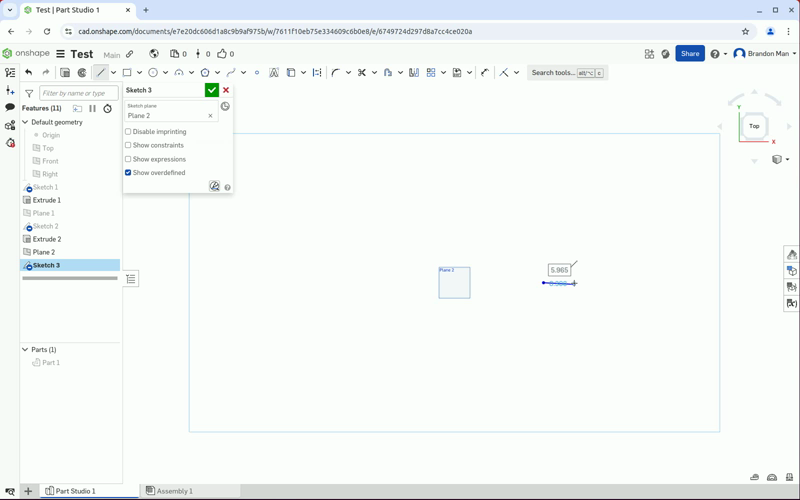
scroll(6)
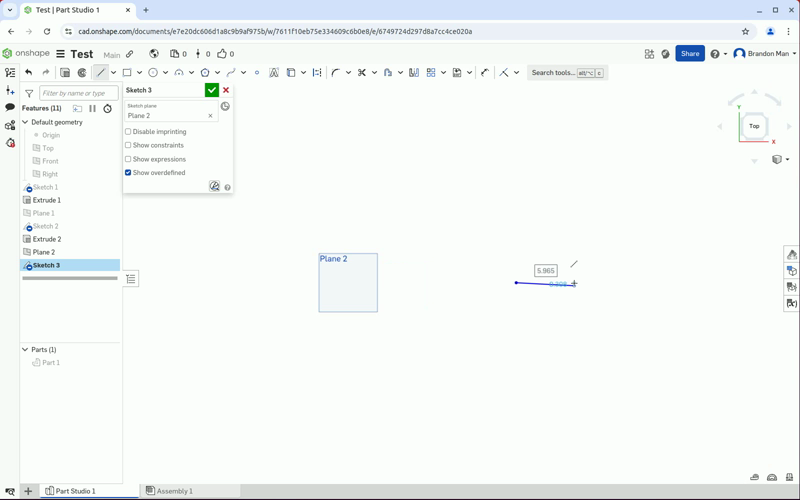
scroll(6)
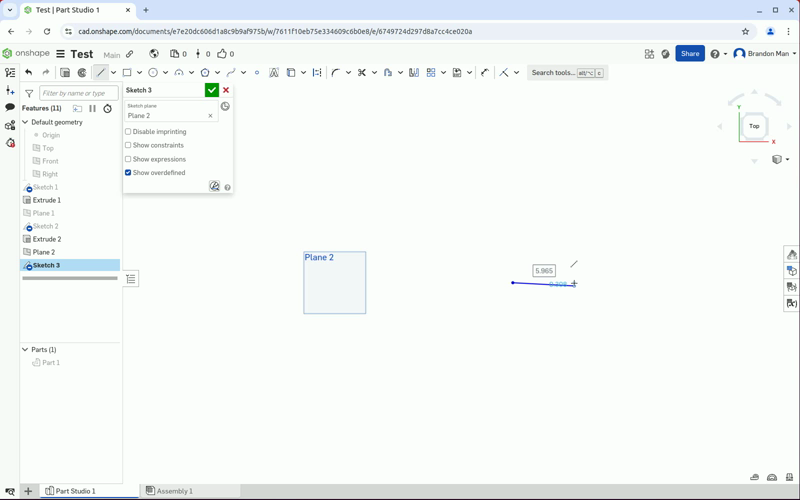
scroll(6)
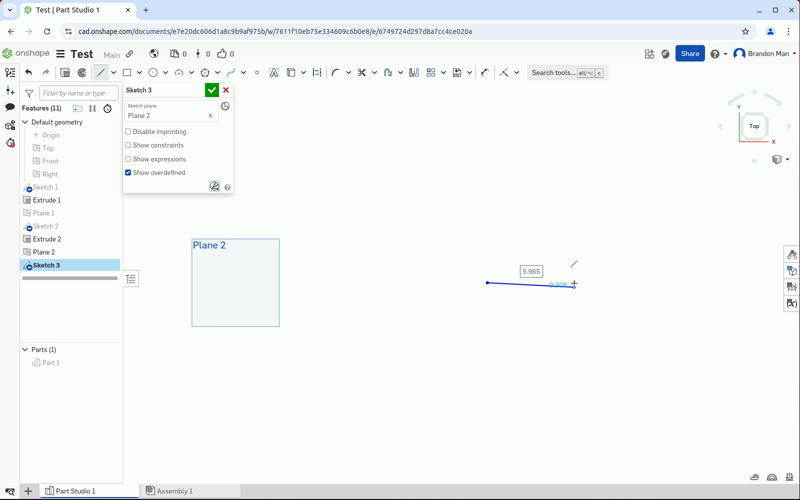
scroll(6)
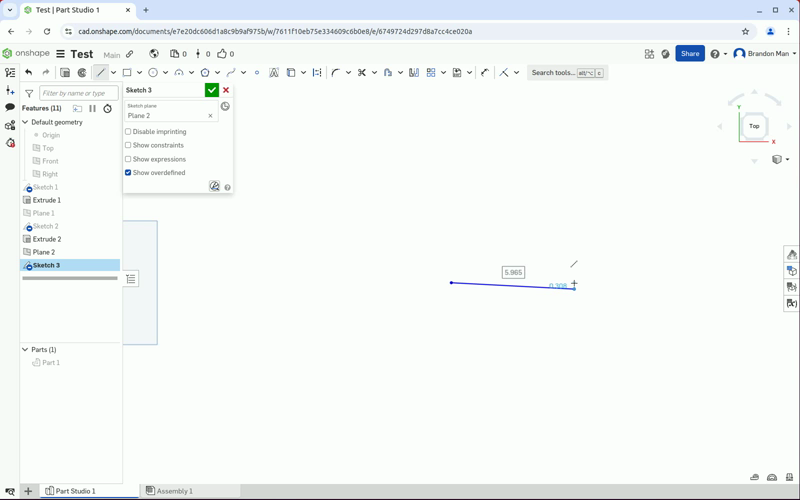
scroll(6)
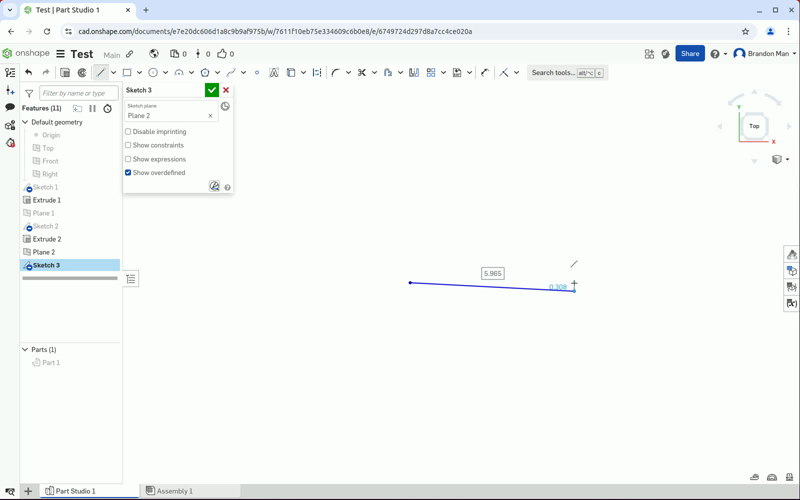
scroll(6)
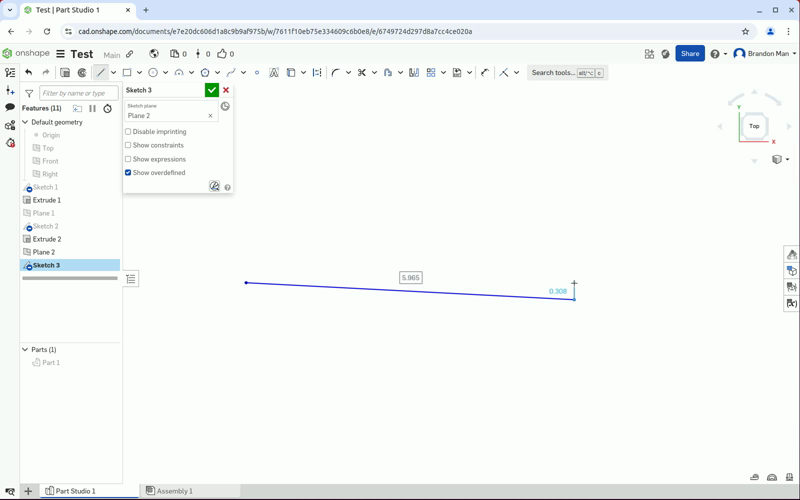
click(574, 282)
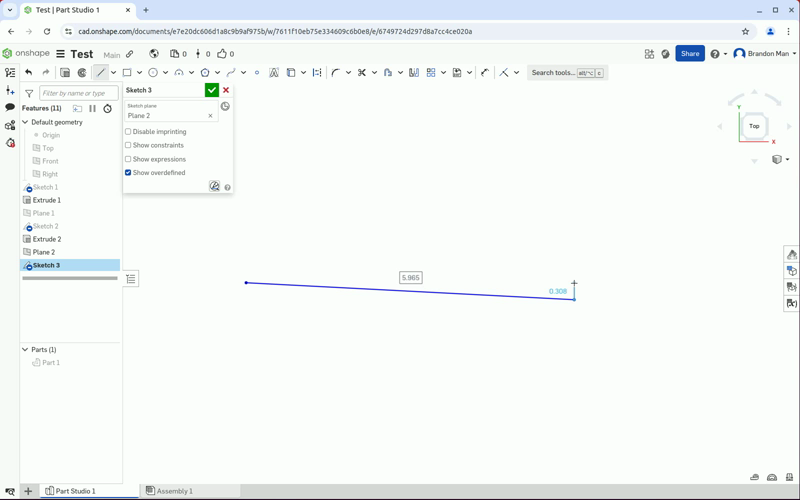
scroll(-6)
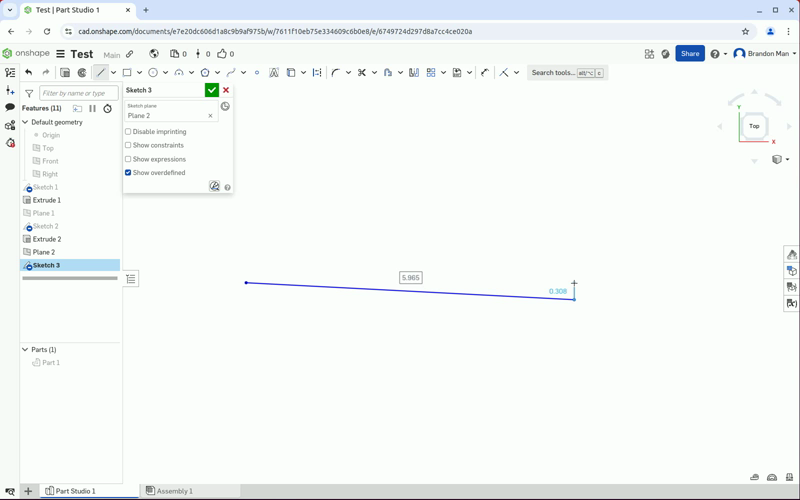
scroll(-6)
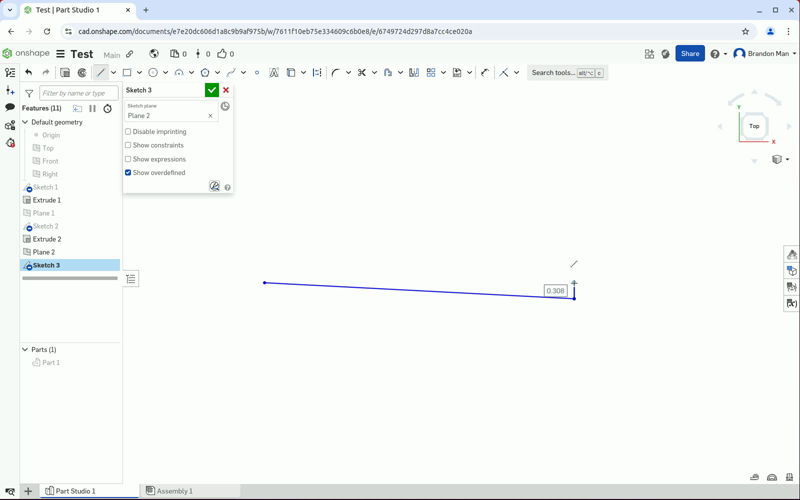
scroll(-6)
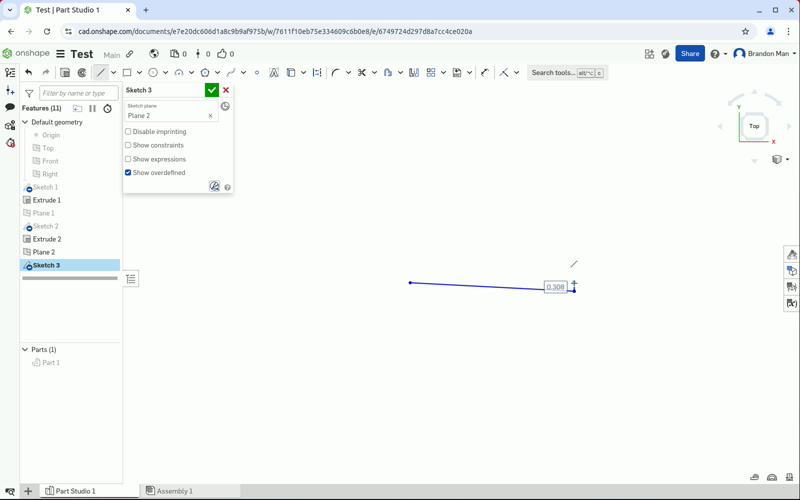
scroll(-6)
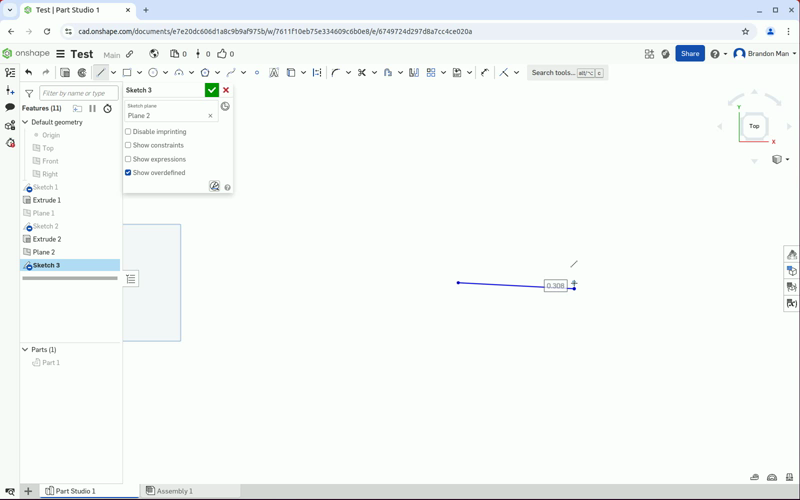
scroll(-6)
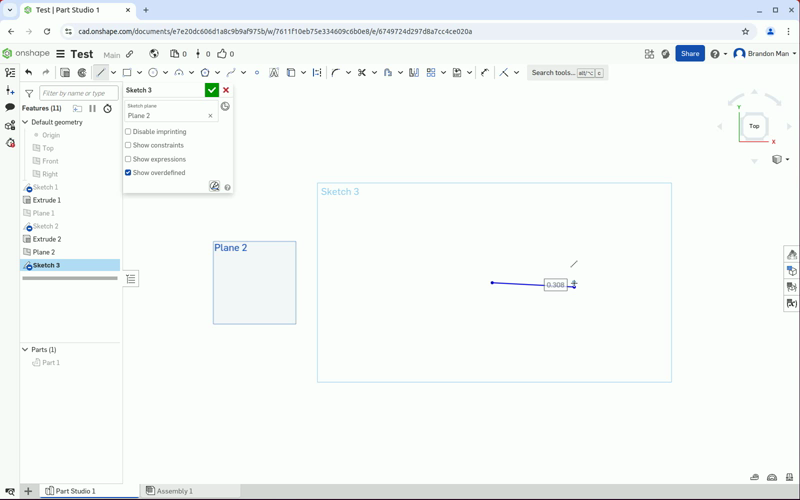
scroll(-6)
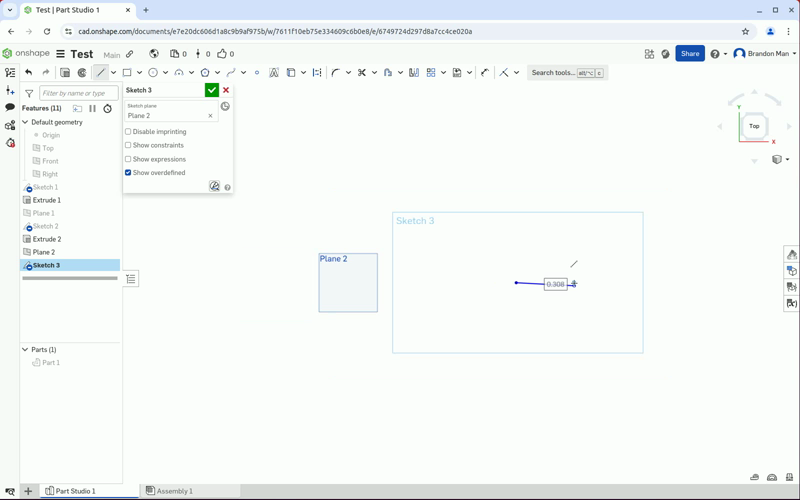
scroll(-6)
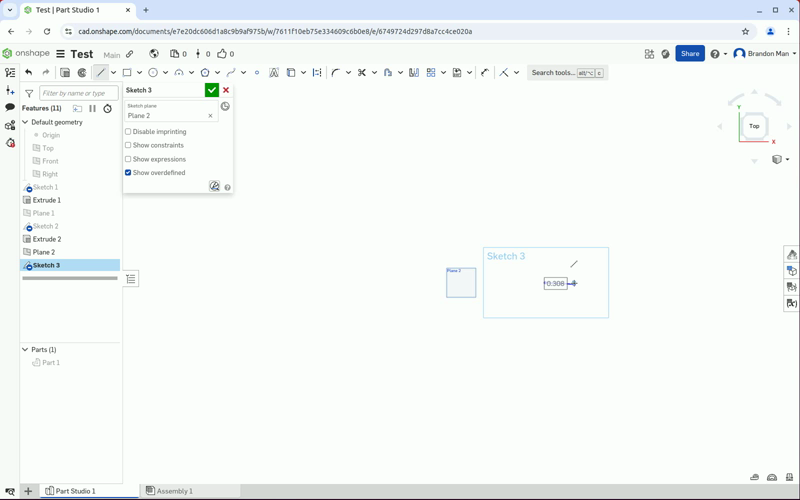
key_up(shift)
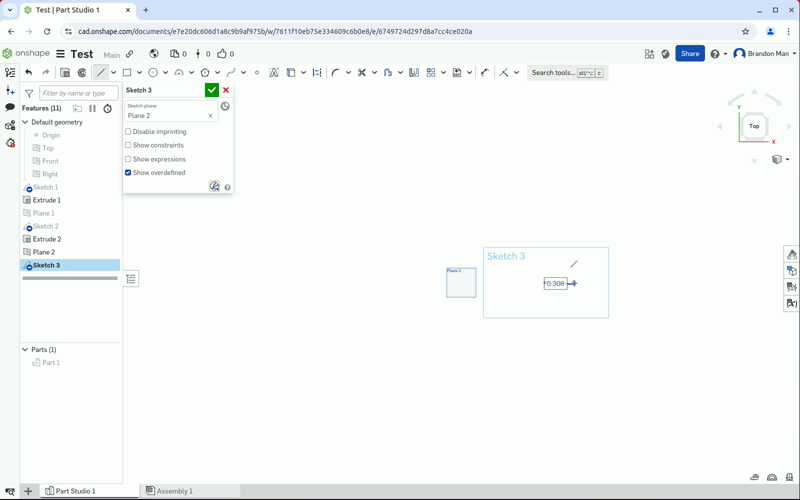
mouse_move(589, 282)
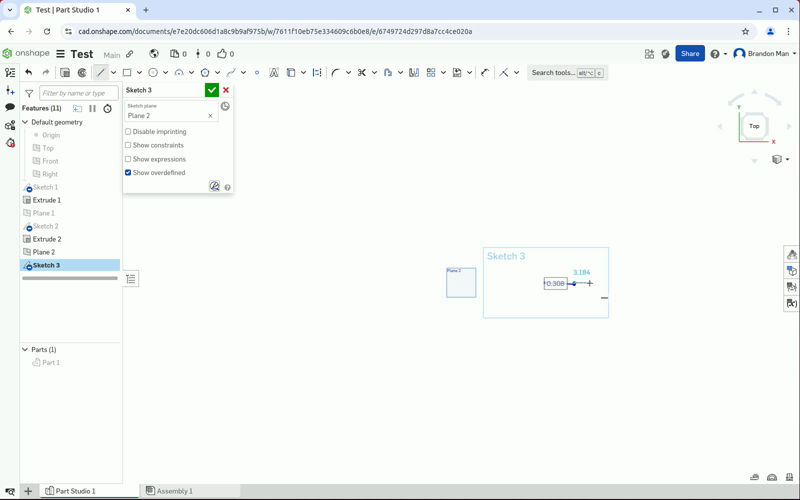
key_down(shift)
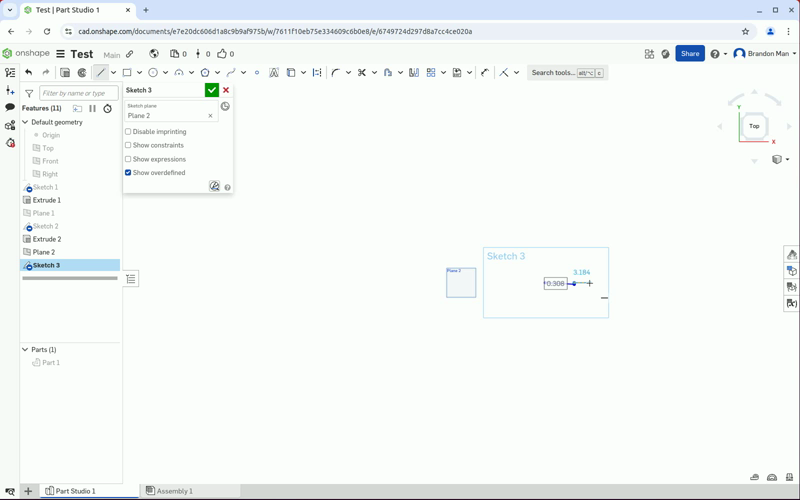
mouse_move(545, 282)
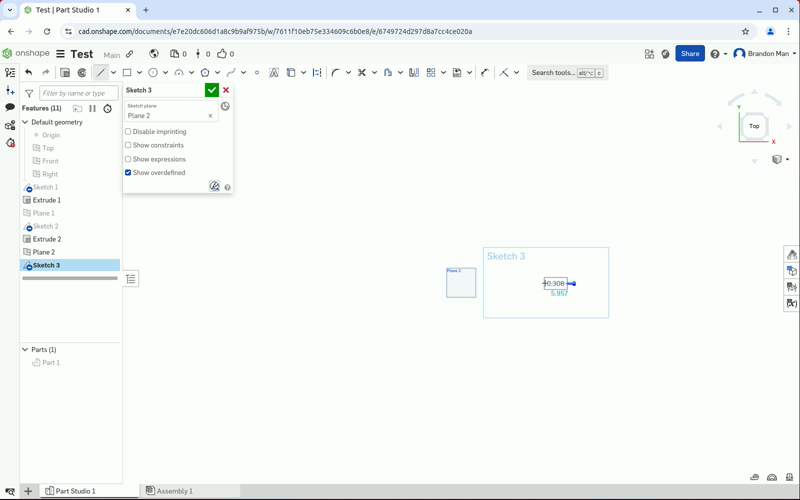
key_up(shift)
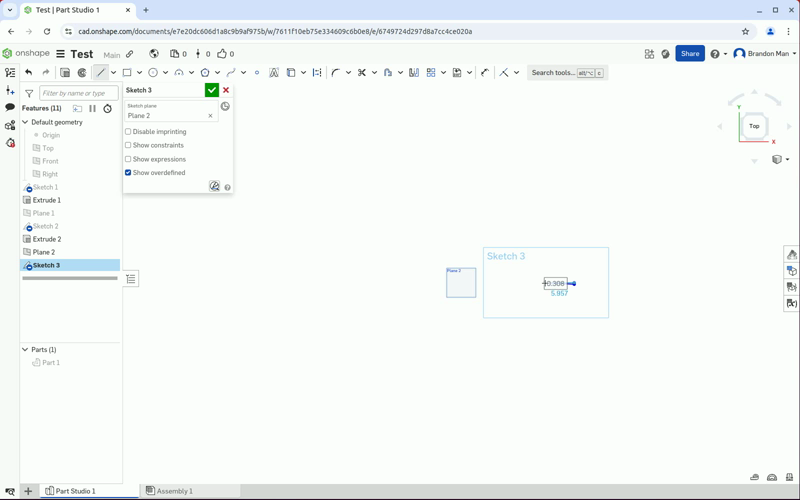
click(545, 282)
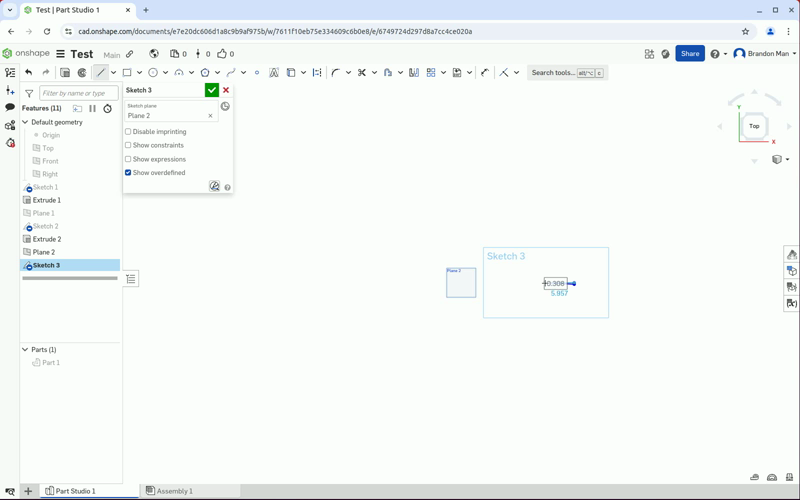
key(esc)
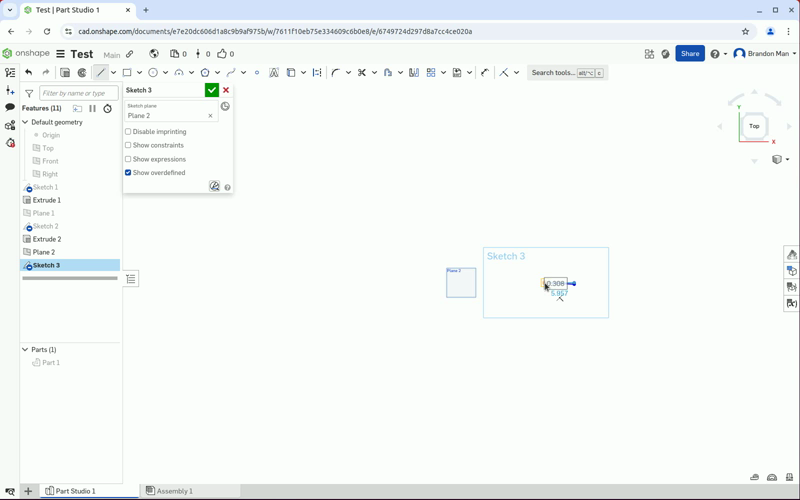
mouse_move(559, 283)
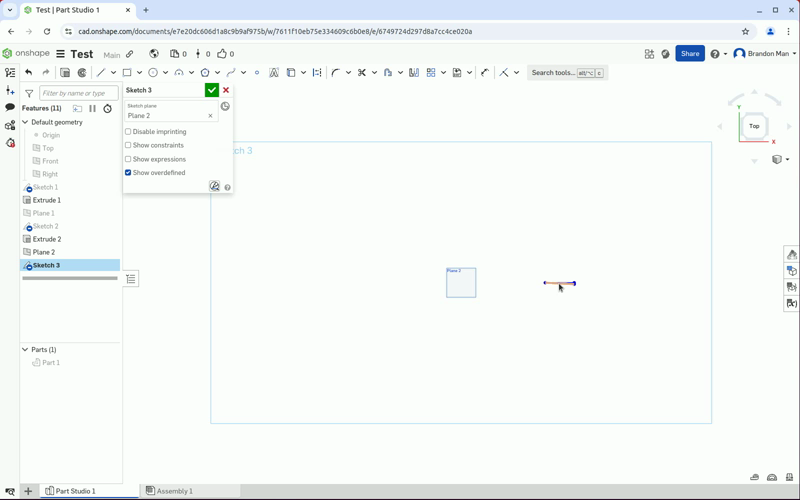
scroll(6)
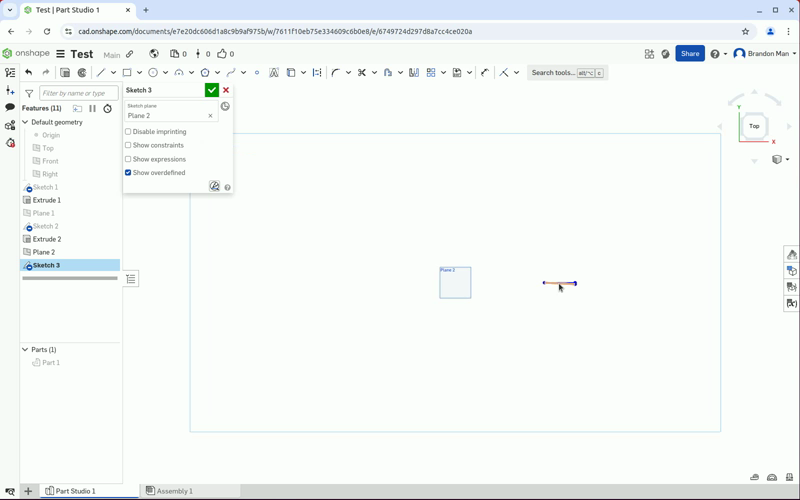
scroll(6)
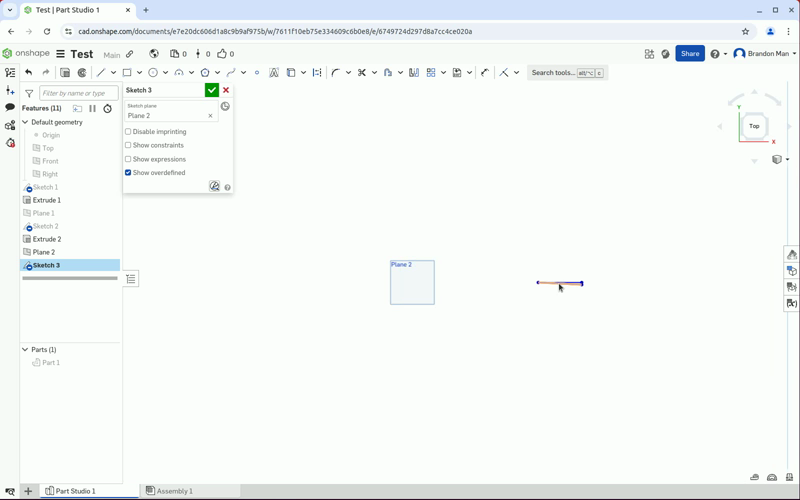
scroll(6)
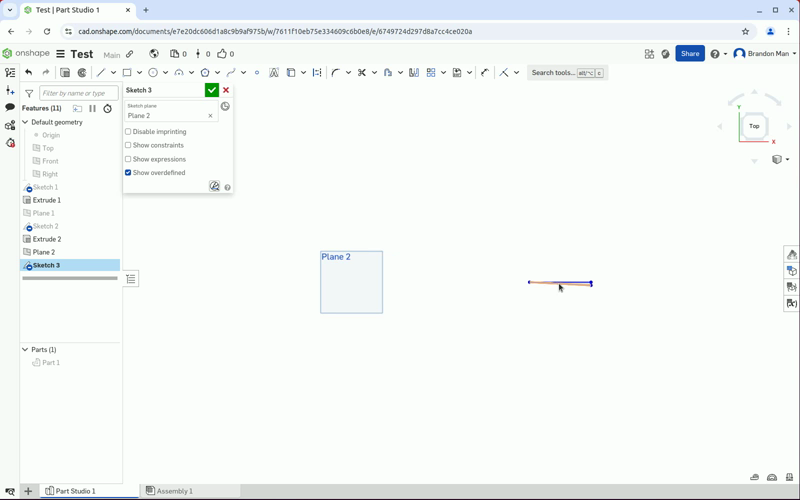
scroll(6)
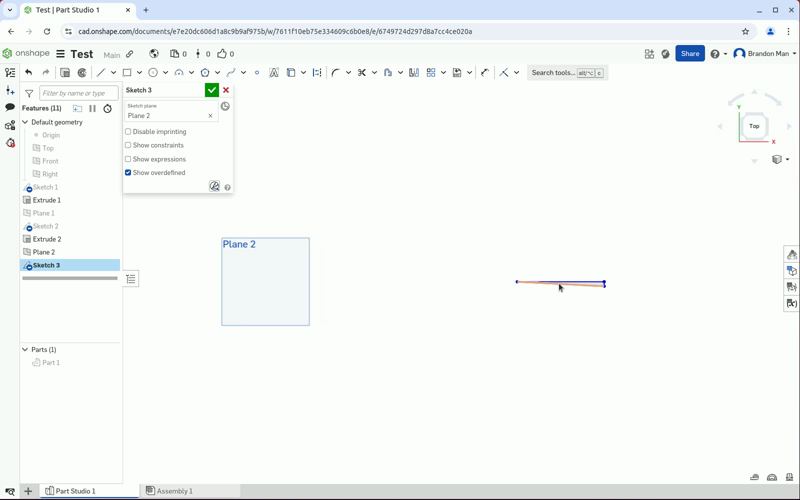
scroll(6)
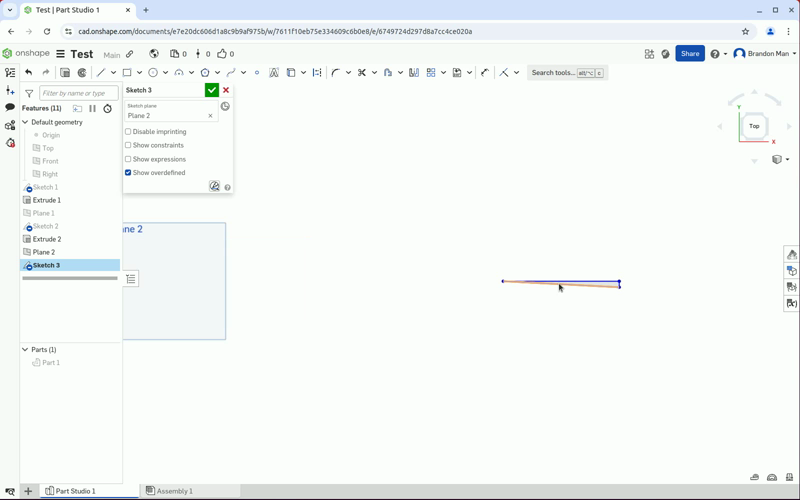
scroll(6)
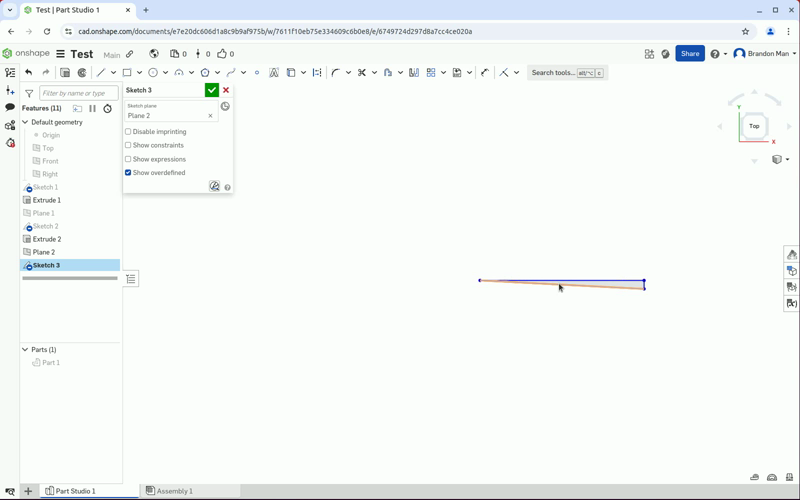
scroll(6)
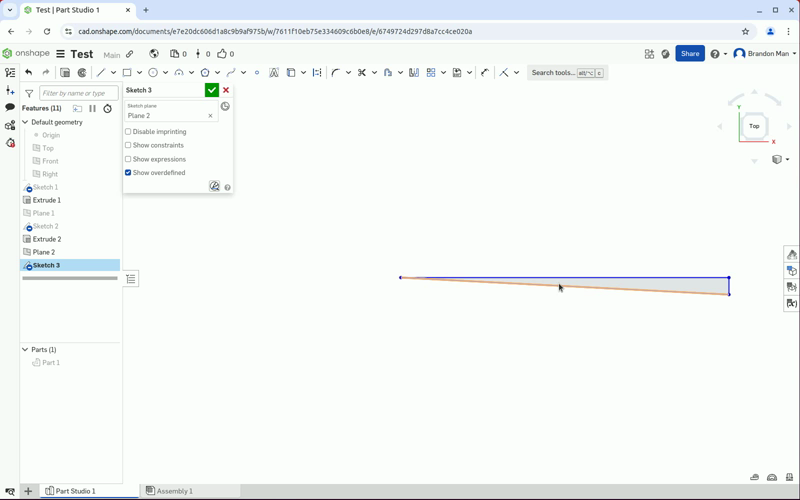
click(559, 283)
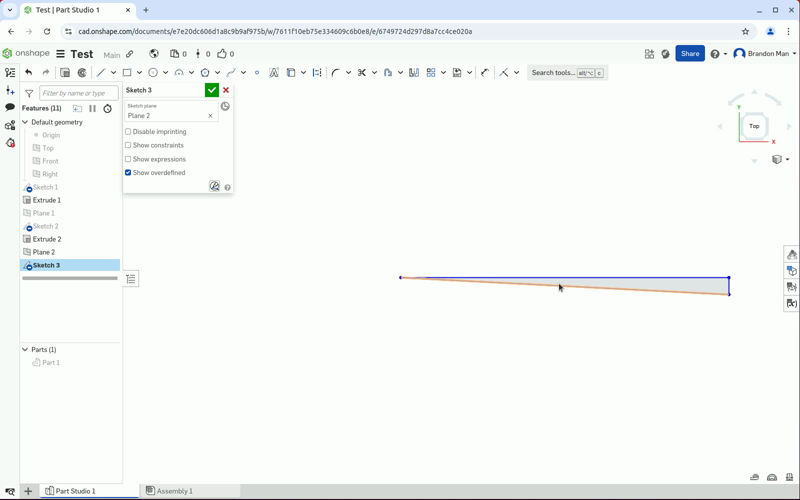
scroll(-6)
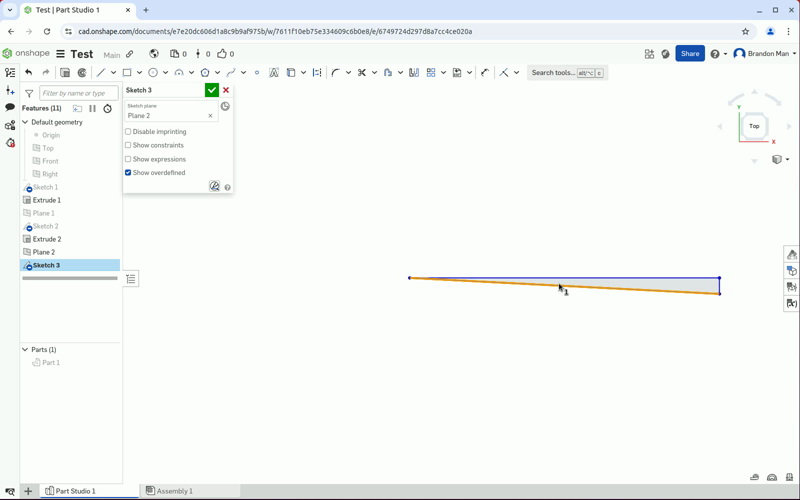
scroll(-6)
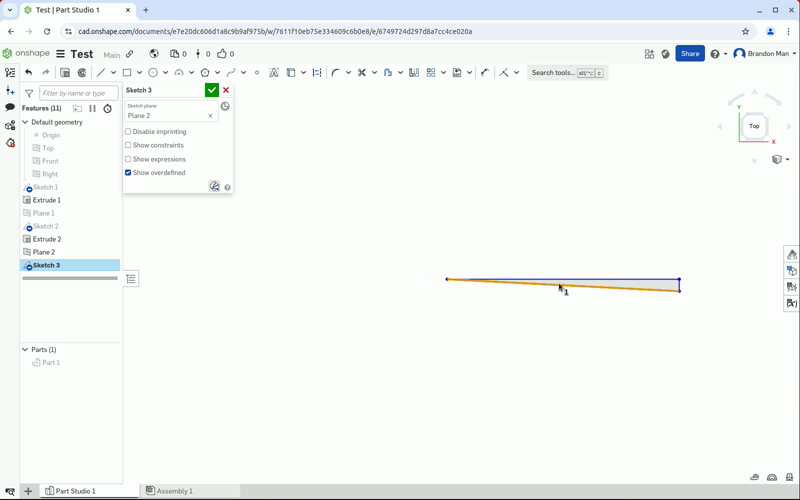
scroll(-6)
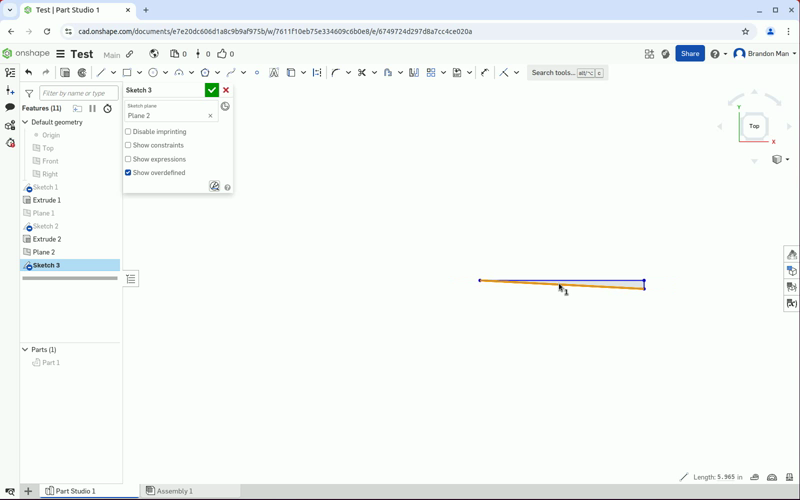
scroll(-6)
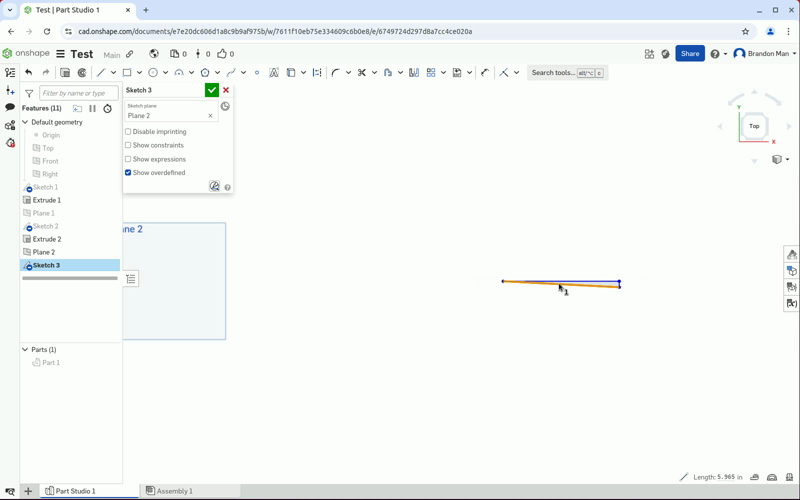
scroll(-6)
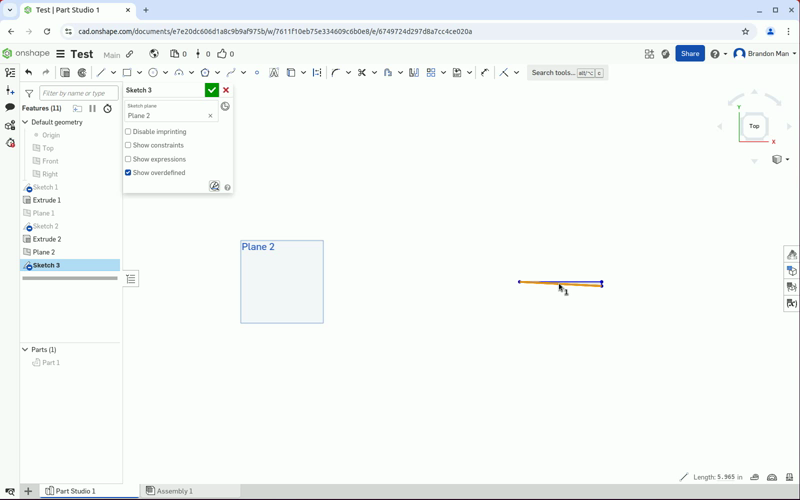
scroll(-6)
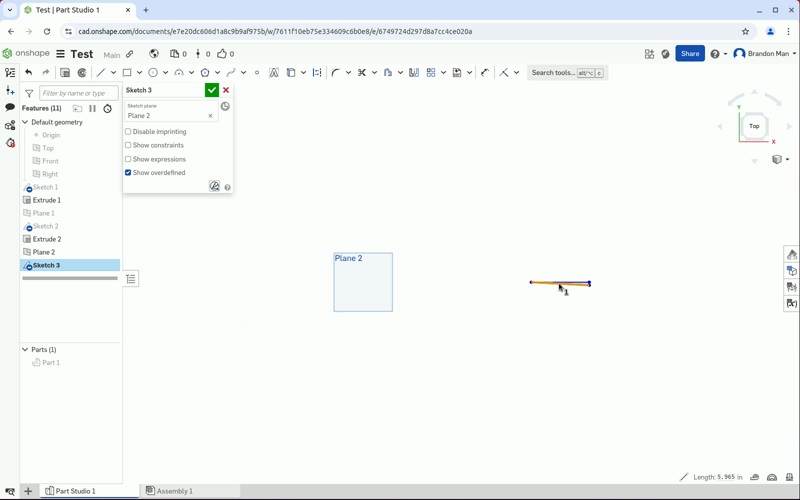
scroll(-6)
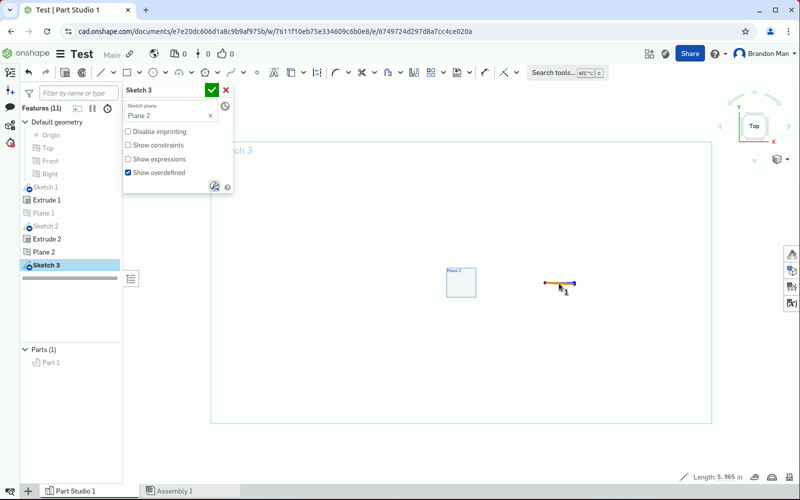
mouse_move(73, 352)
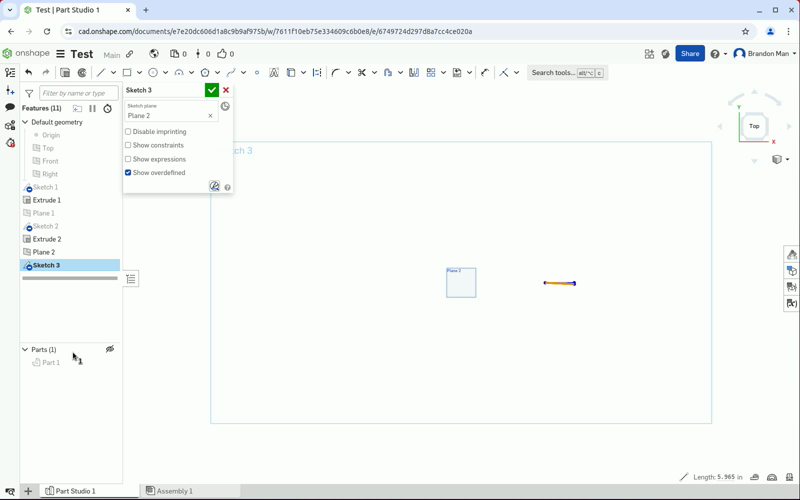
key(shift+y)
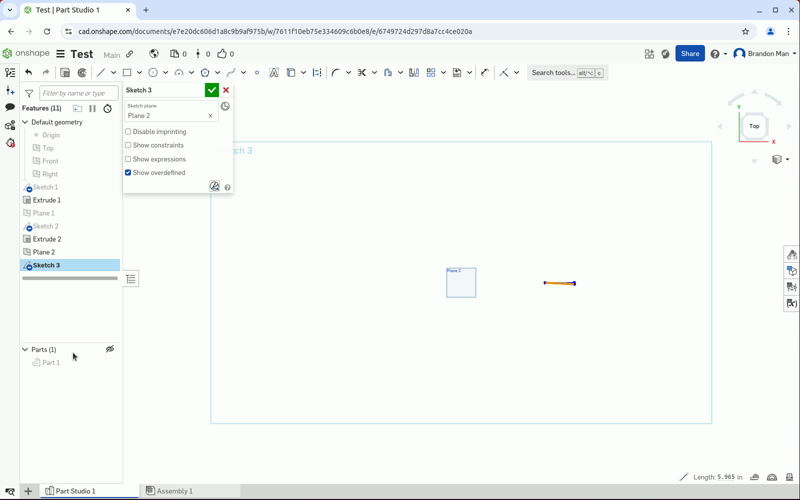
key(shift+e)
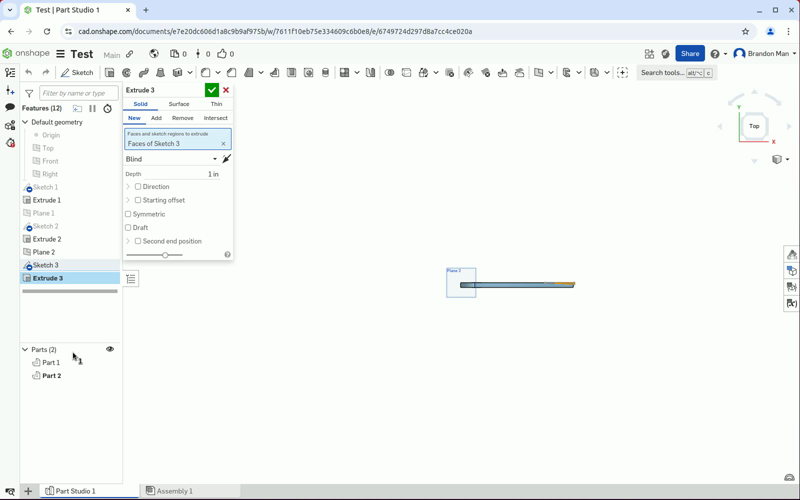
mouse_move(143, 106)
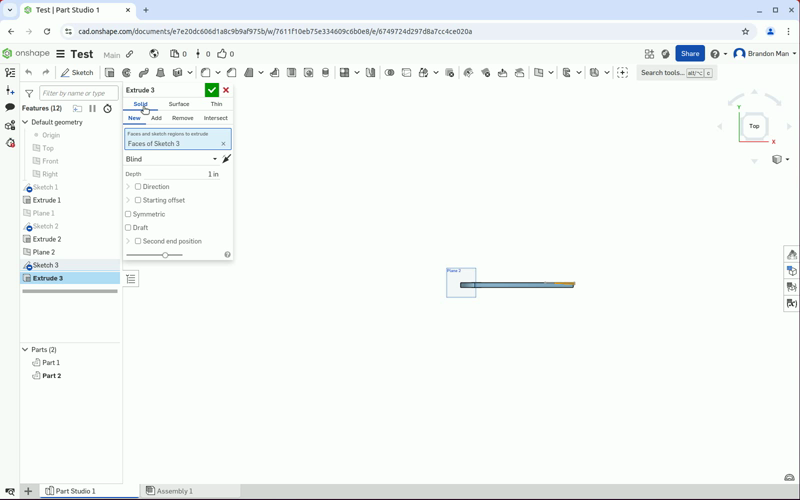
click(143, 106)
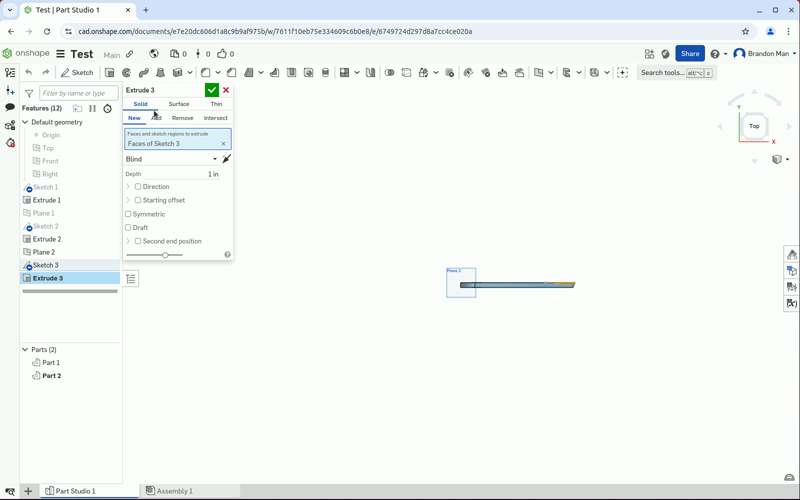
mouse_move(186, 120)
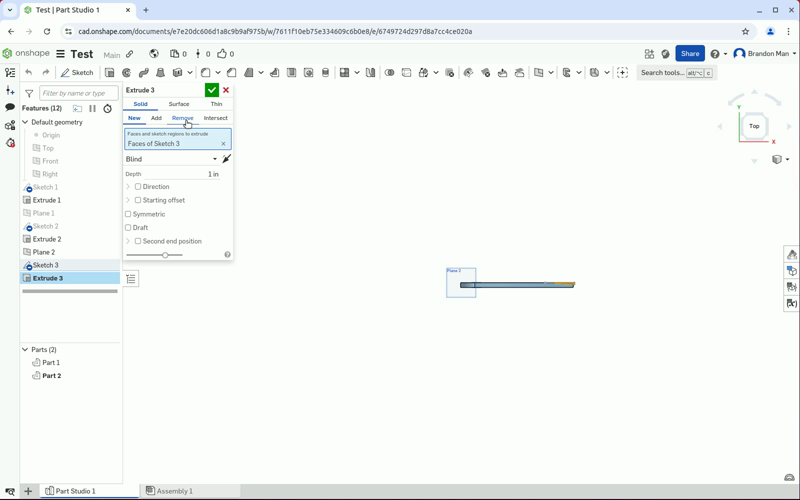
click(186, 120)
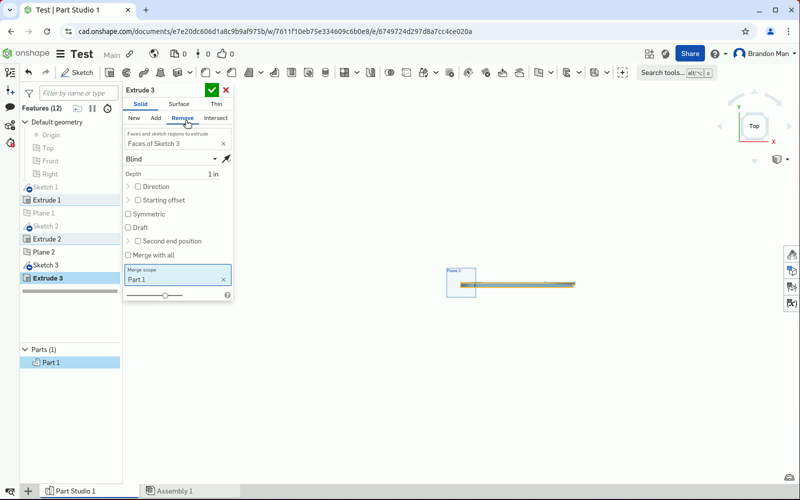
key(tab, 4)
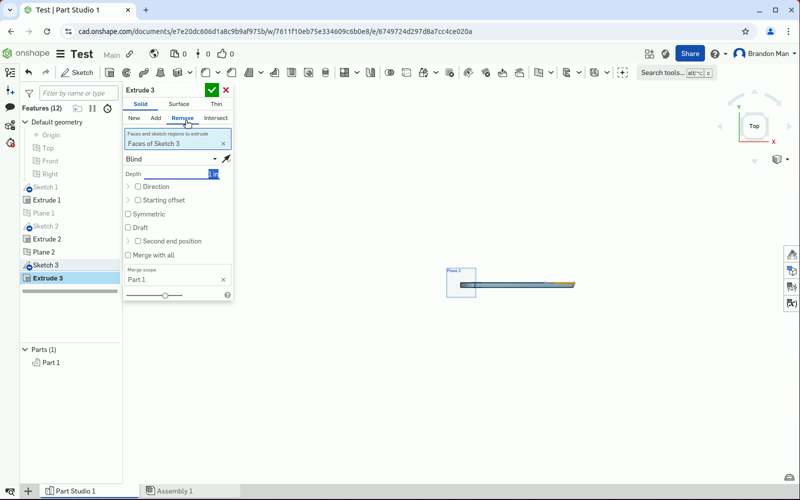
text(9.628)
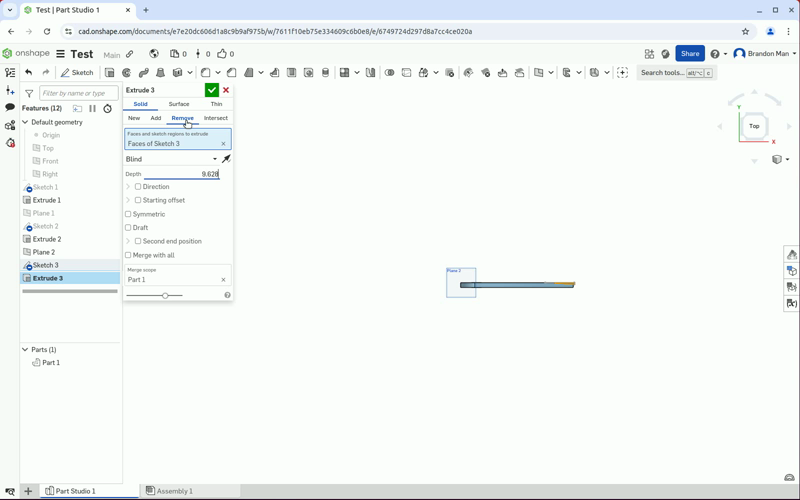
key(tab, 6)
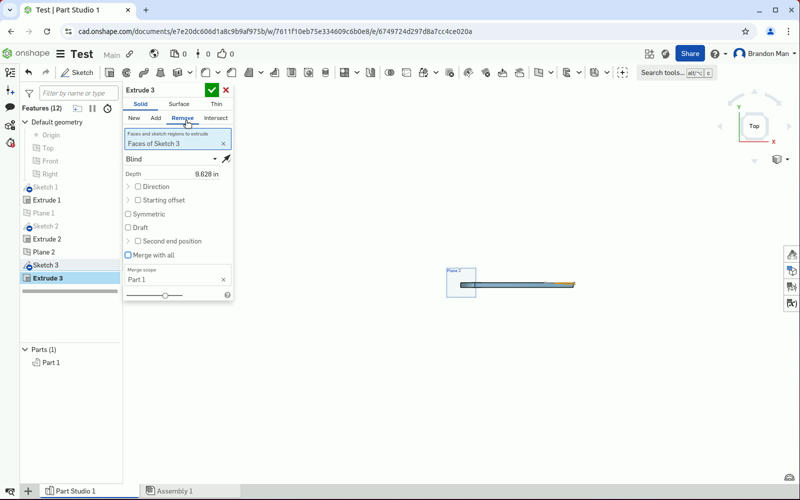
key(space)
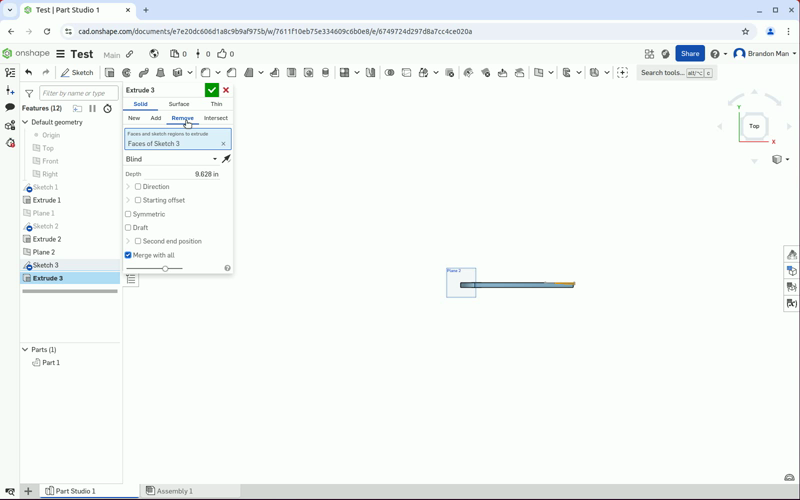
key(enter)
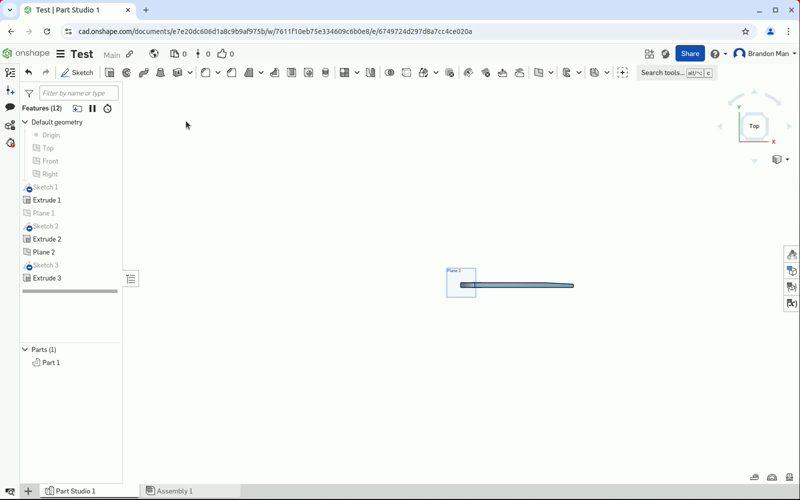
key(shift+h)
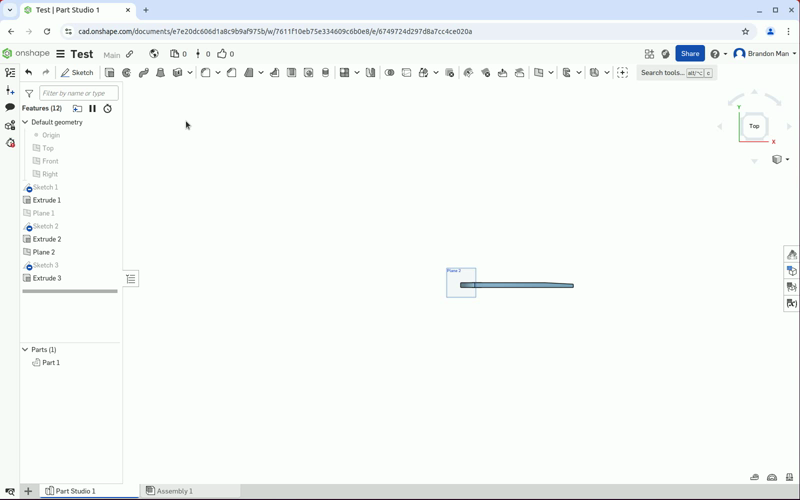
key(shift+h)
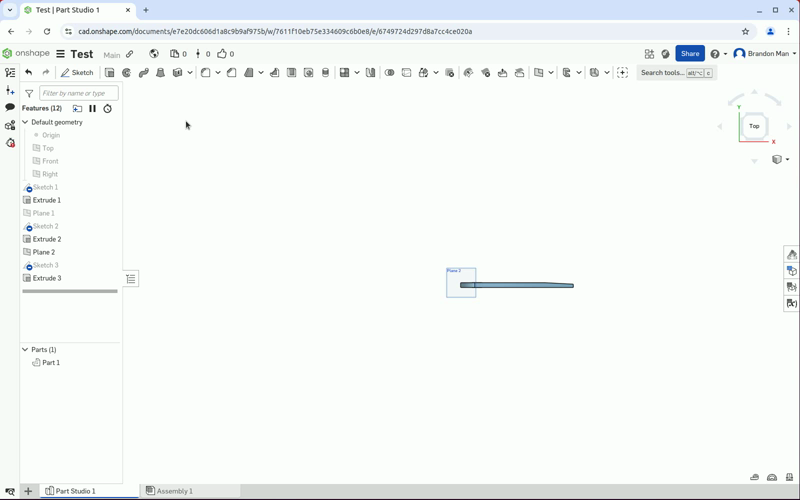
mouse_move(73, 189)
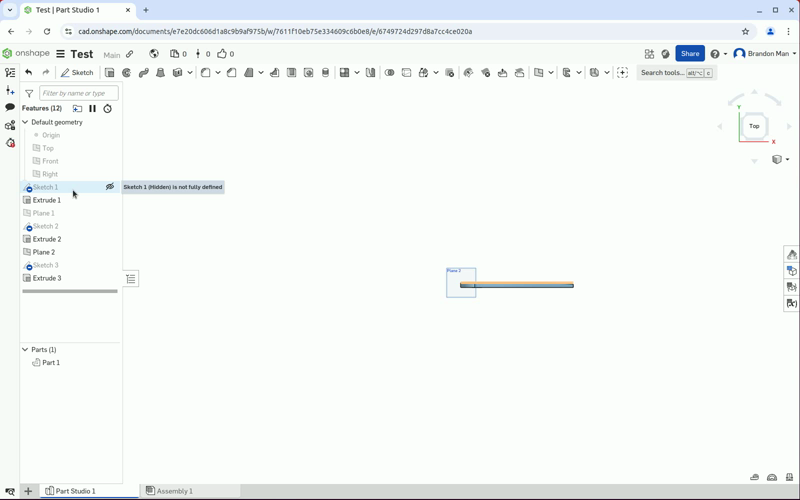
click(73, 189)
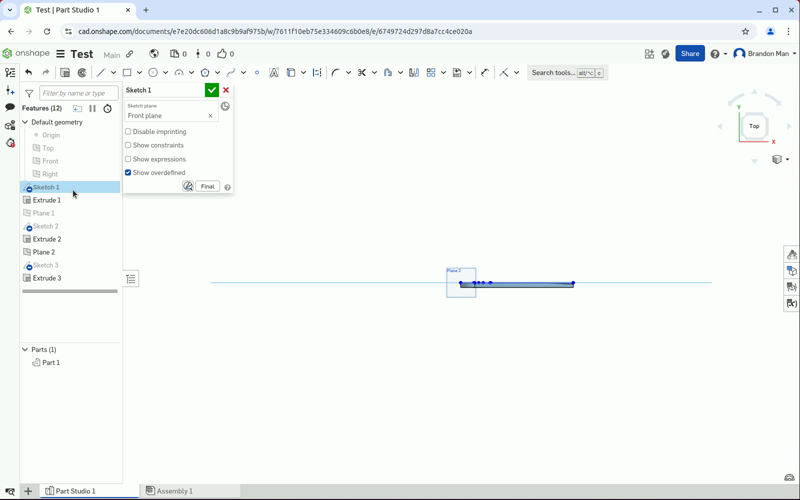
mouse_move(229, 92)
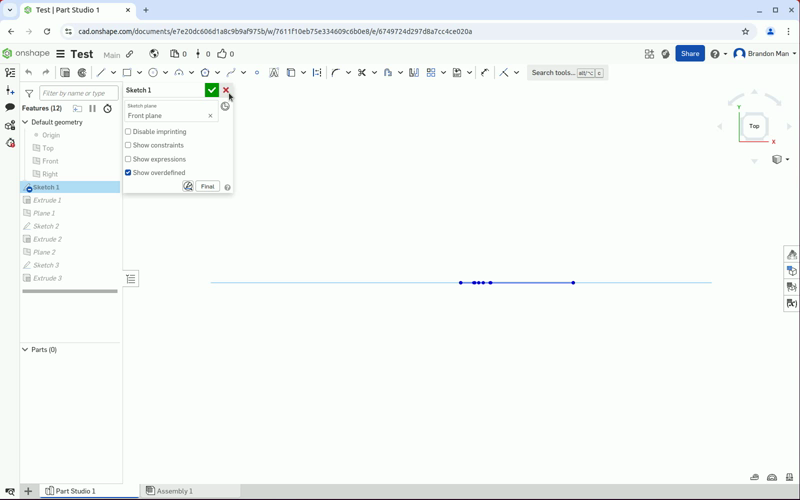
click(229, 92)
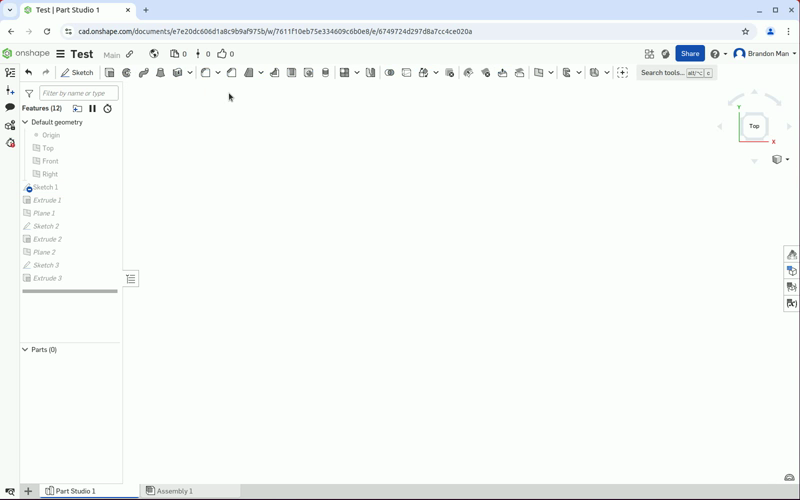
key(shift+s)
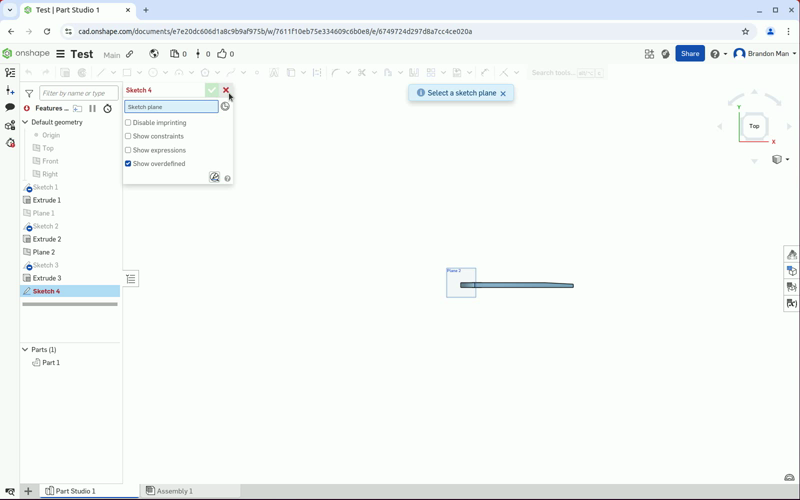
mouse_move(73, 254)
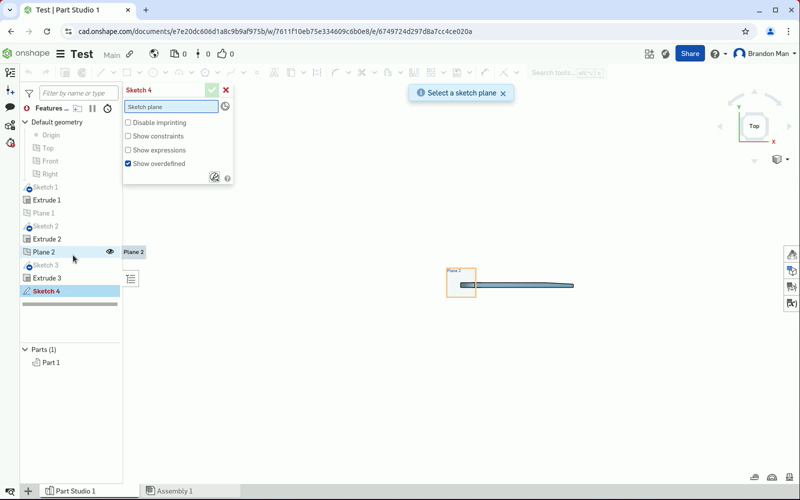
click(73, 254)
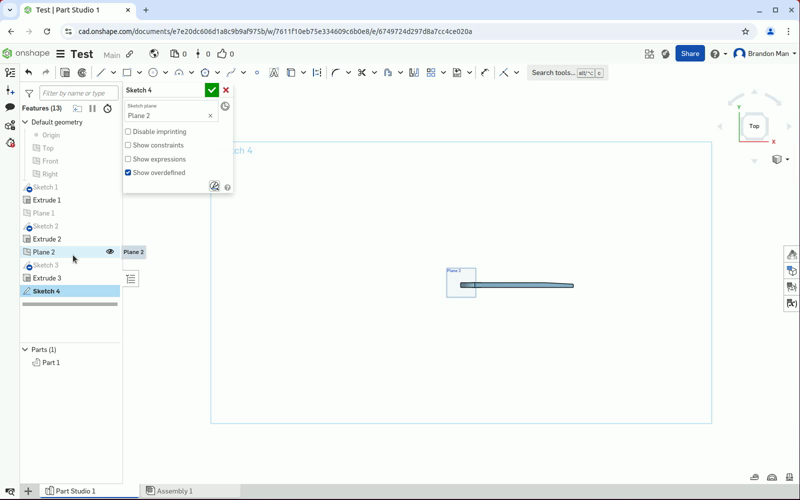
mouse_move(73, 352)
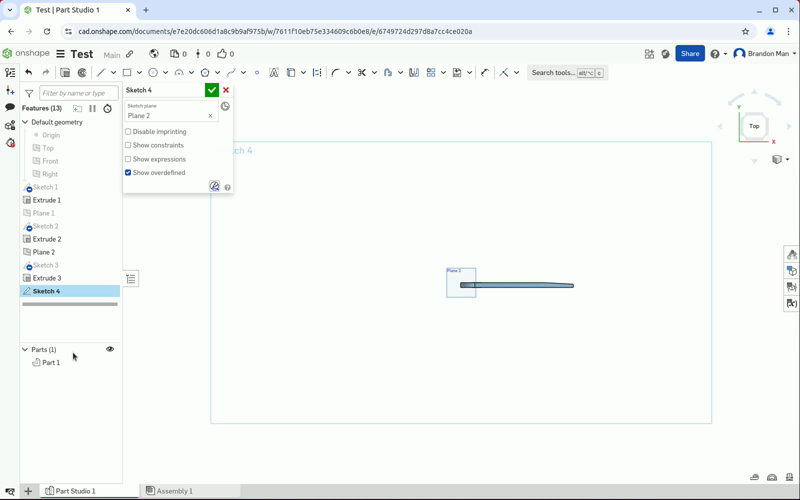
key(y)
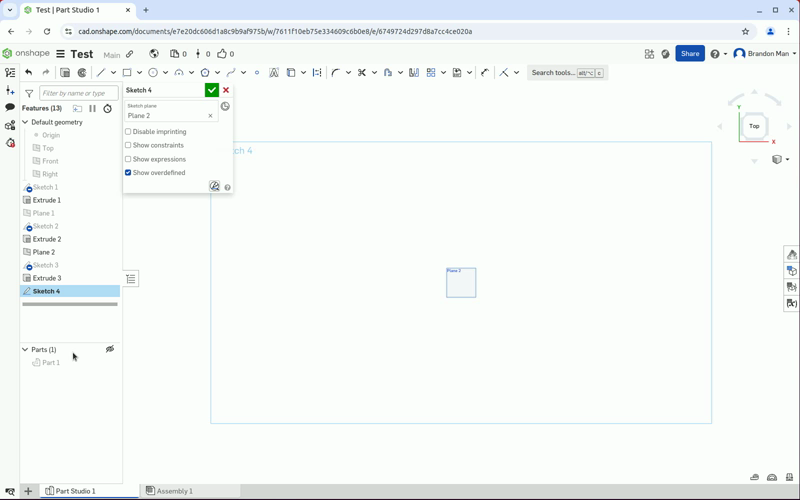
key(l)
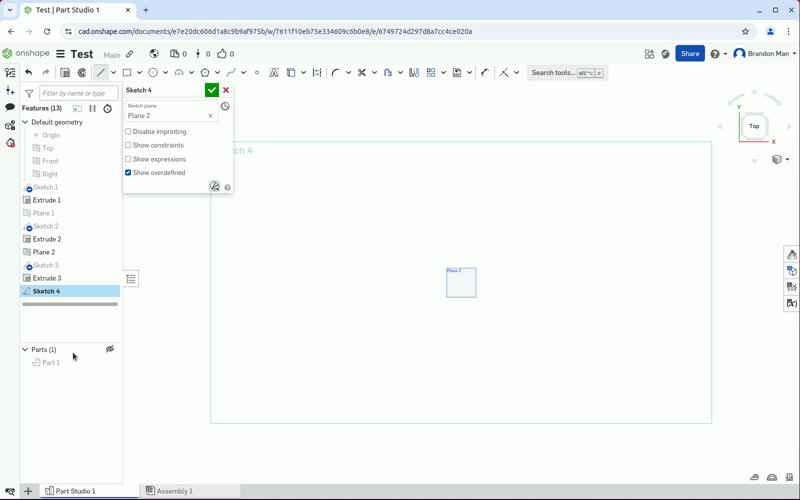
key_down(shift)
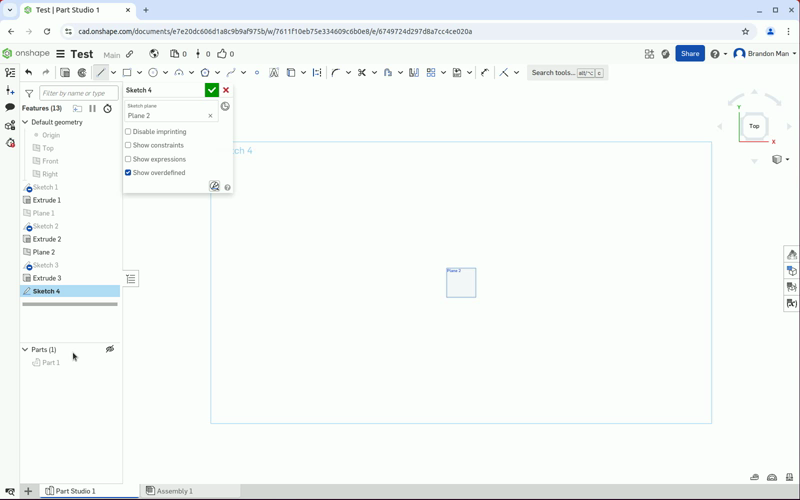
mouse_move(545, 287)
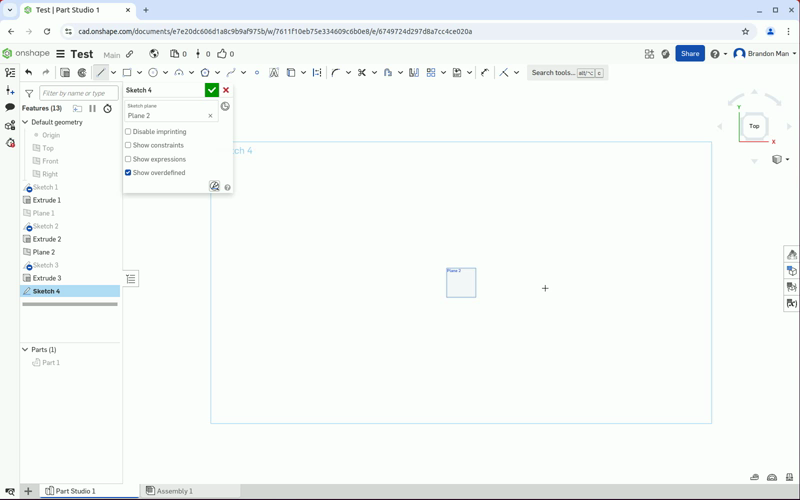
click(545, 287)
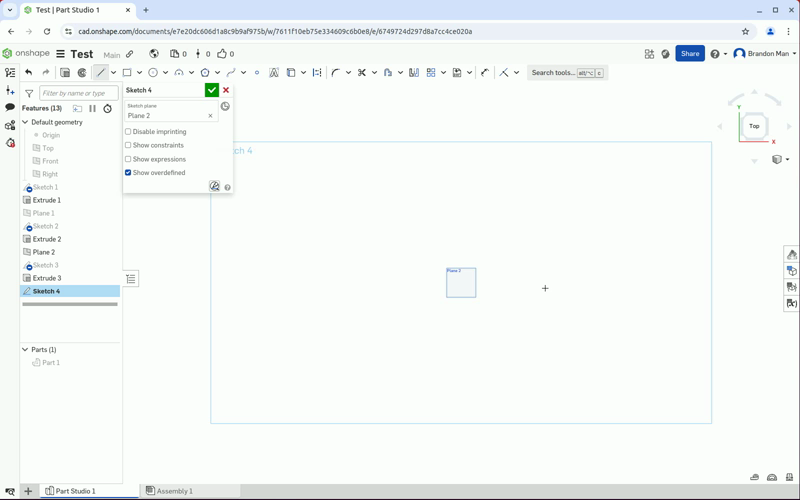
key_up(shift)
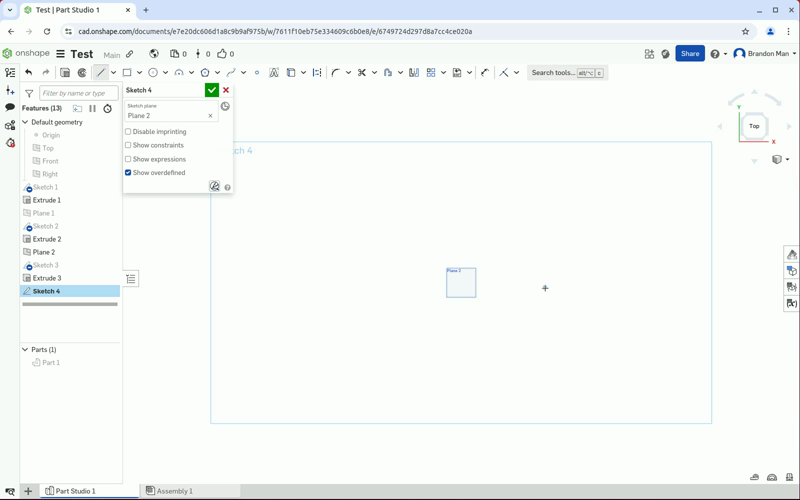
key_down(shift)
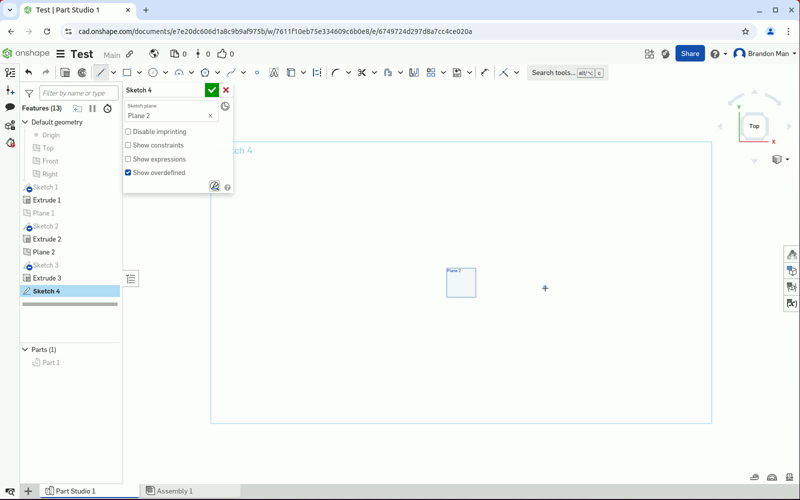
mouse_move(575, 287)
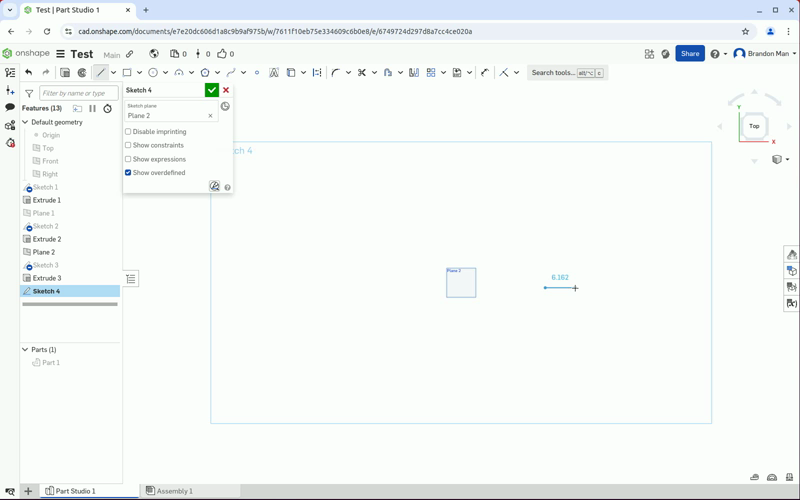
mouse_move(574, 287)
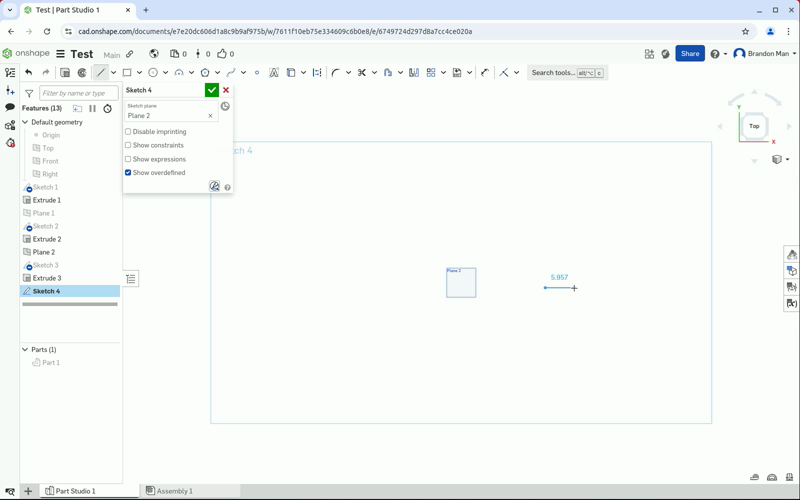
click(574, 287)
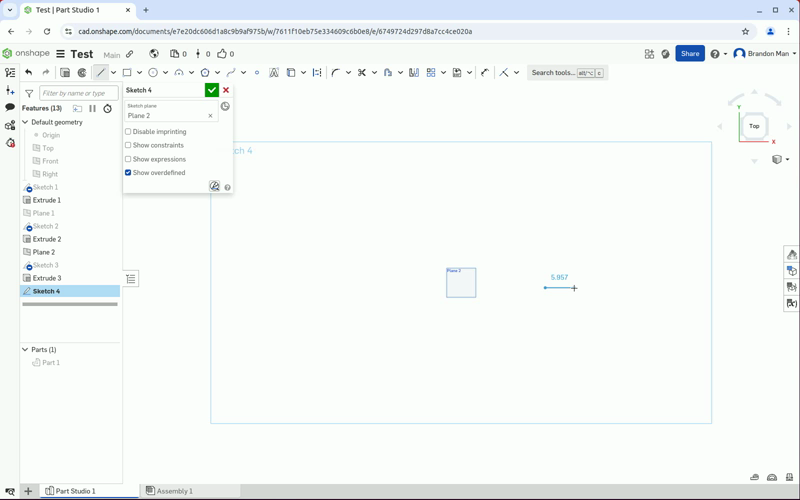
key_up(shift)
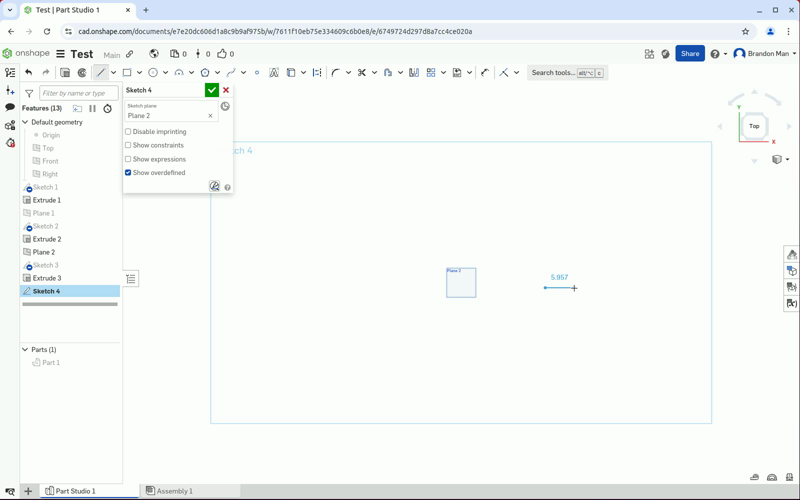
key_down(shift)
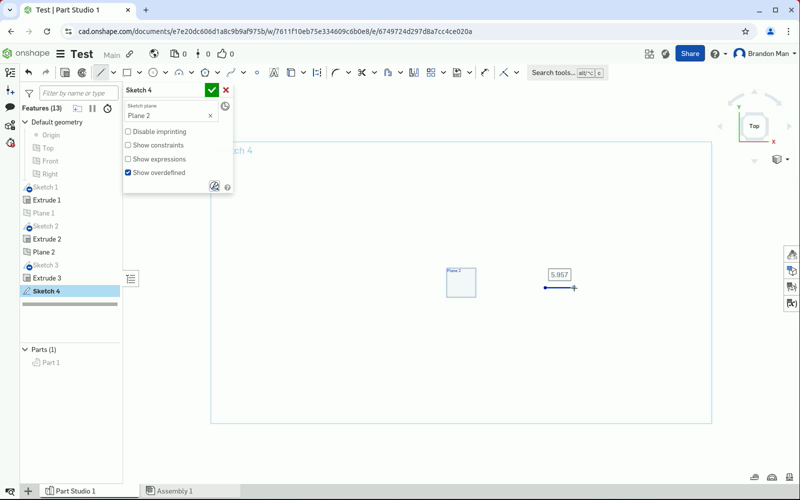
mouse_move(589, 287)
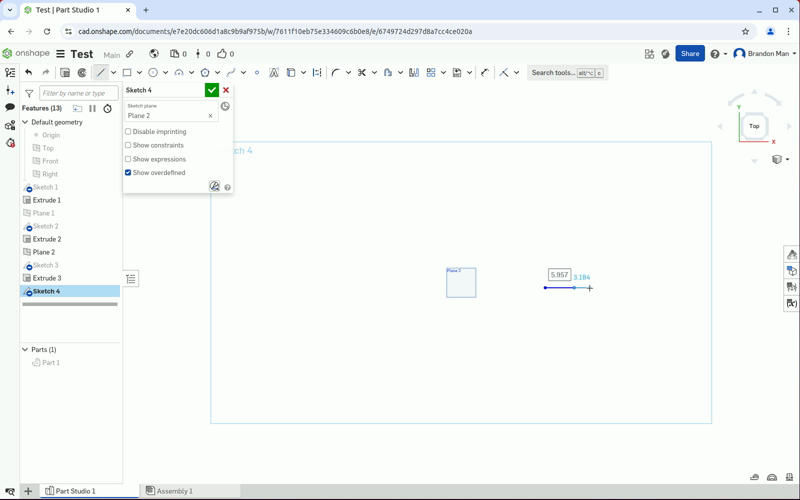
mouse_move(574, 285)
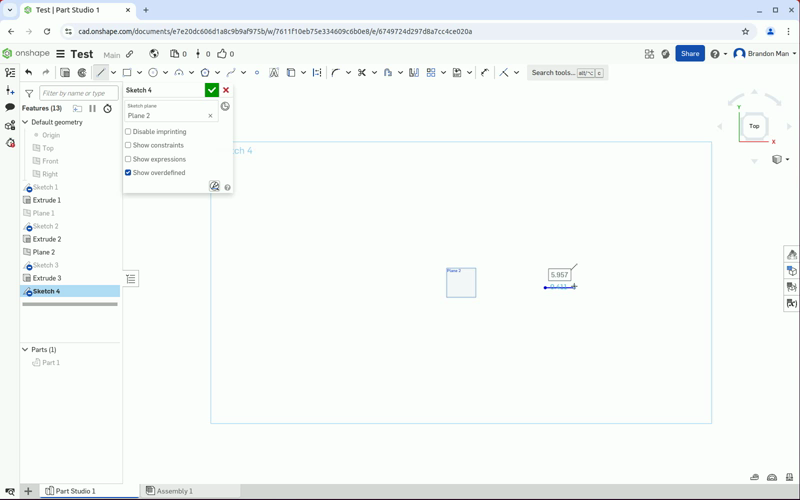
scroll(6)
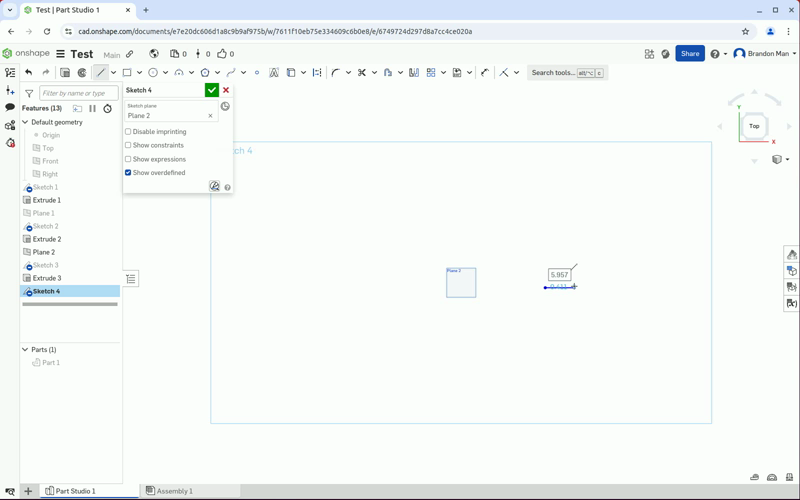
scroll(6)
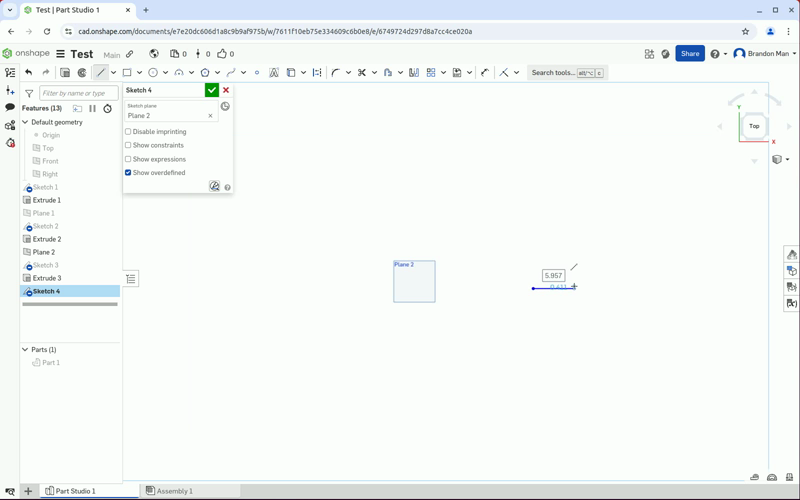
scroll(6)
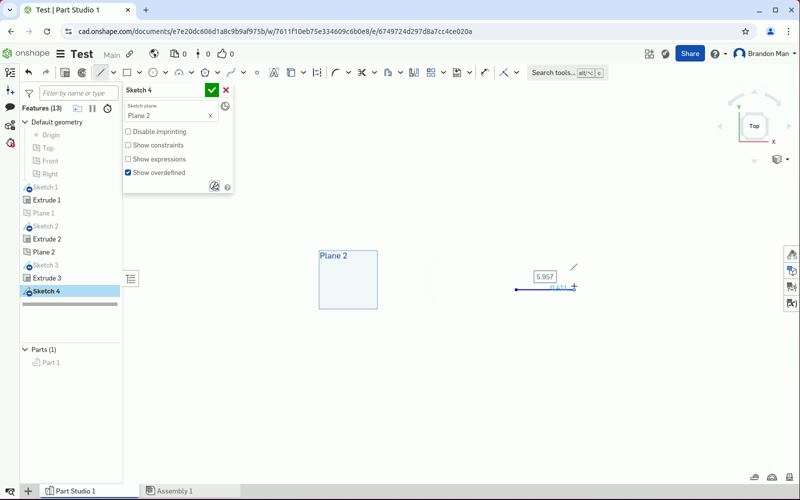
scroll(6)
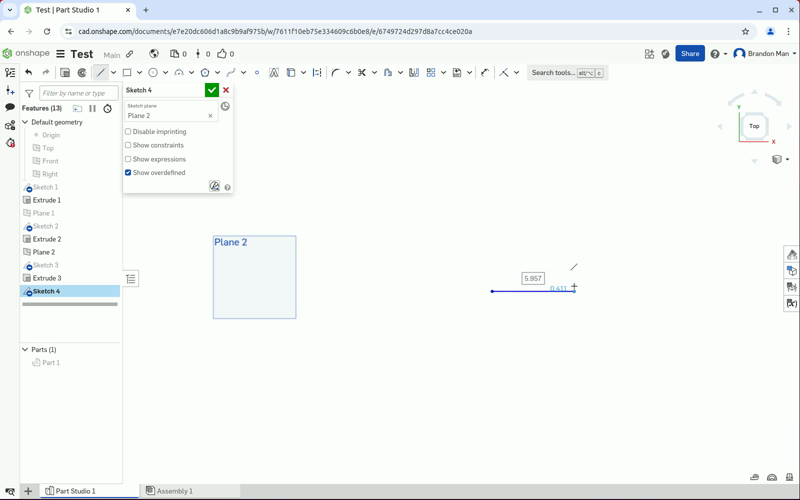
scroll(6)
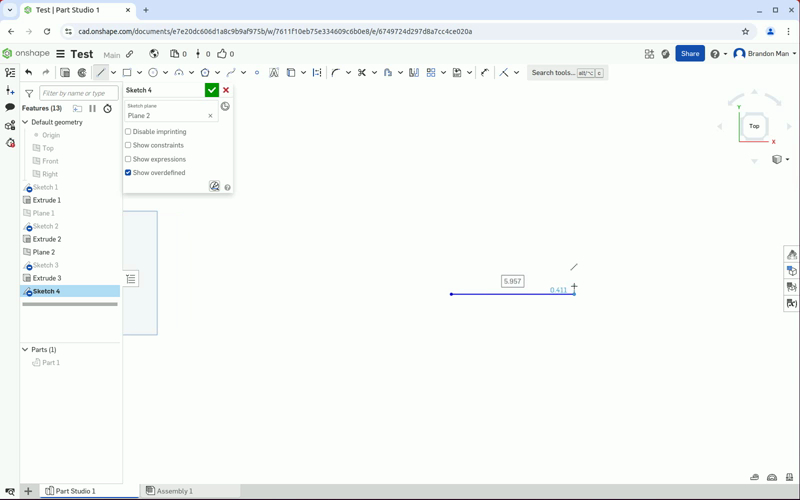
scroll(6)
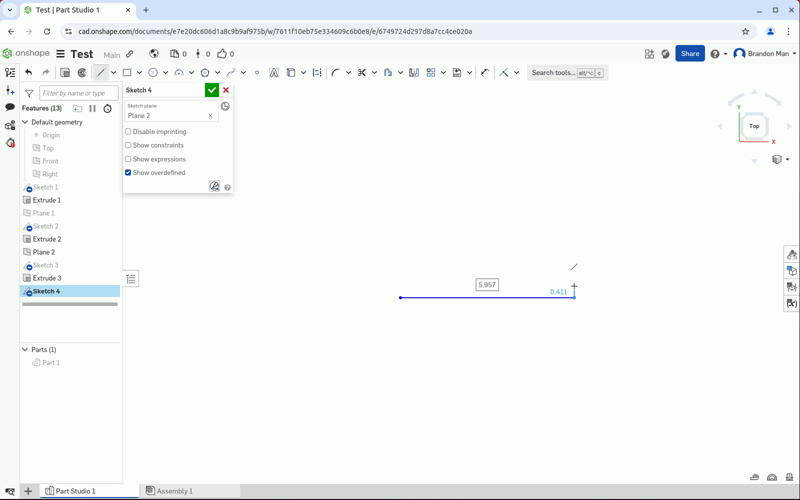
scroll(6)
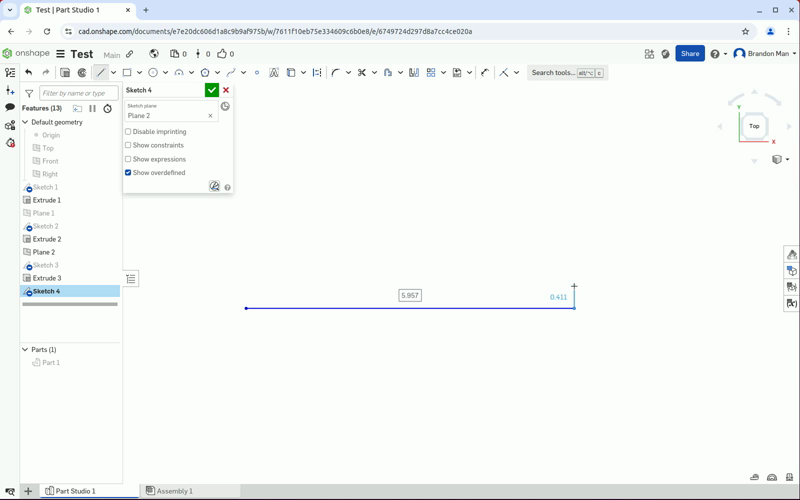
click(574, 285)
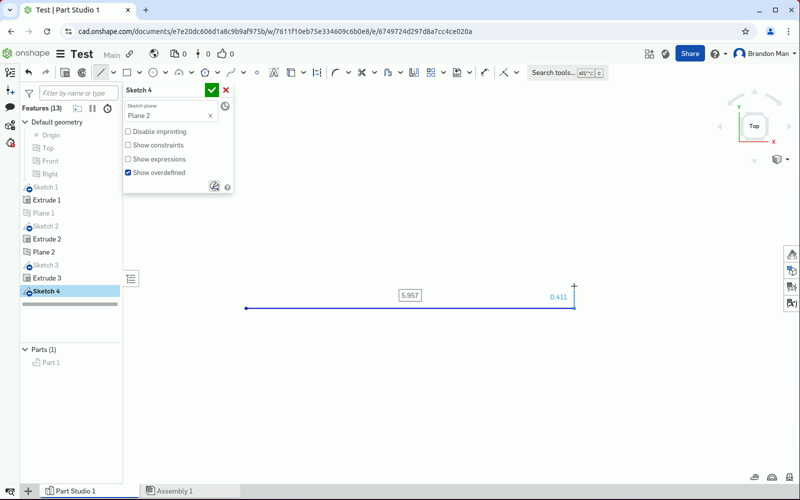
scroll(-6)
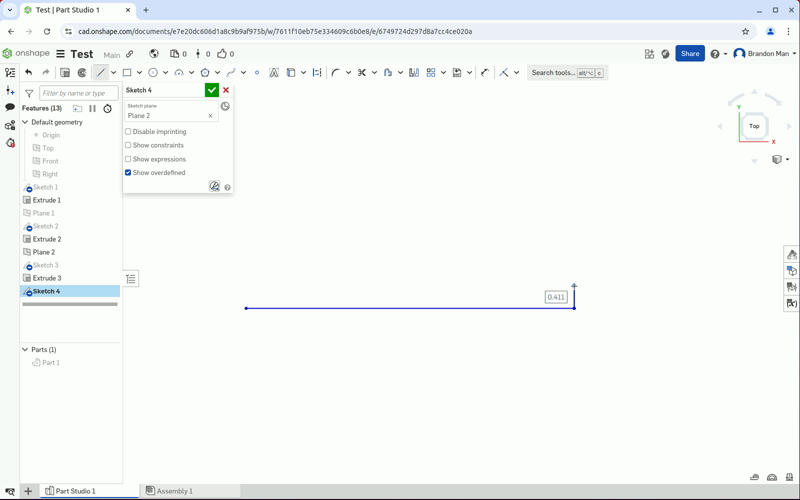
scroll(-6)
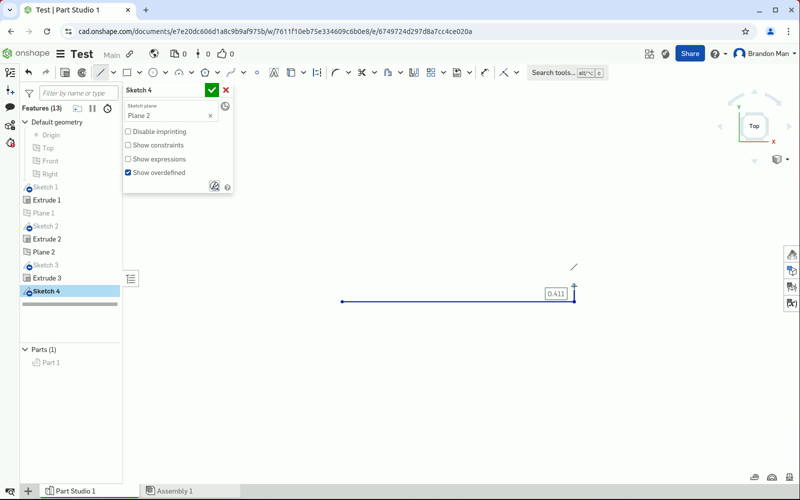
scroll(-6)
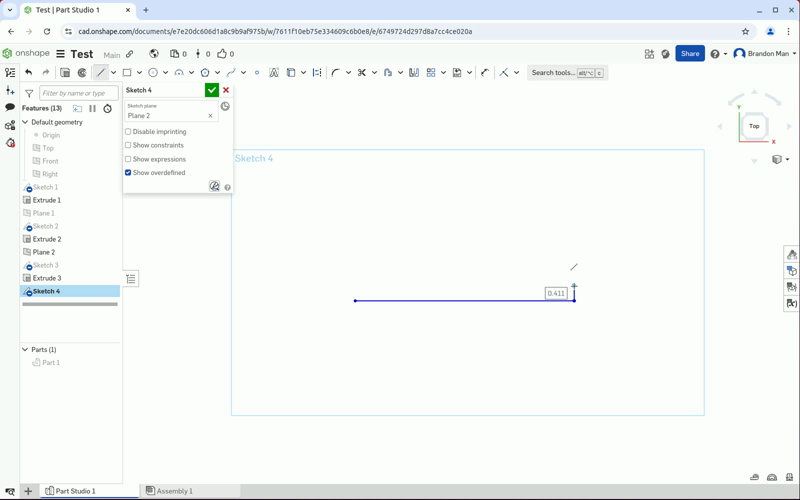
scroll(-6)
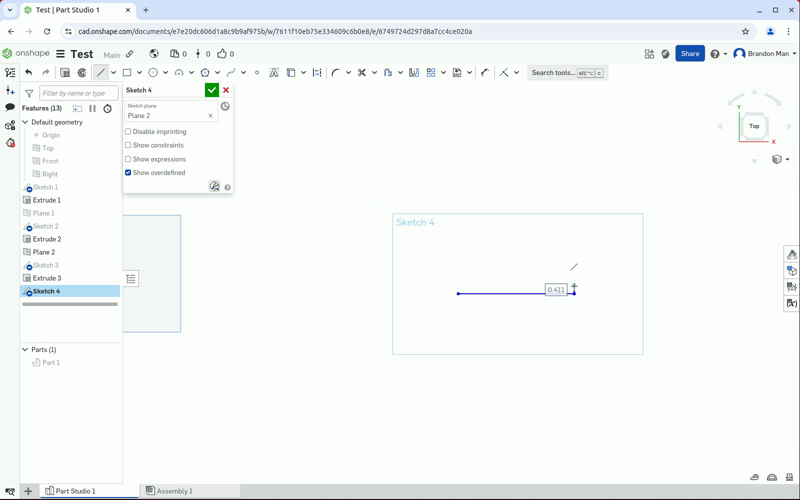
scroll(-6)
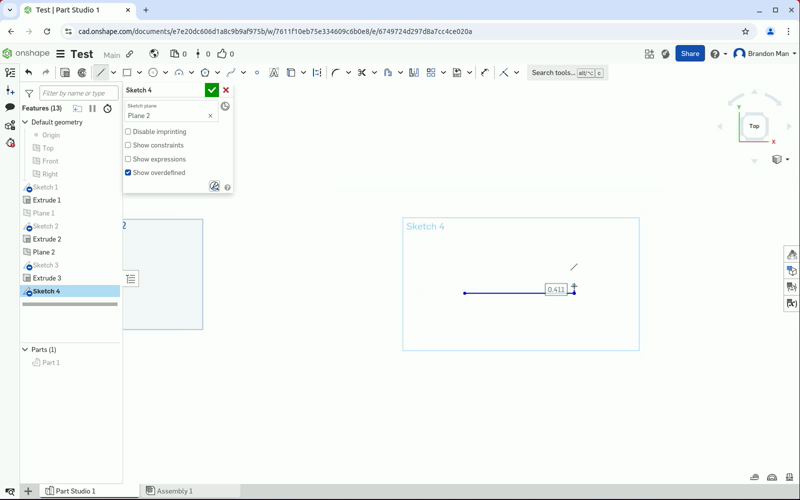
scroll(-6)
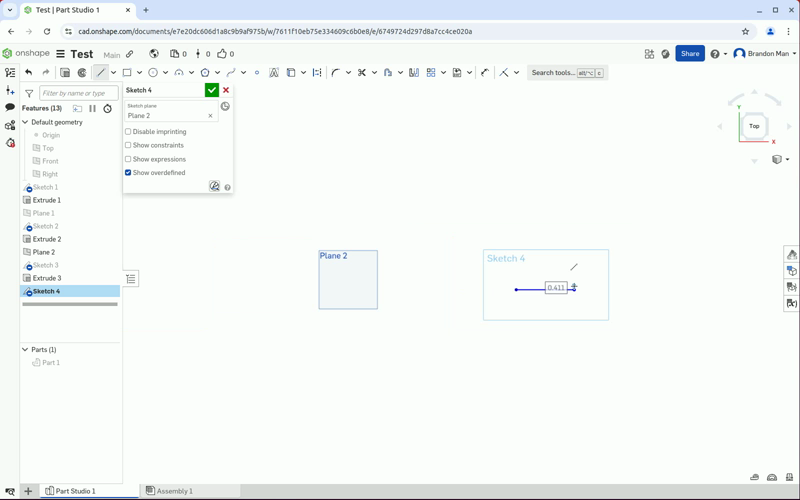
scroll(-6)
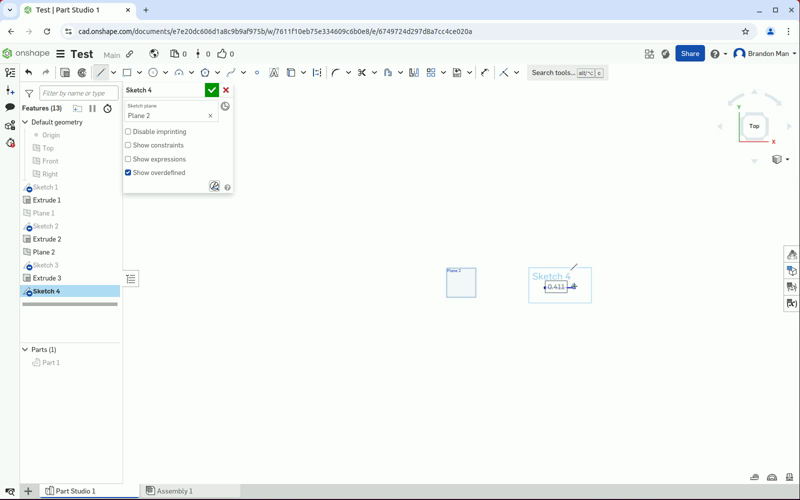
key_up(shift)
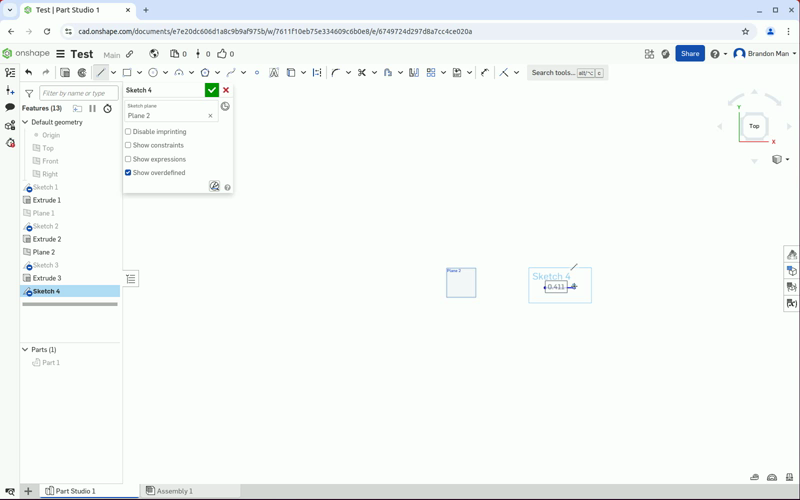
mouse_move(589, 285)
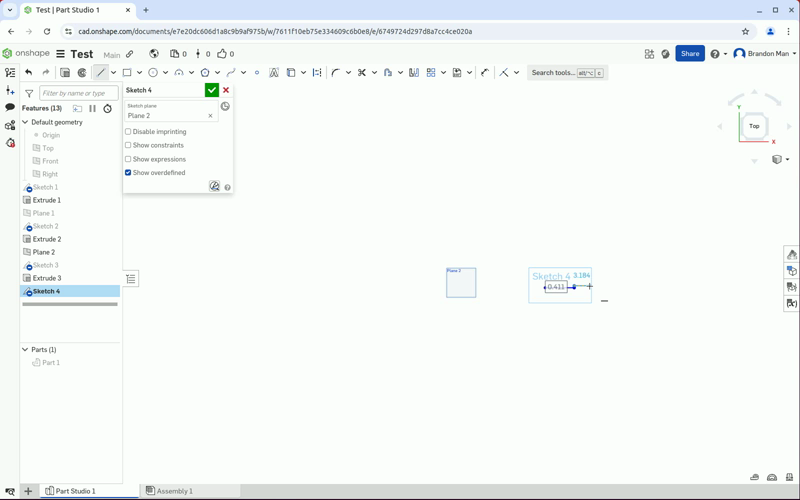
key_down(shift)
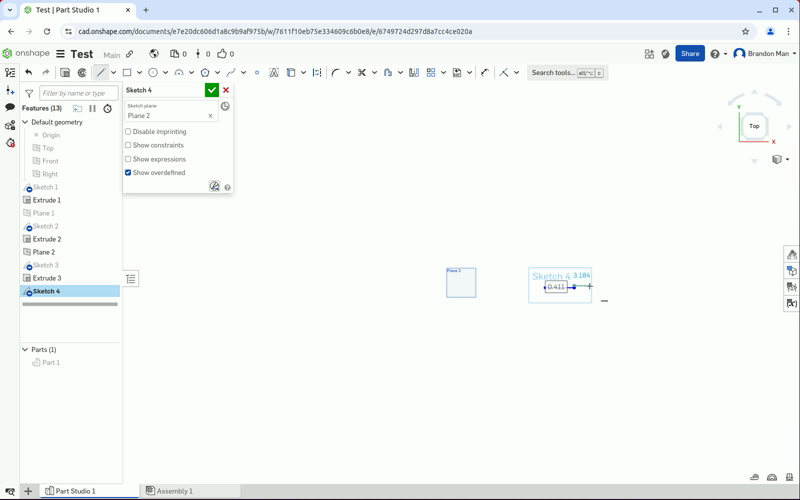
mouse_move(545, 287)
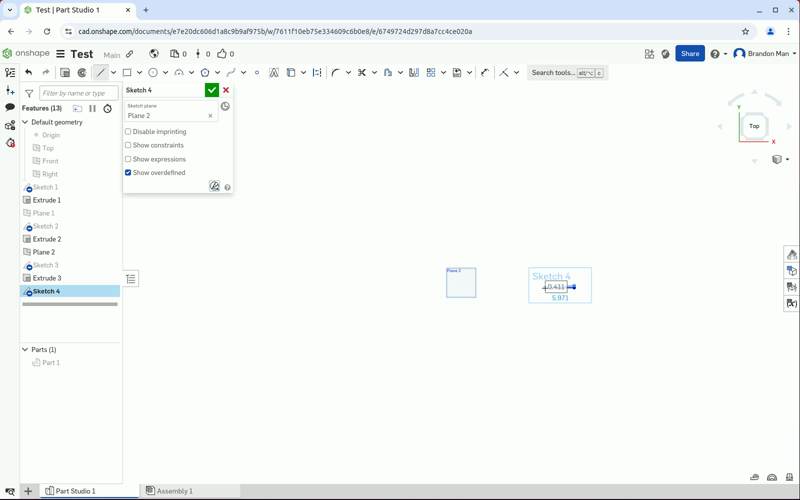
key_up(shift)
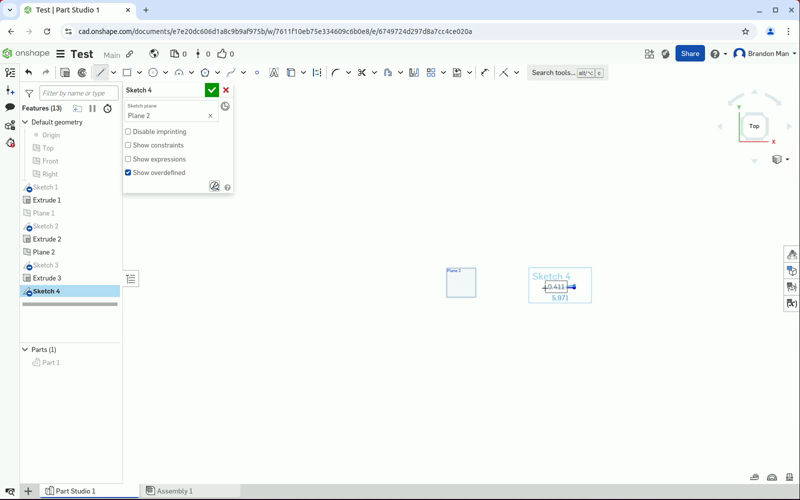
click(545, 287)
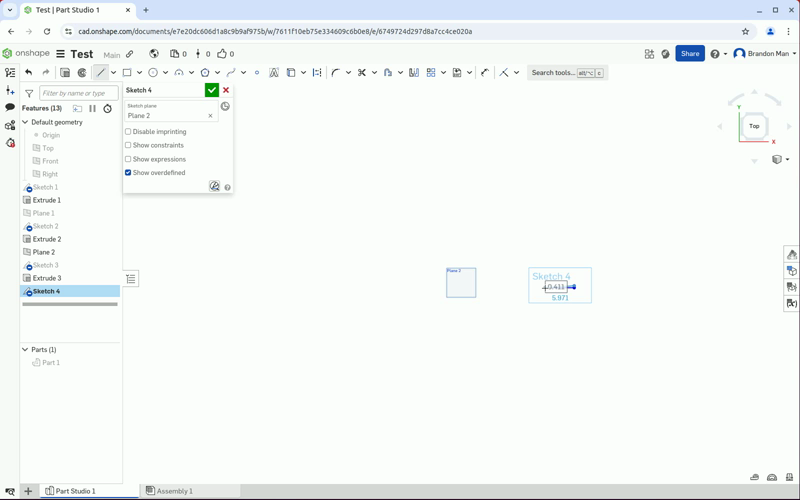
key(esc)
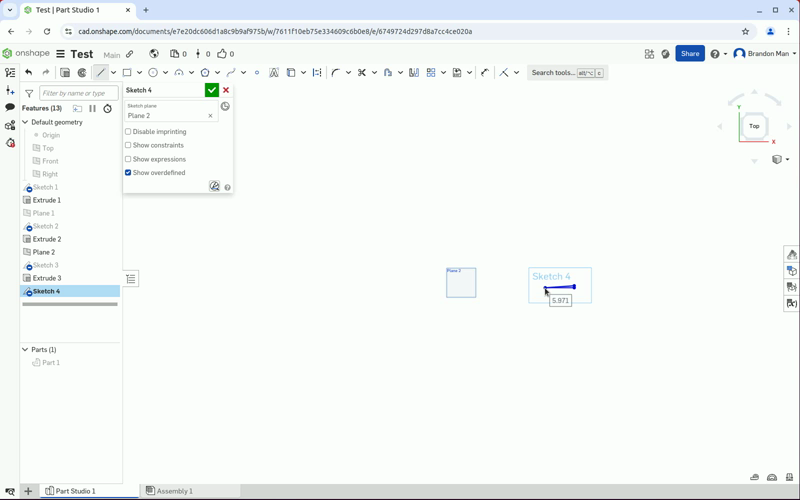
mouse_move(571, 287)
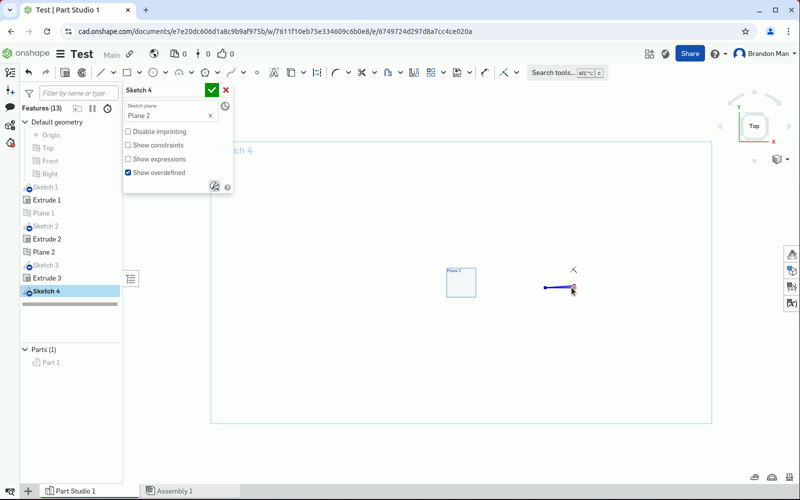
scroll(6)
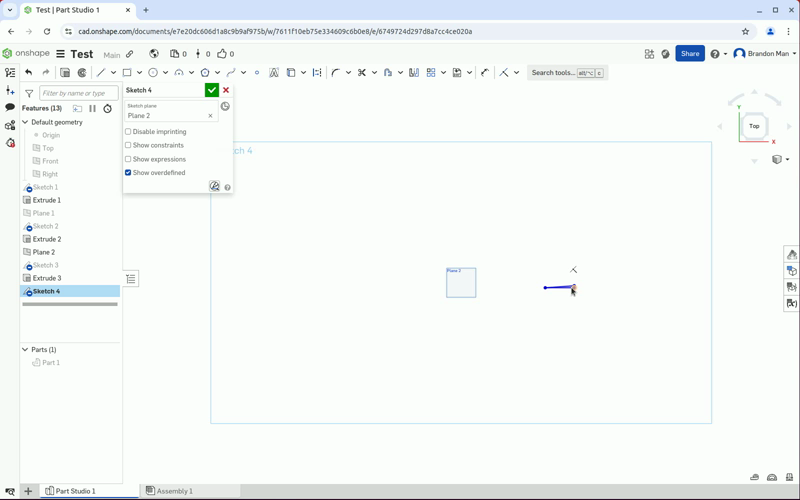
scroll(6)
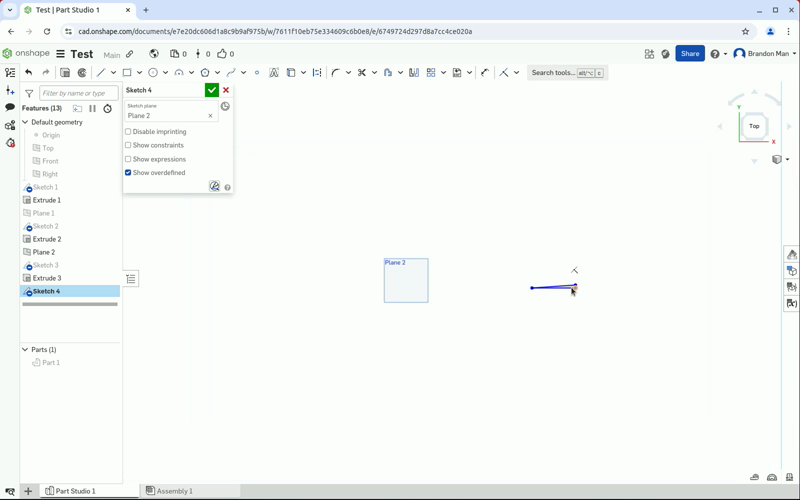
scroll(6)
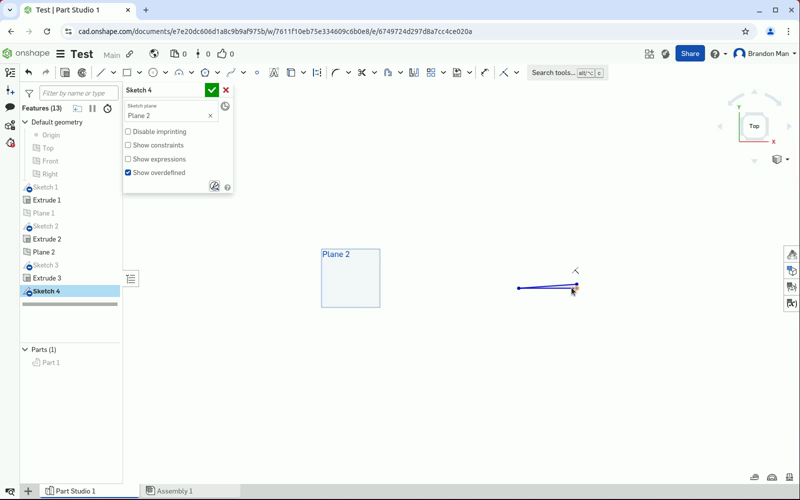
scroll(6)
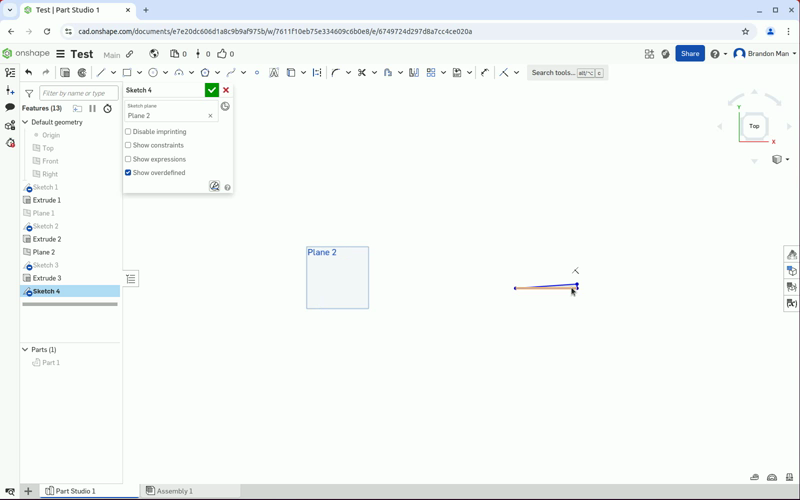
scroll(6)
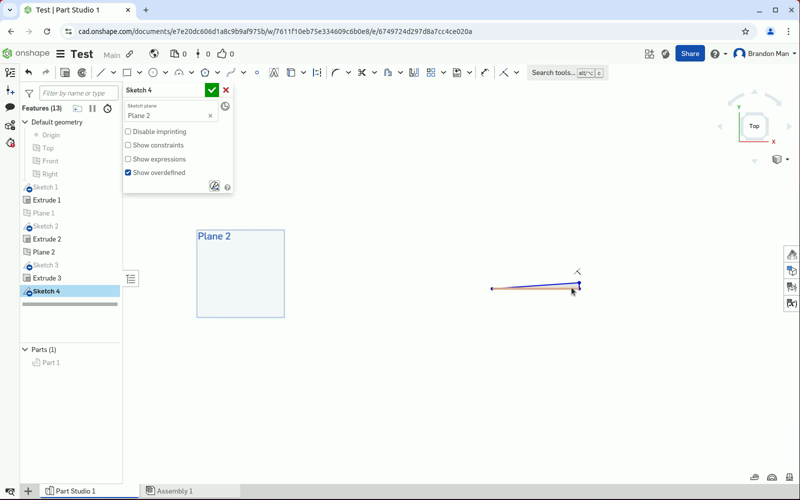
scroll(6)
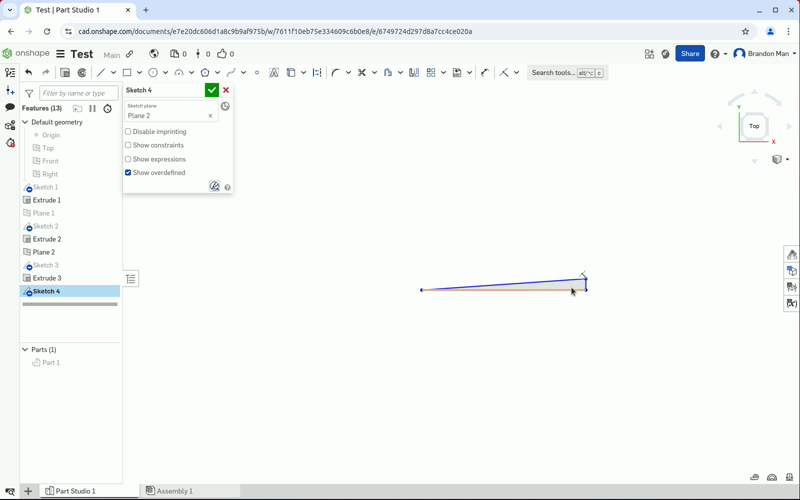
scroll(6)
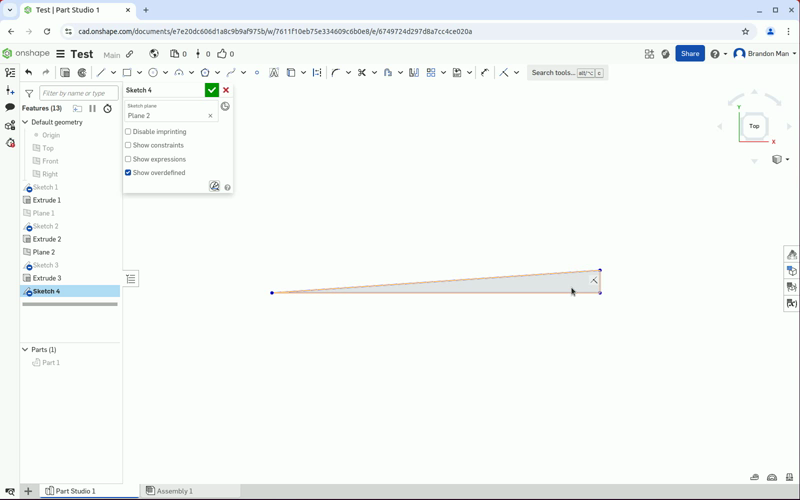
click(571, 287)
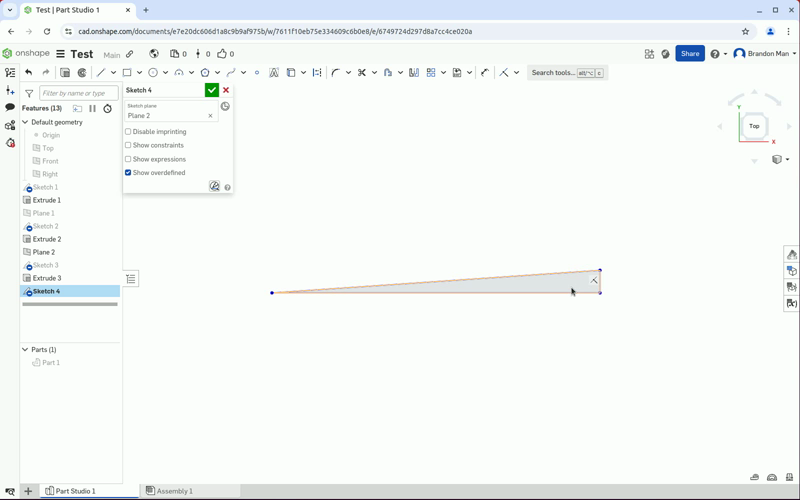
scroll(-6)
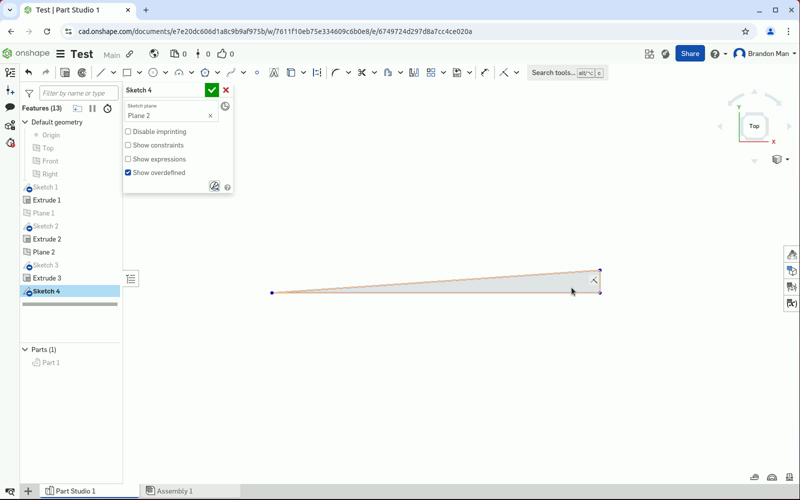
scroll(-6)
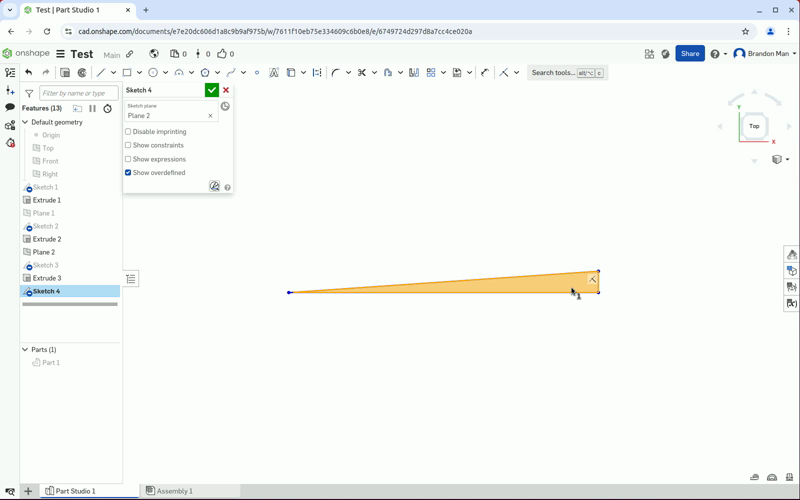
scroll(-6)
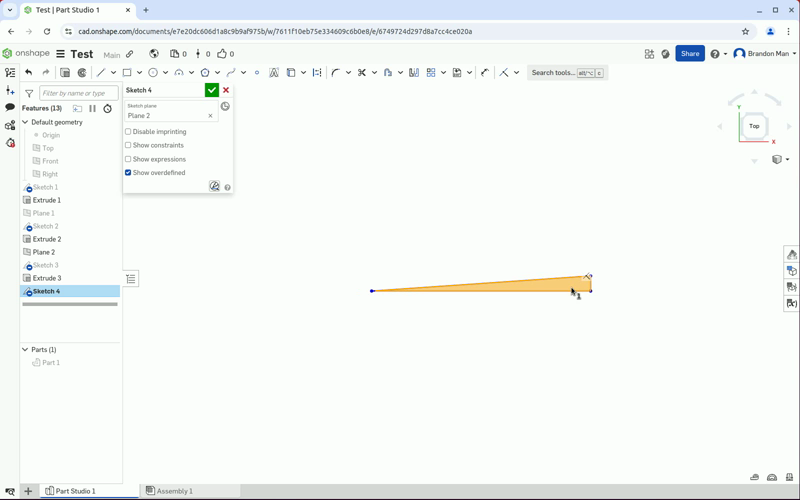
scroll(-6)
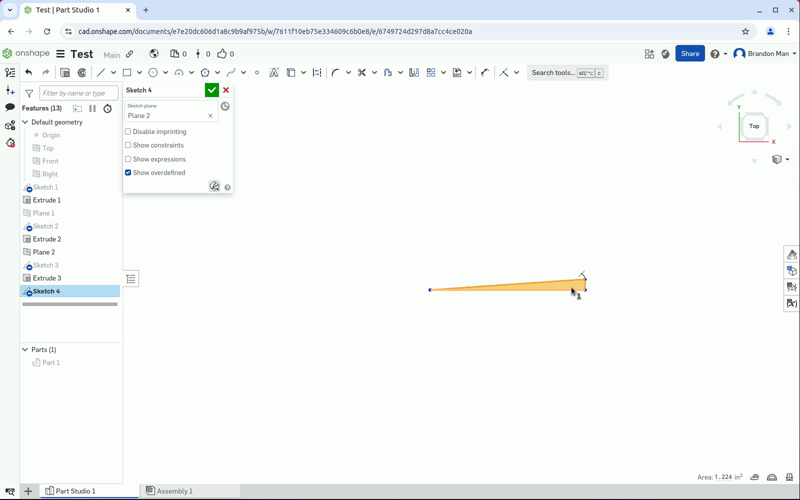
scroll(-6)
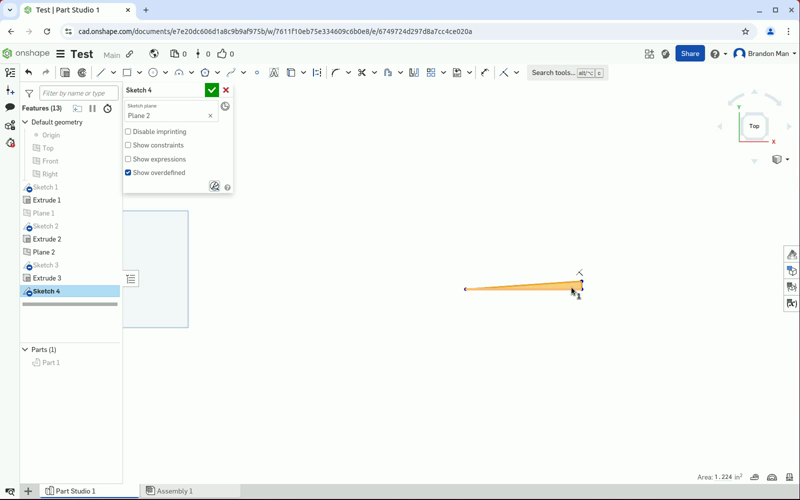
scroll(-6)
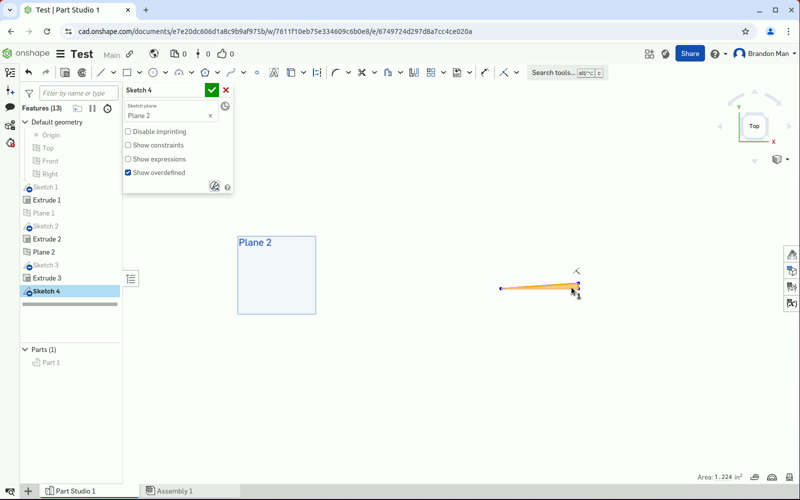
scroll(-6)
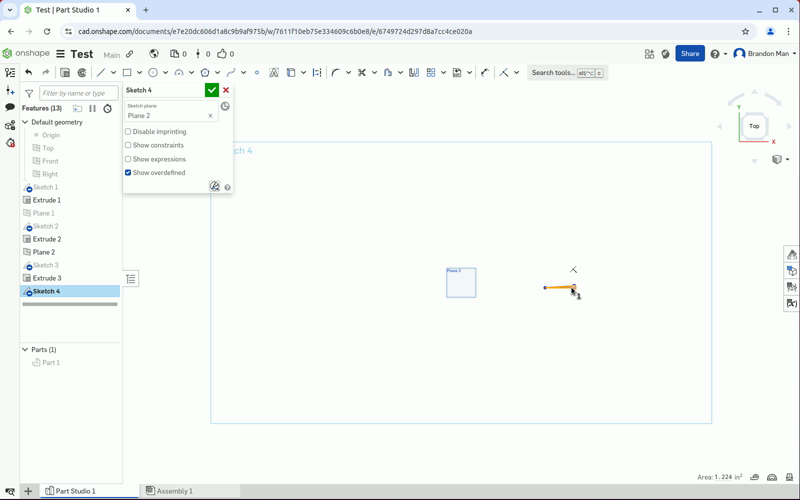
mouse_move(73, 352)
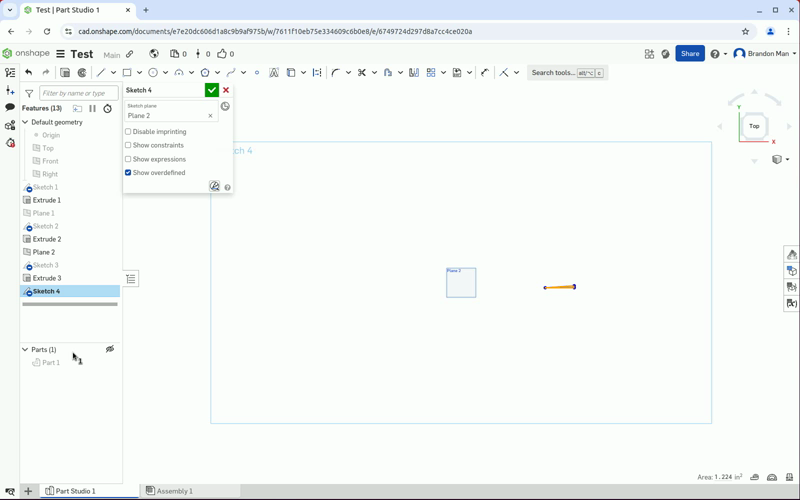
key(shift+y)
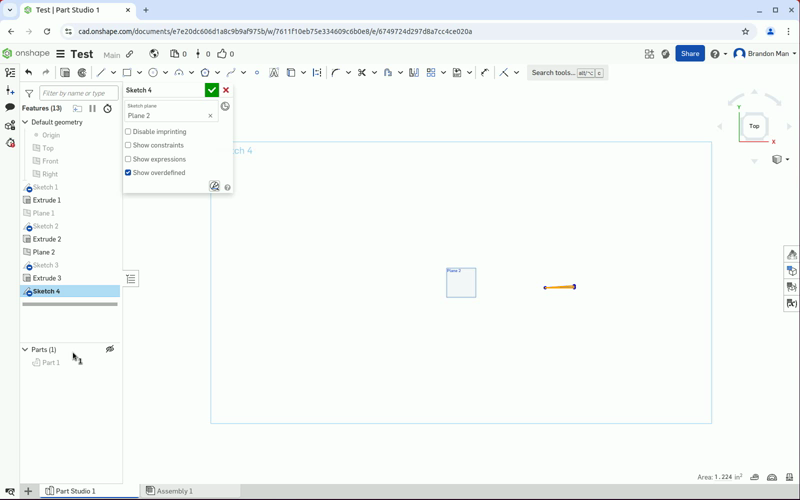
key(shift+e)
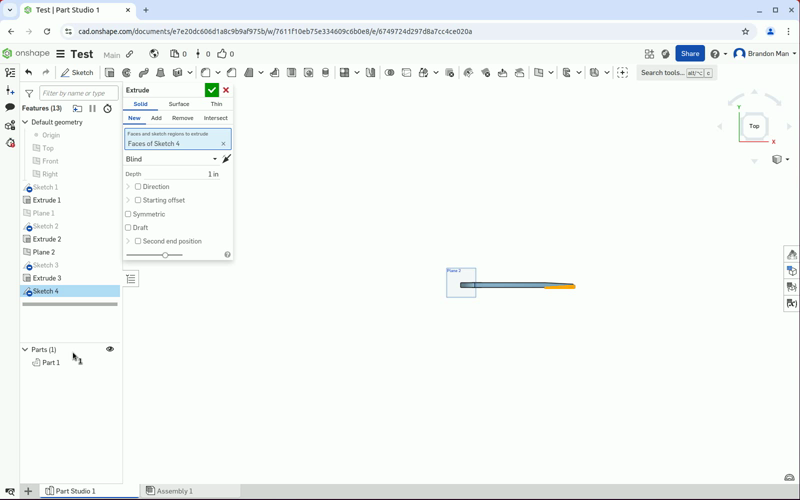
mouse_move(143, 106)
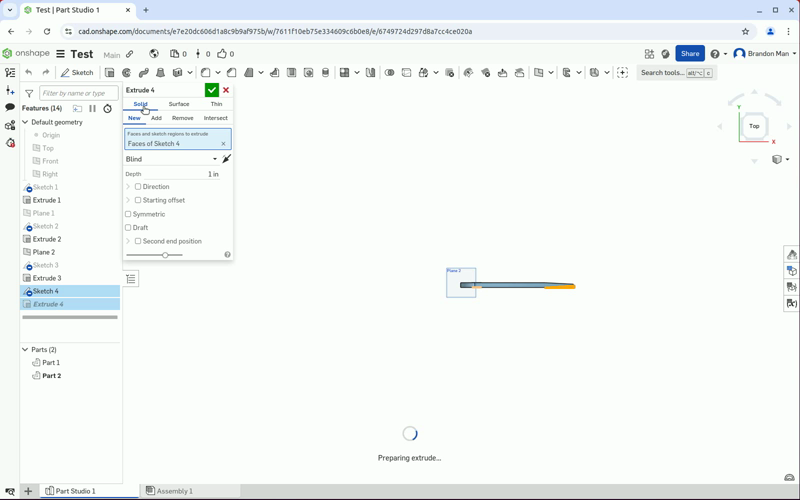
click(143, 106)
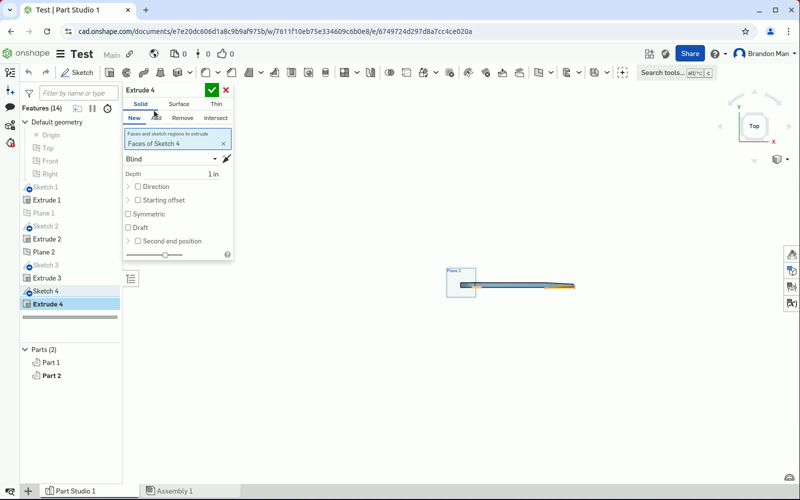
mouse_move(186, 120)
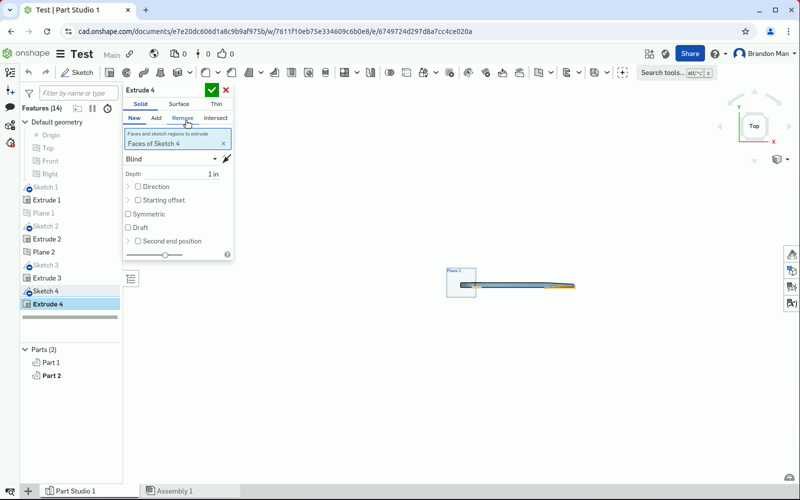
click(186, 120)
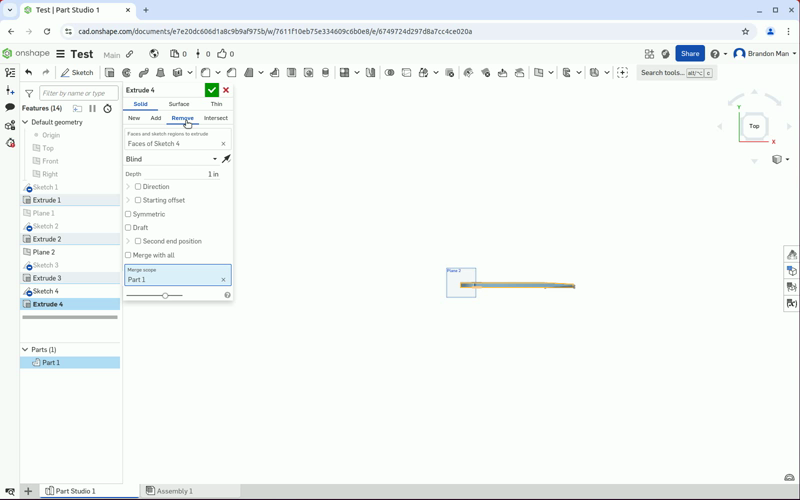
key(tab, 4)
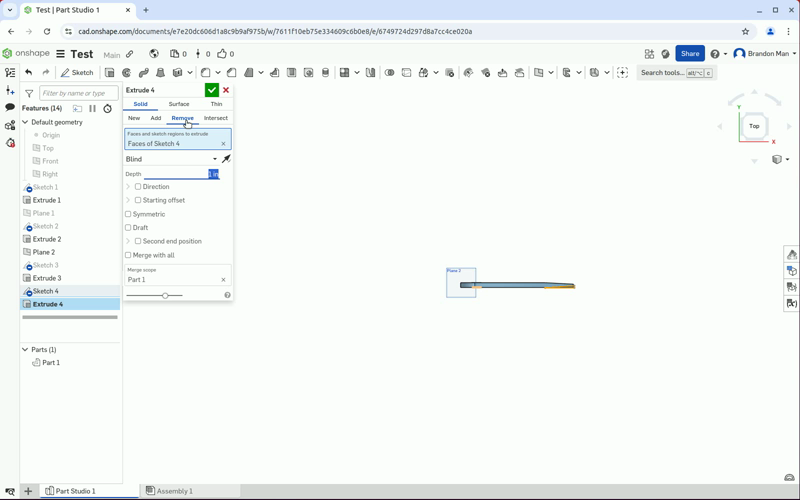
text(9.628)
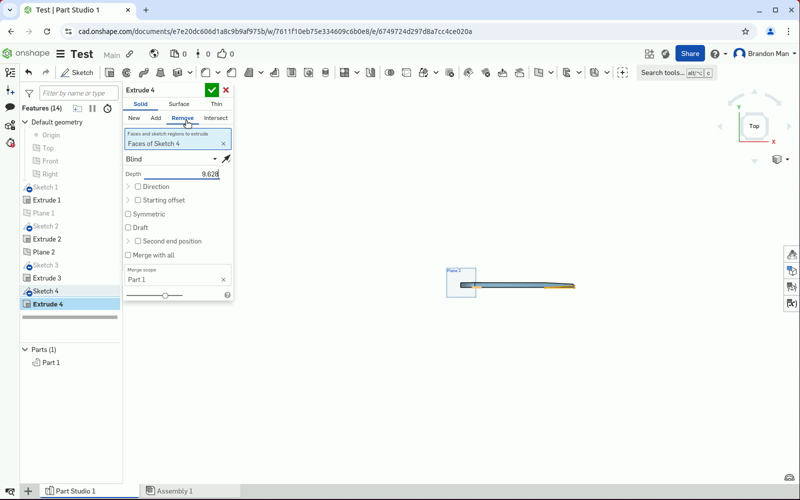
key(tab, 6)
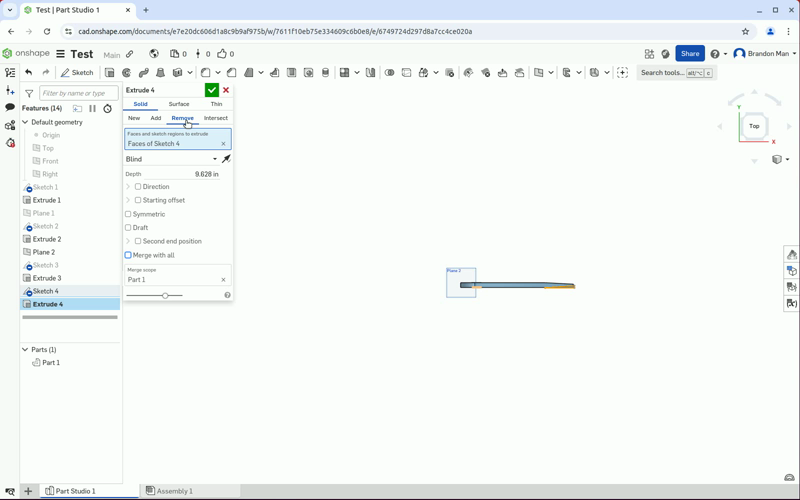
key(space)
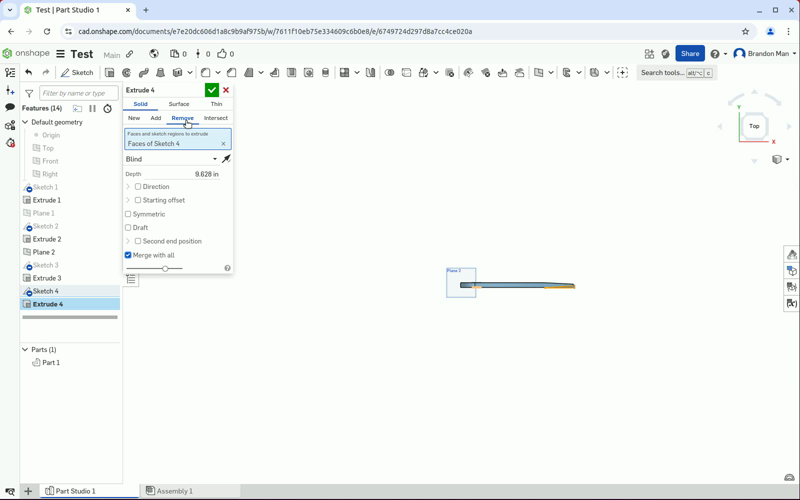
key(enter)
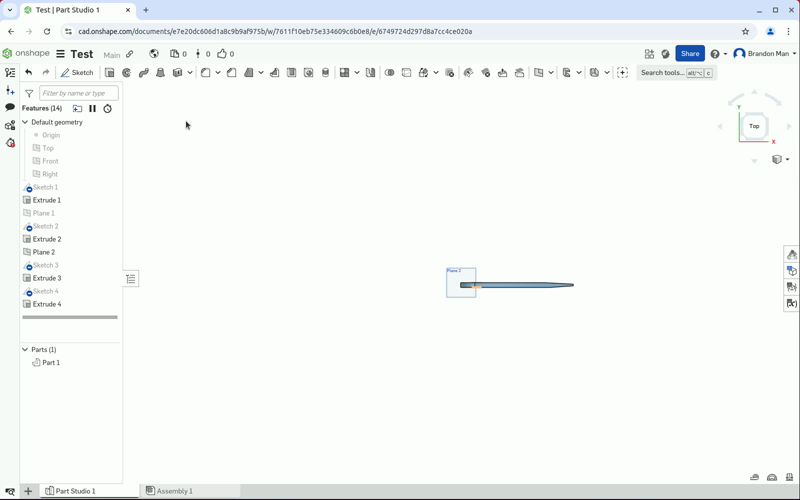
key(shift+h)
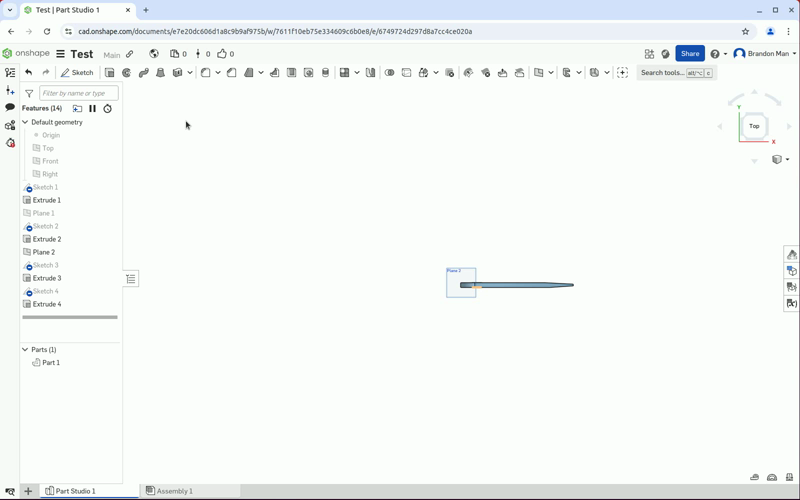
key(shift+h)
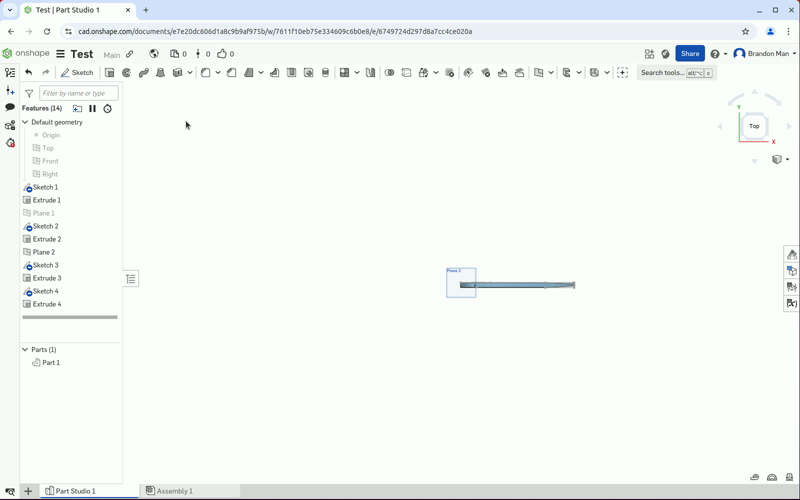
key(shift+7)
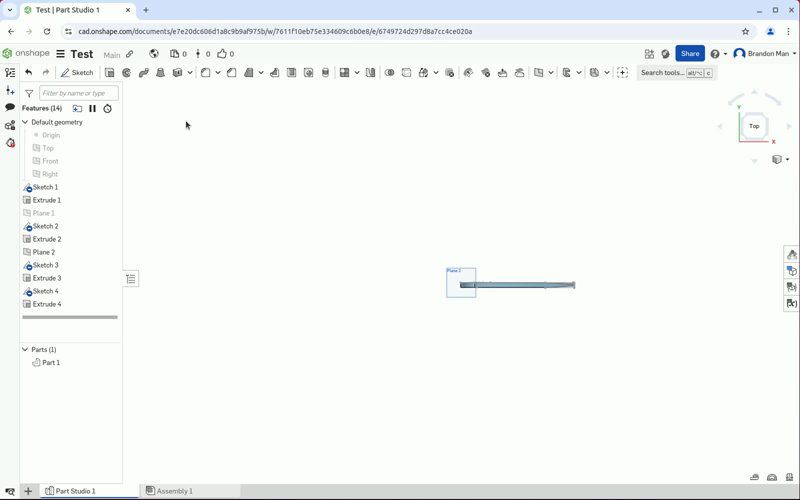
key(up, 3)
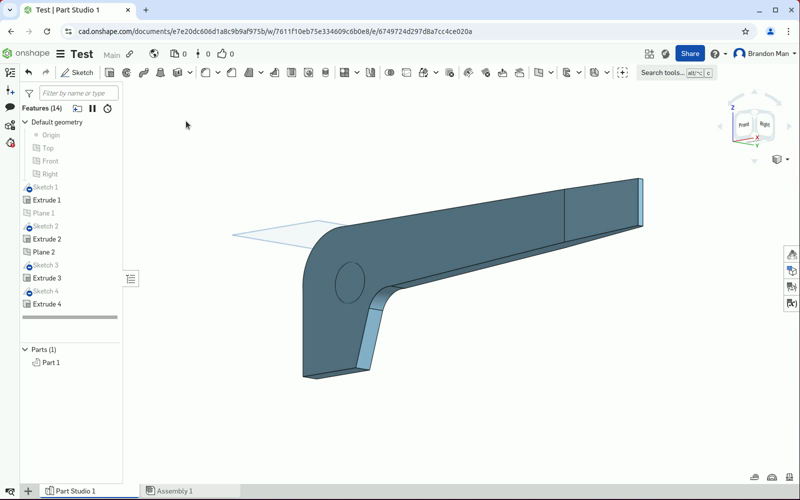
key(left, 3)
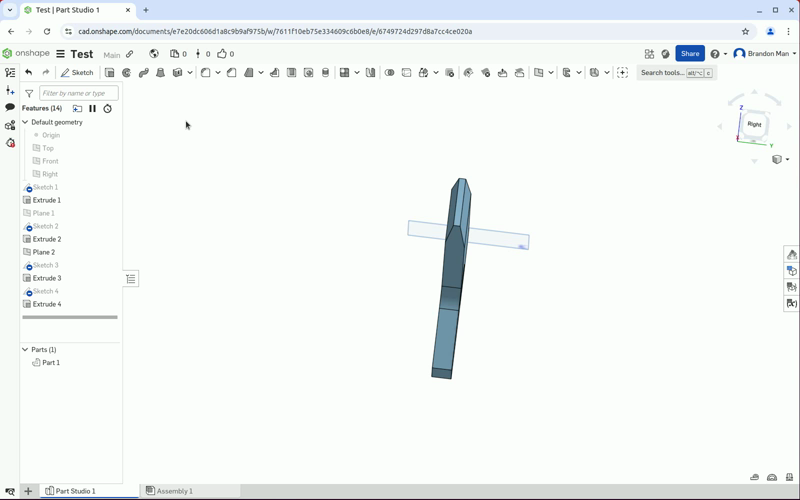
key(right, 3)
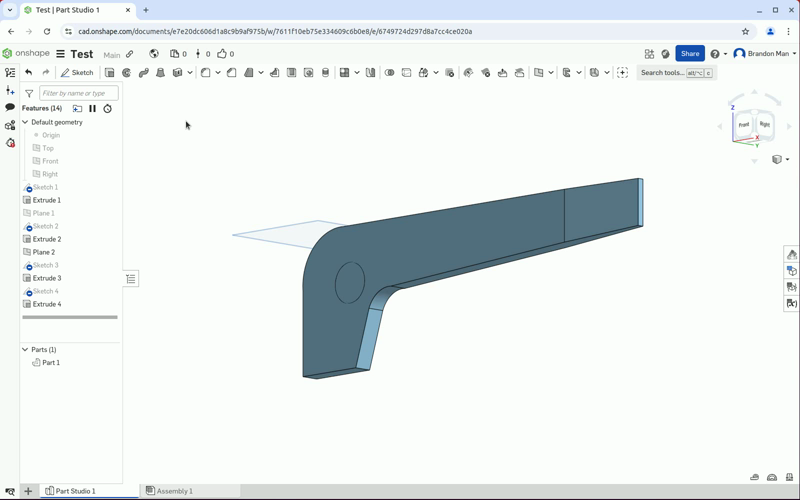
key(down, 3)
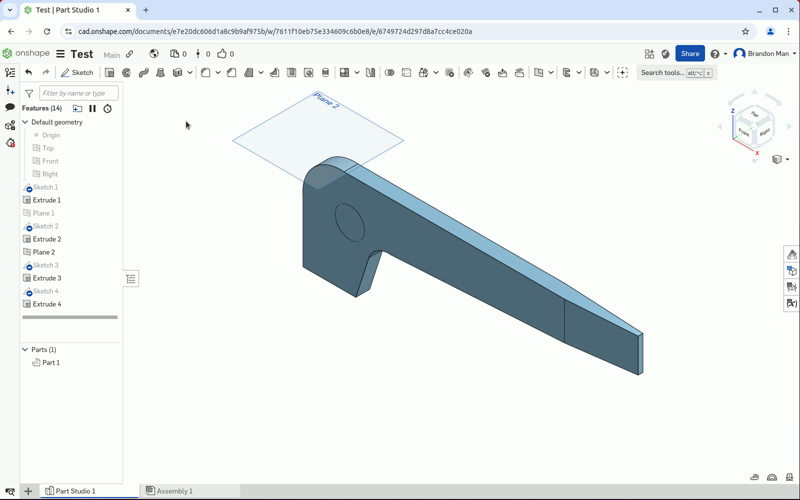
mouse_move(73, 189)
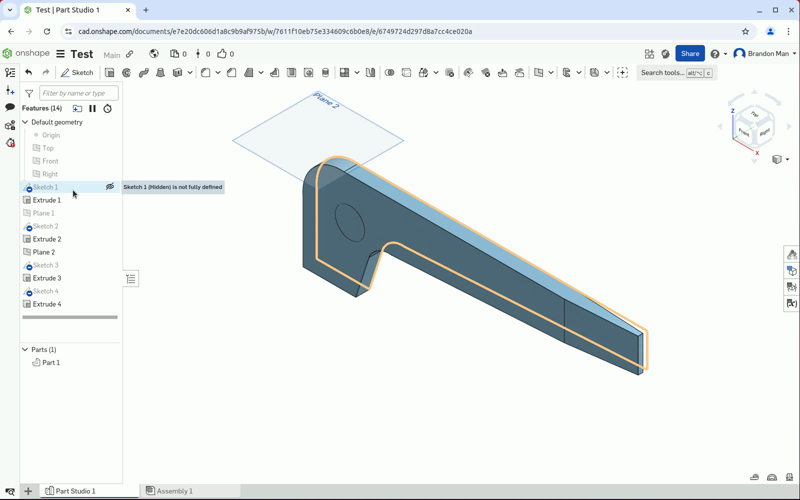
click(73, 189)